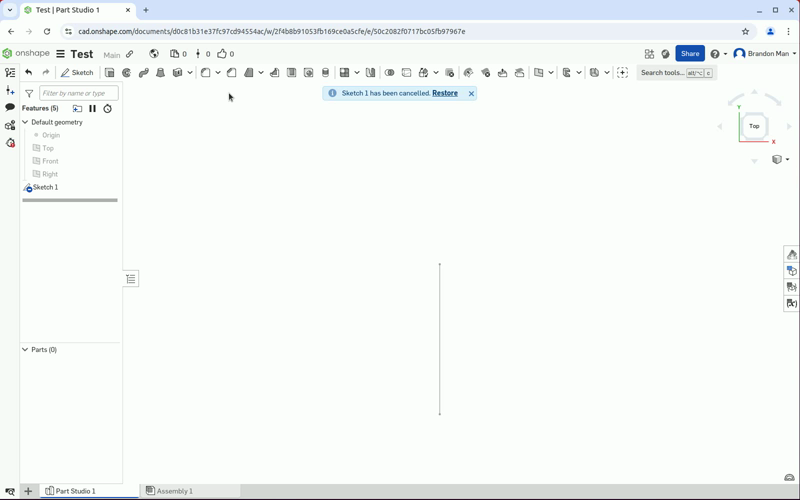
key(shift+h)
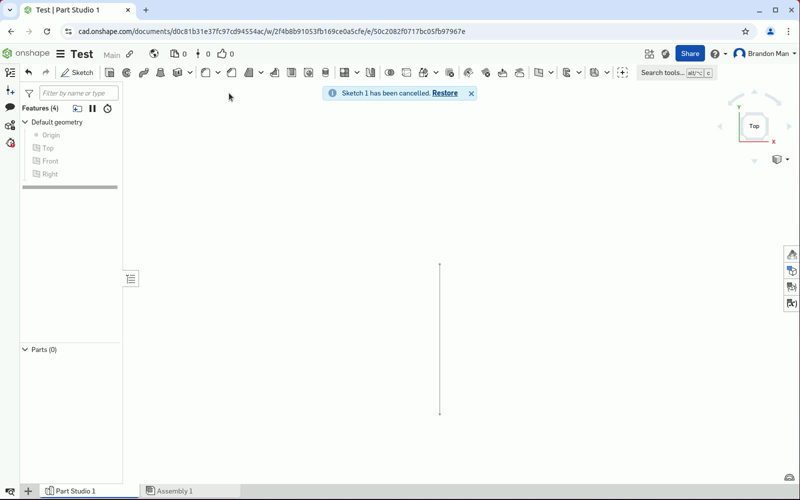
key(shift+s)
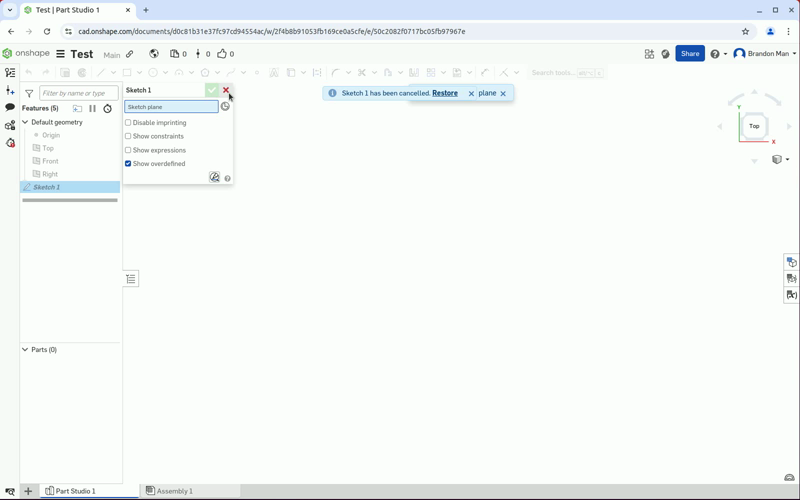
mouse_move(73, 150)
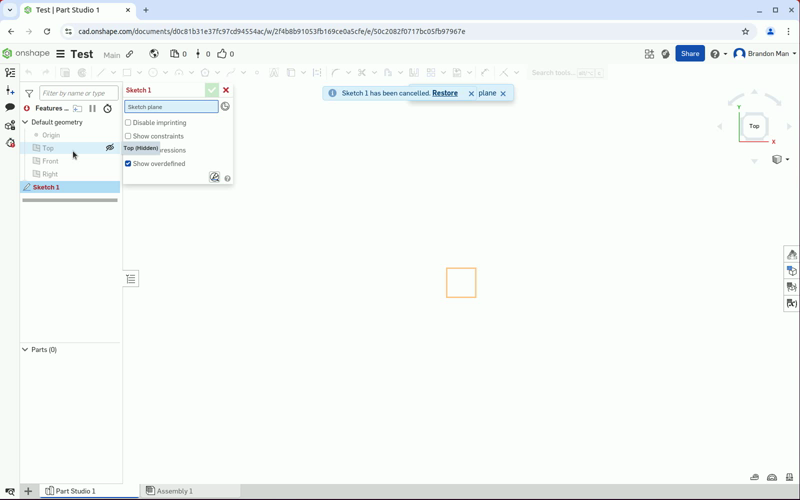
click(73, 150)
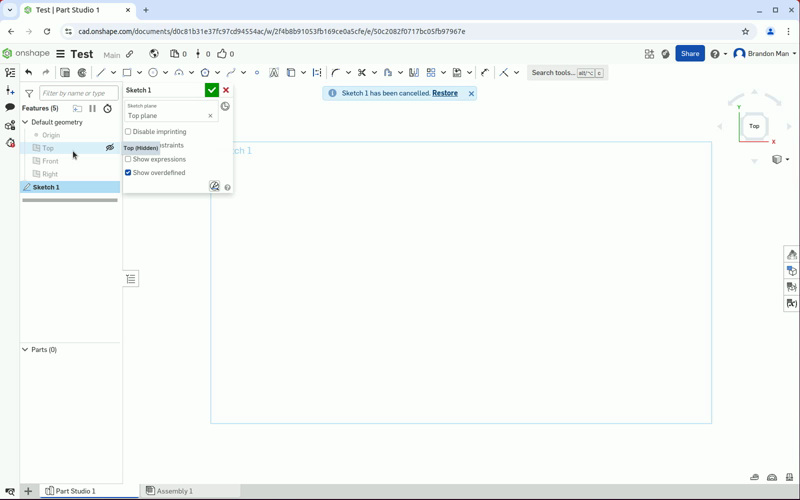
mouse_move(73, 352)
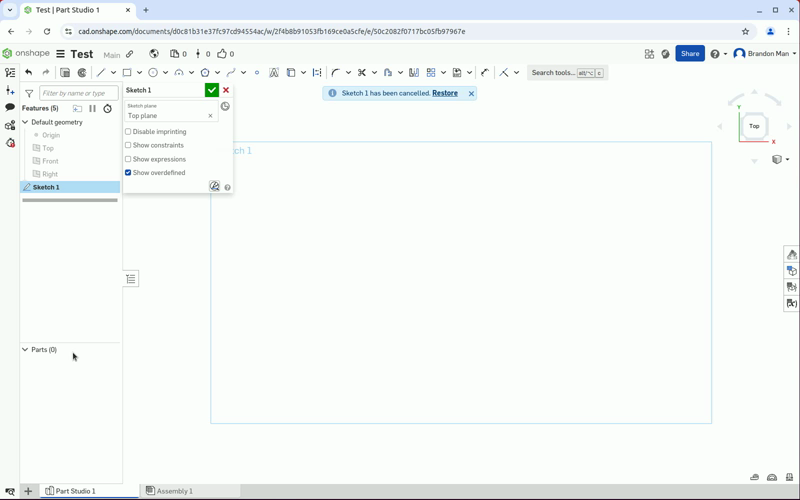
key(y)
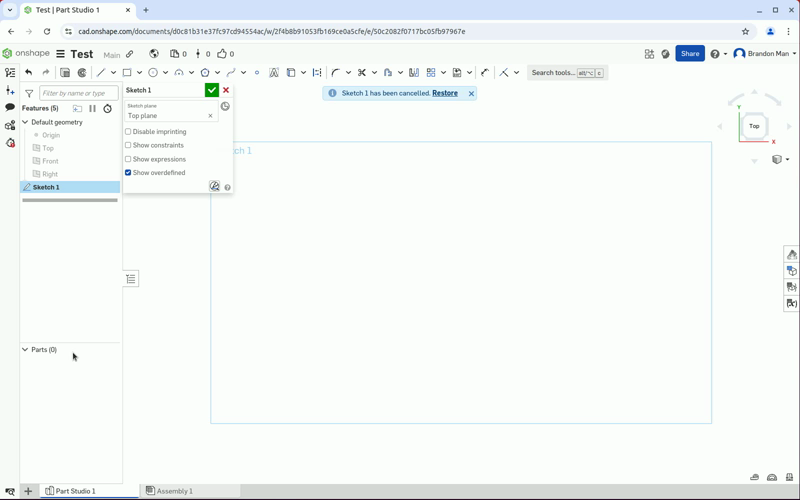
key(l)
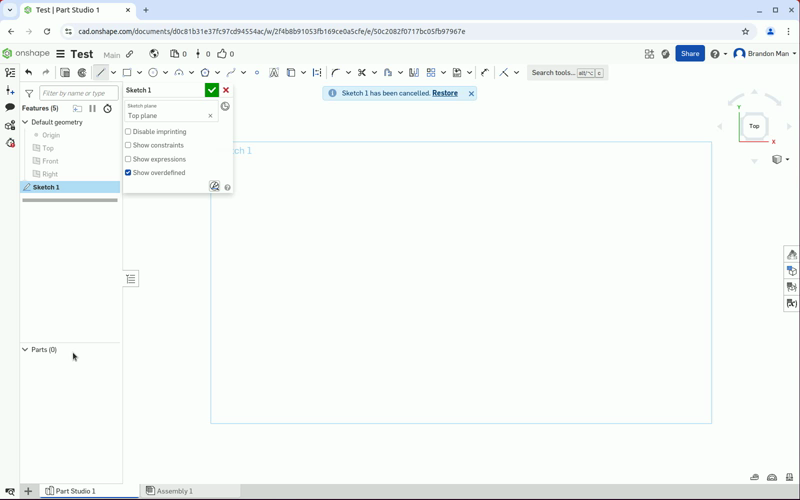
key_down(shift)
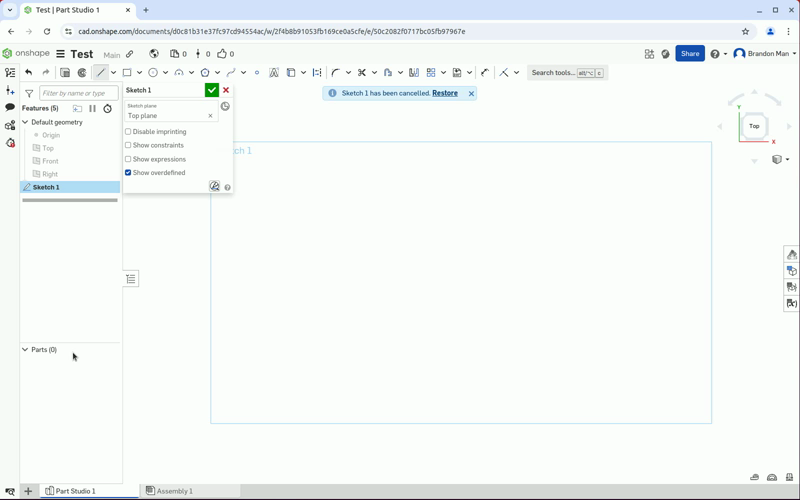
mouse_move(414, 324)
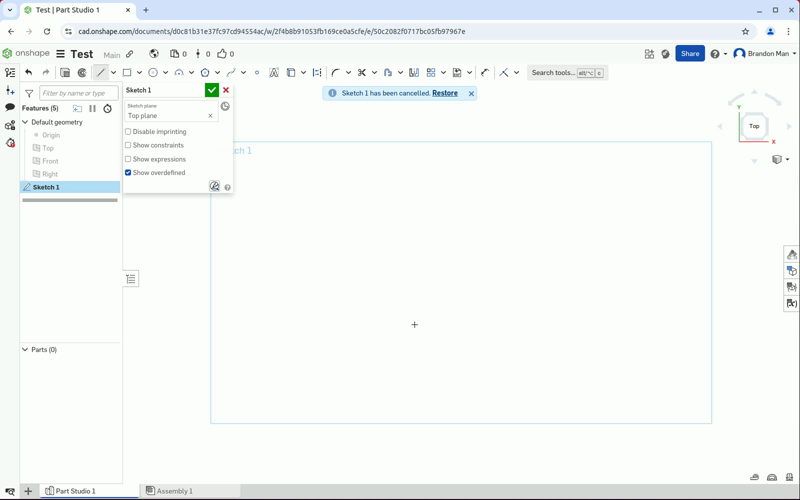
click(414, 324)
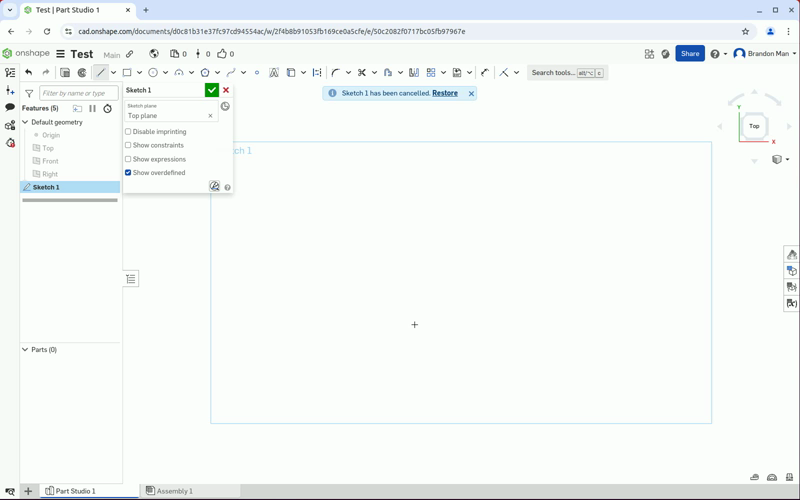
key_up(shift)
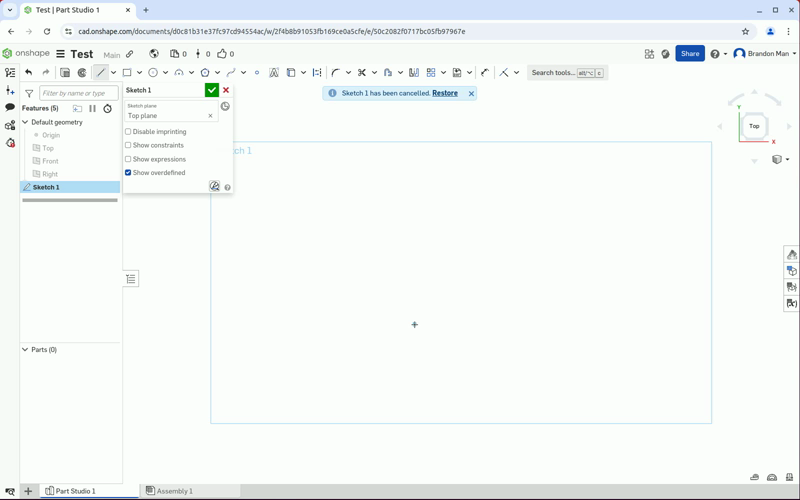
key_down(shift)
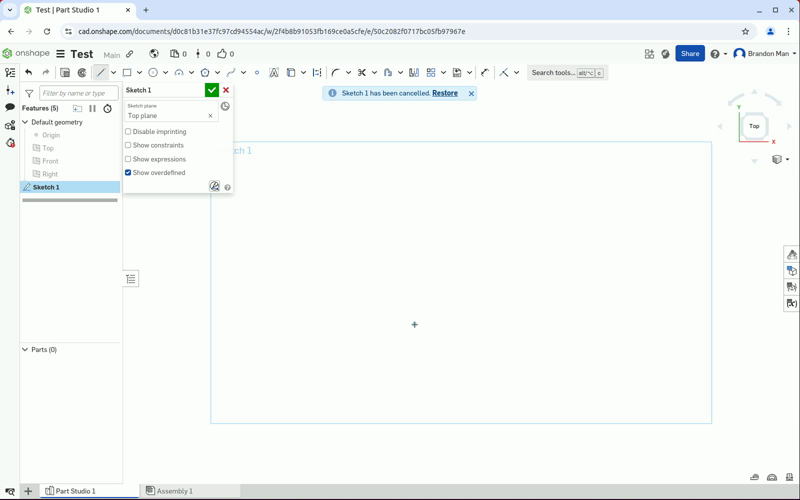
mouse_move(505, 324)
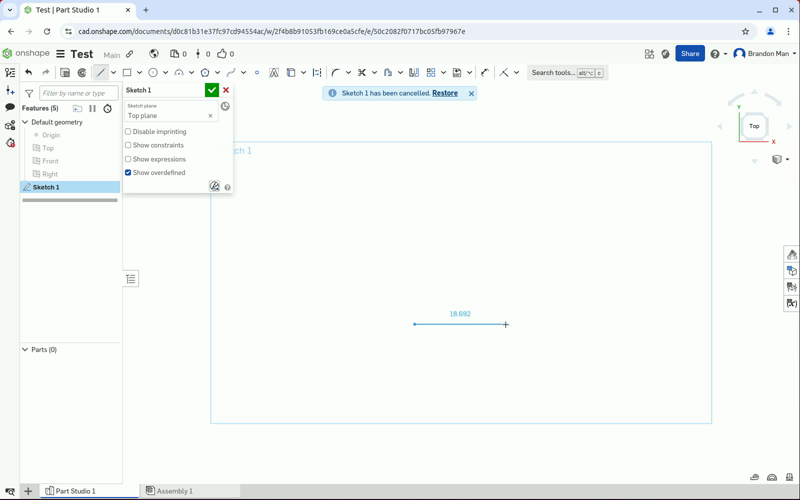
click(505, 324)
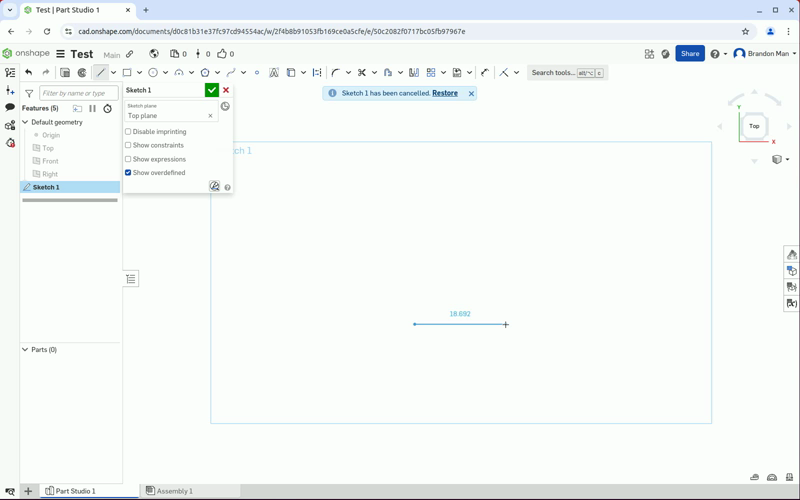
key_up(shift)
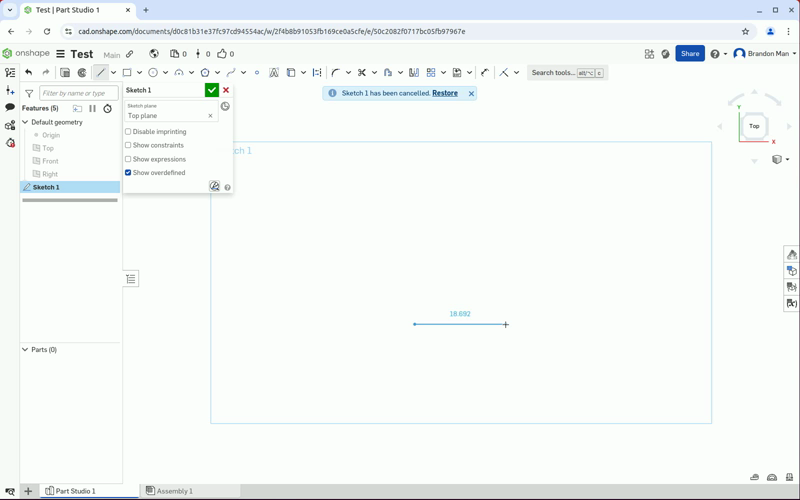
key_down(shift)
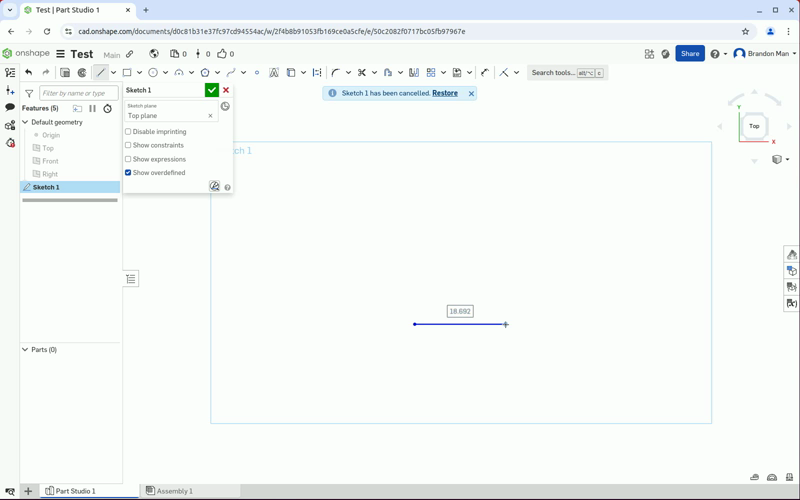
mouse_move(505, 243)
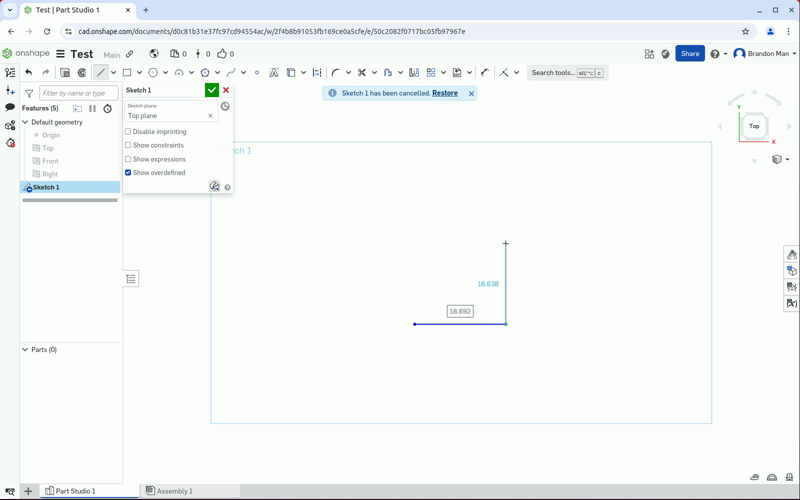
click(505, 243)
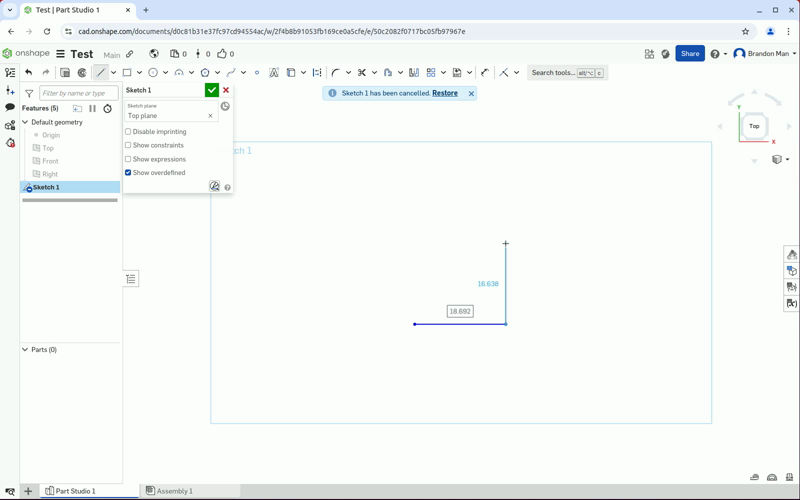
key_up(shift)
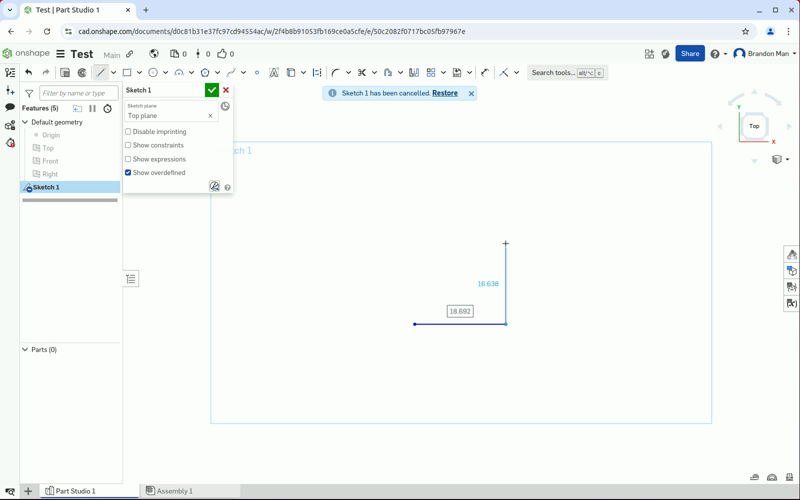
key_down(shift)
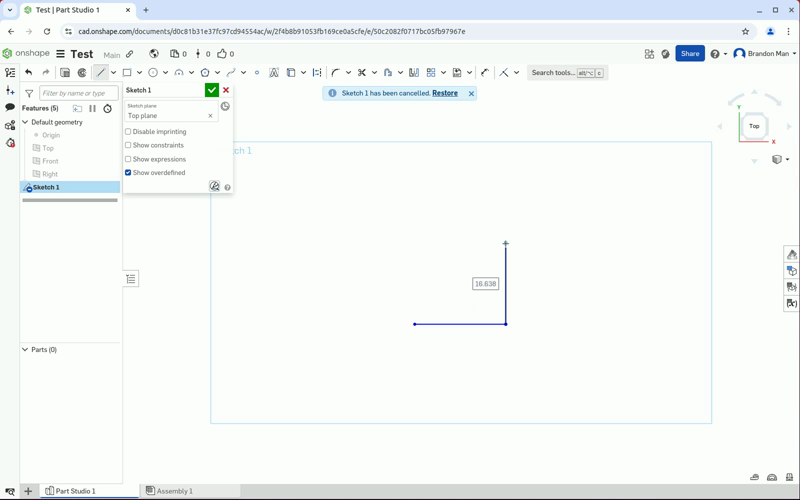
mouse_move(414, 243)
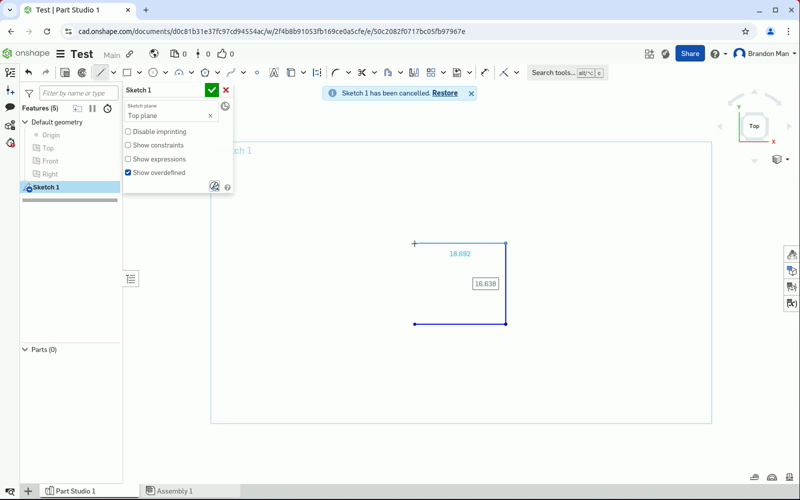
click(414, 243)
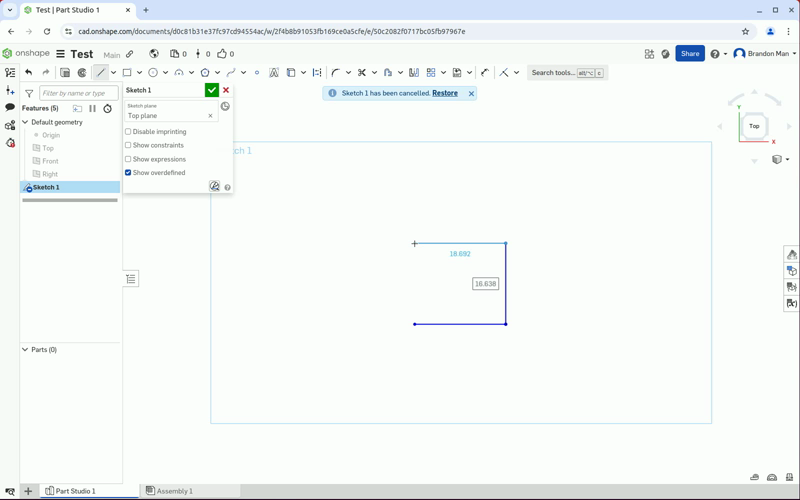
key_up(shift)
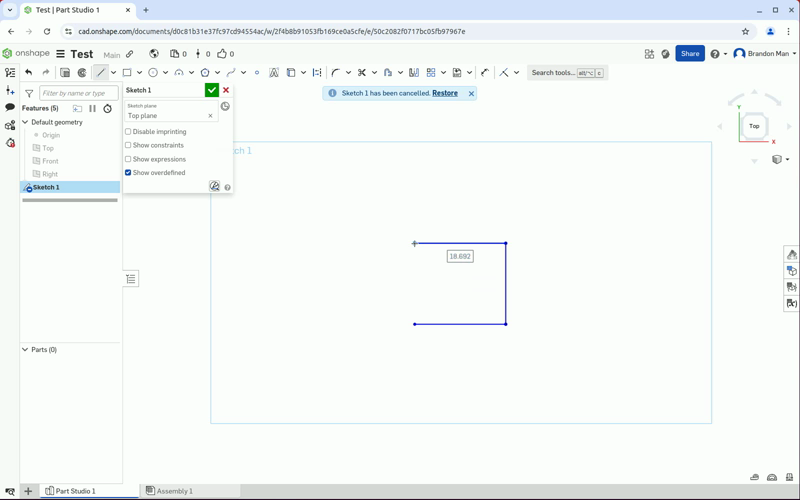
key_down(shift)
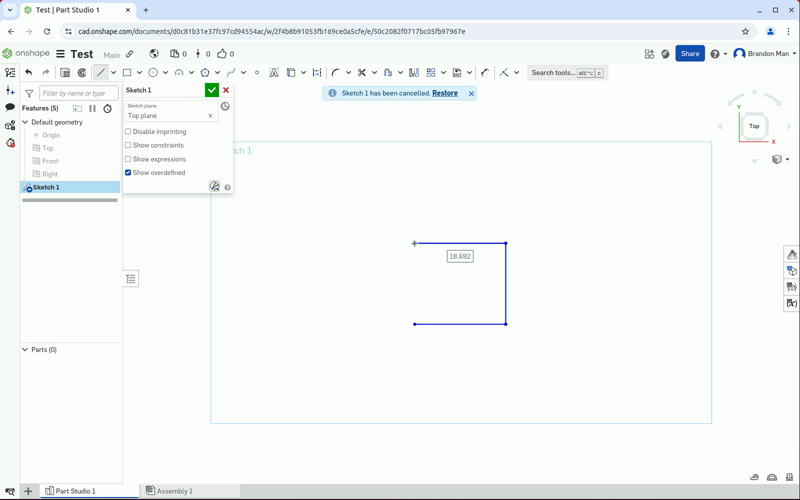
mouse_move(414, 324)
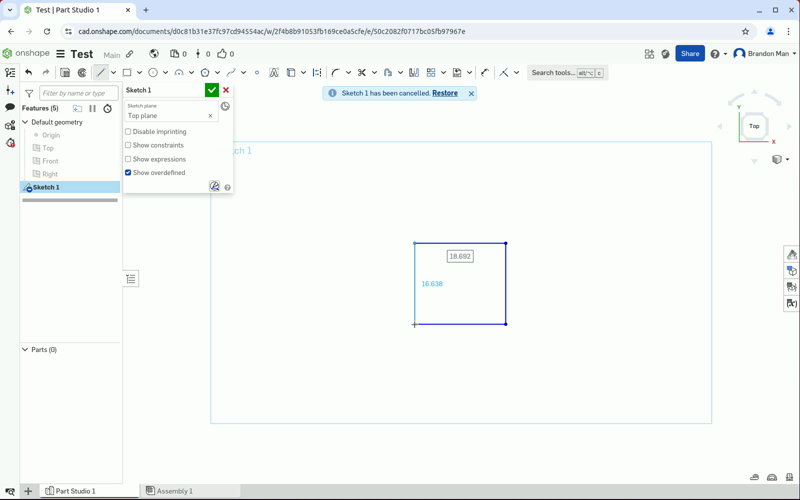
key_up(shift)
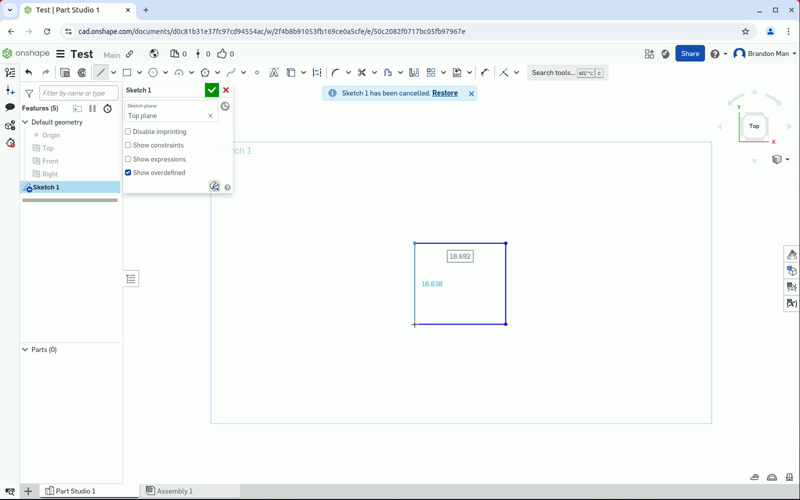
click(414, 324)
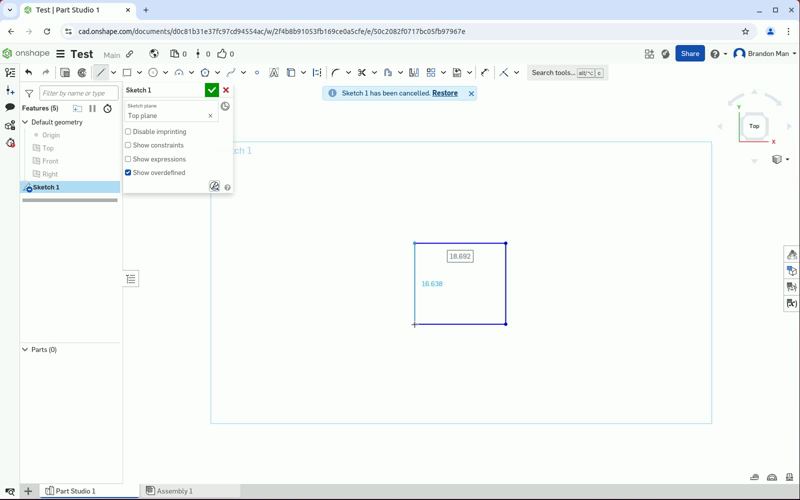
key(esc)
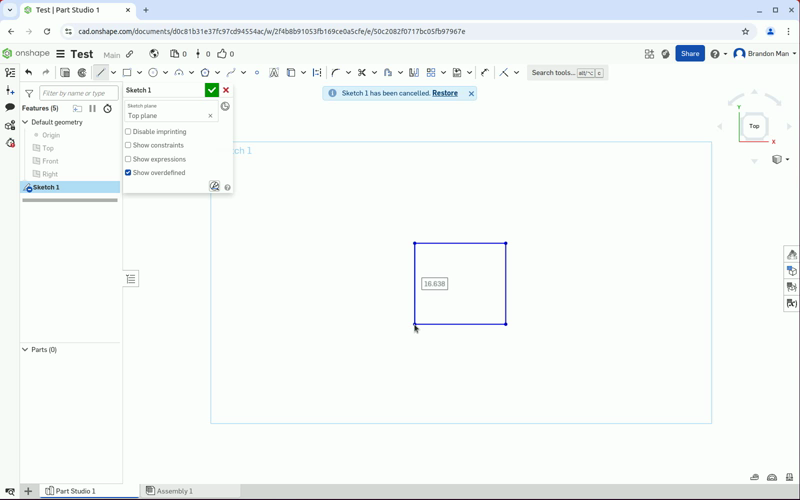
key(c)
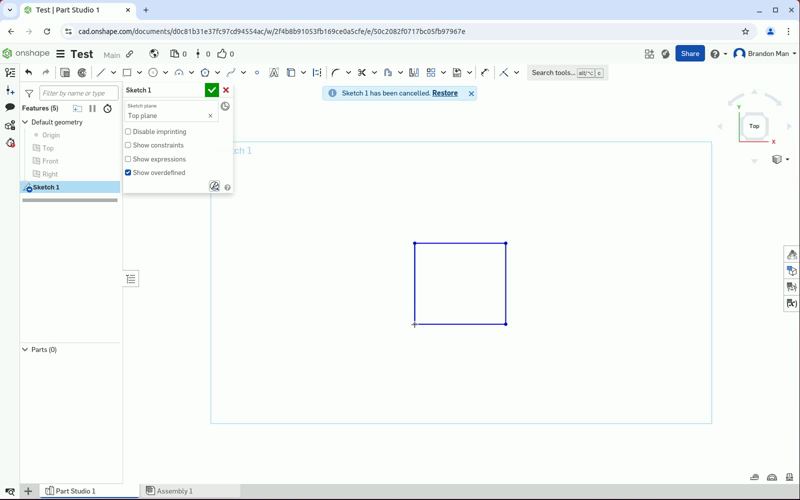
key_down(shift)
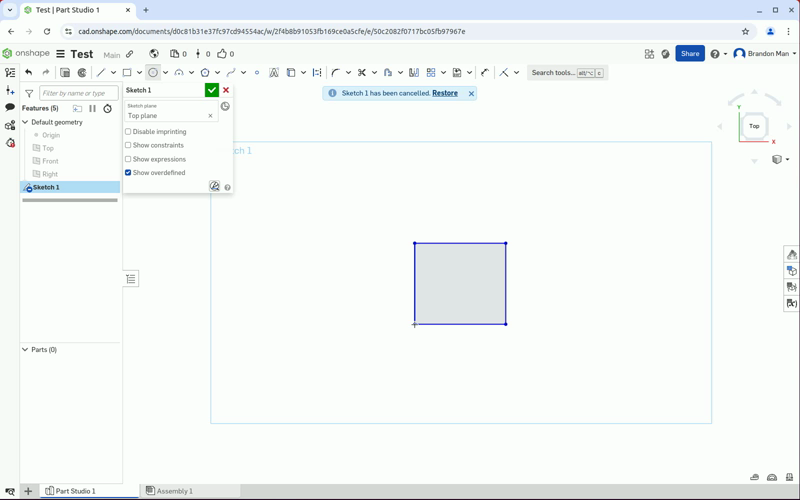
mouse_move(460, 282)
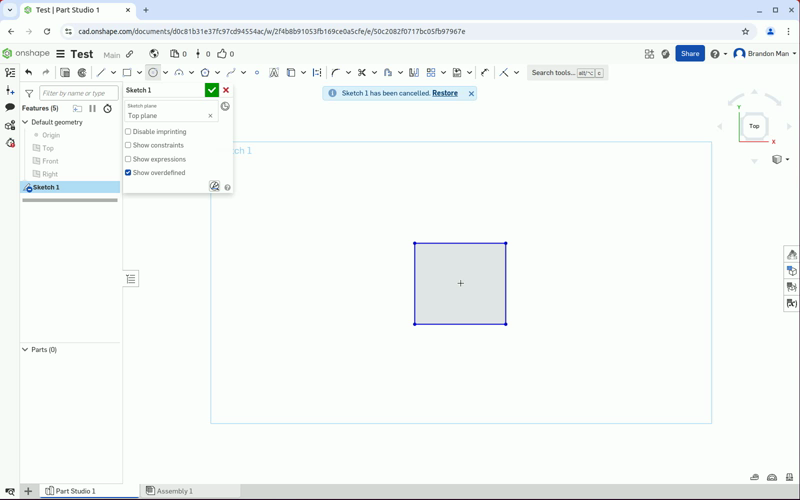
click(460, 282)
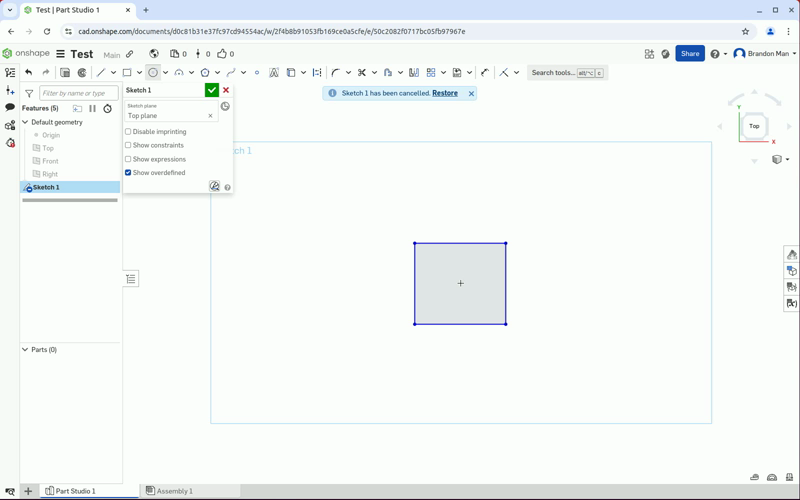
key_up(shift)
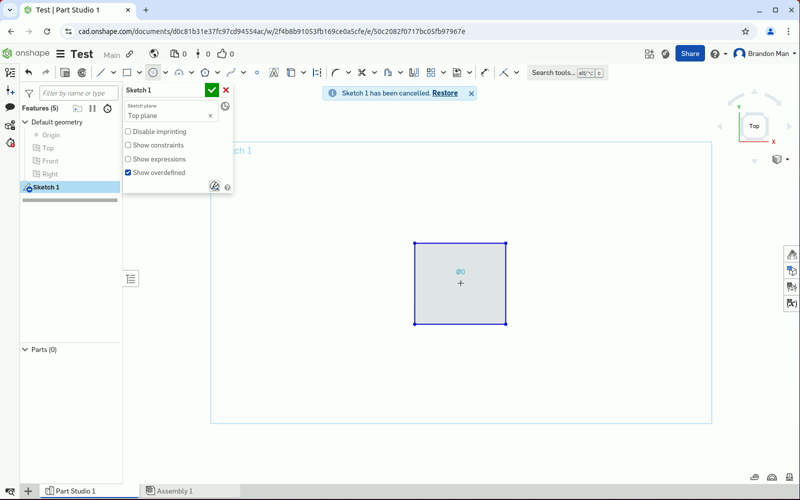
mouse_move(482, 282)
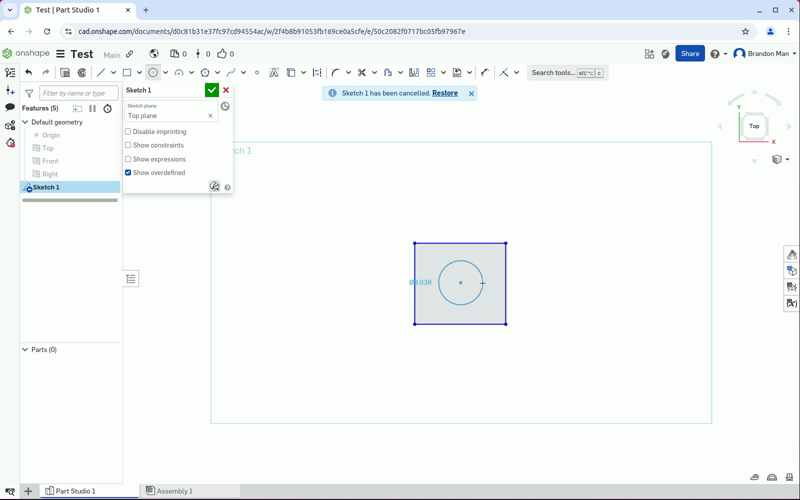
click(482, 282)
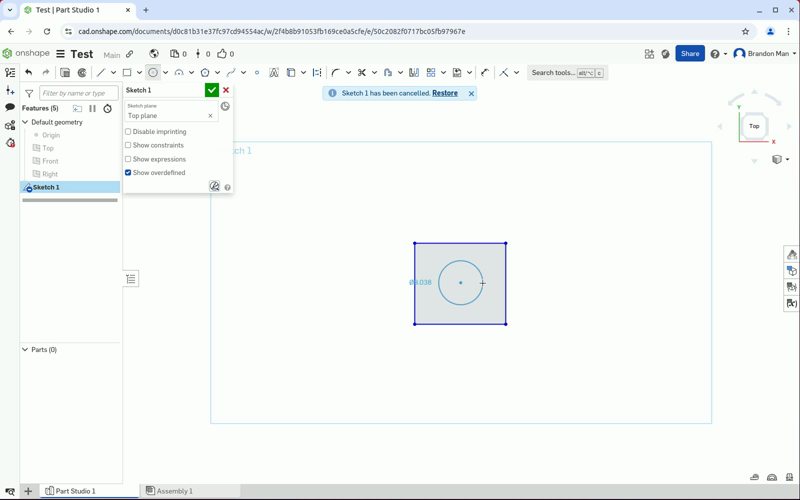
key(esc)
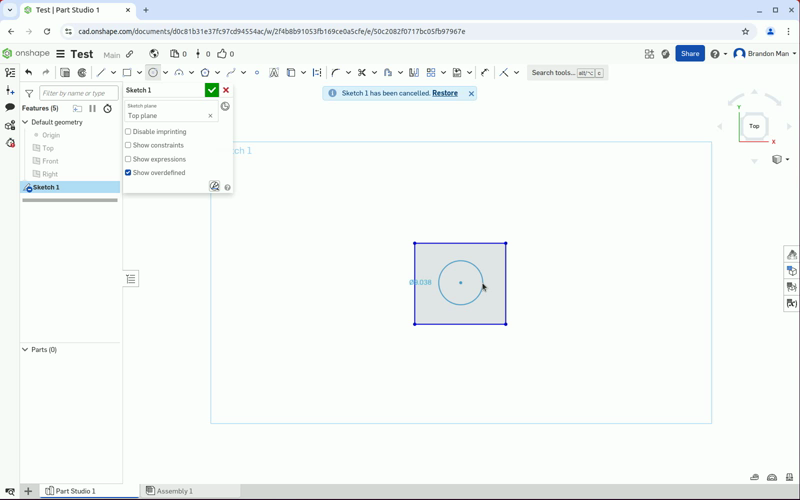
mouse_move(486, 265)
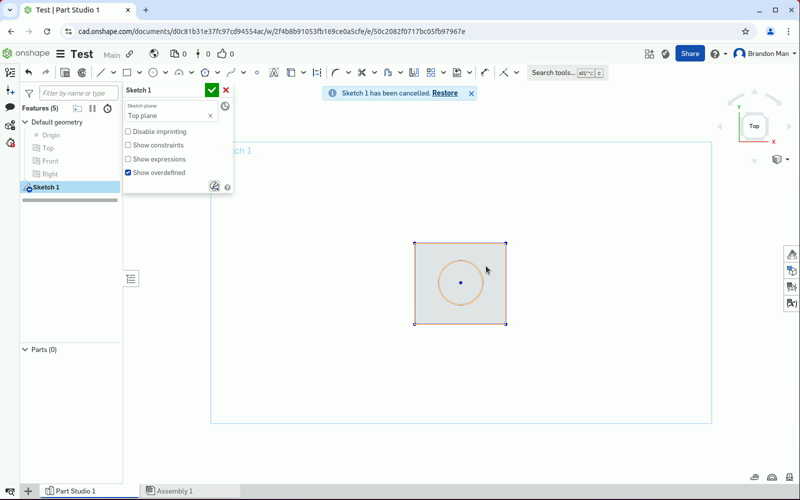
click(486, 265)
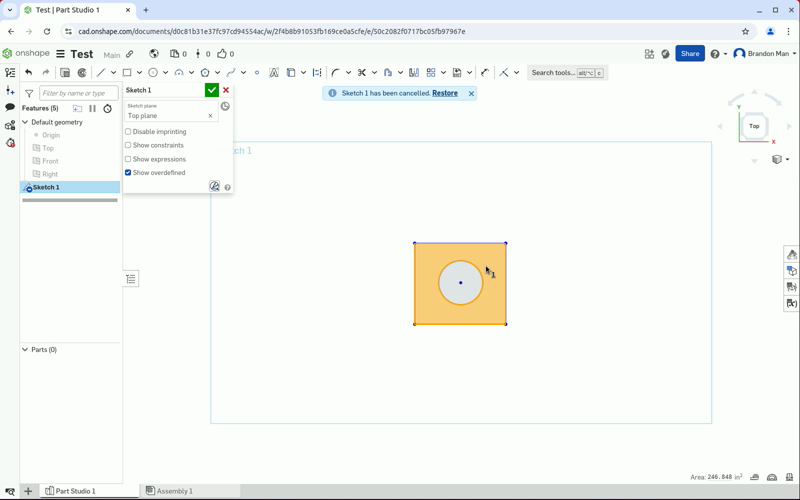
mouse_move(73, 352)
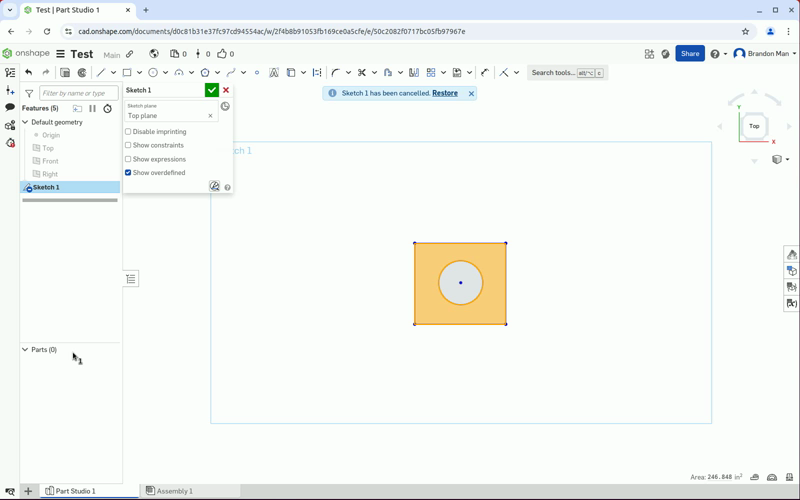
key(shift+y)
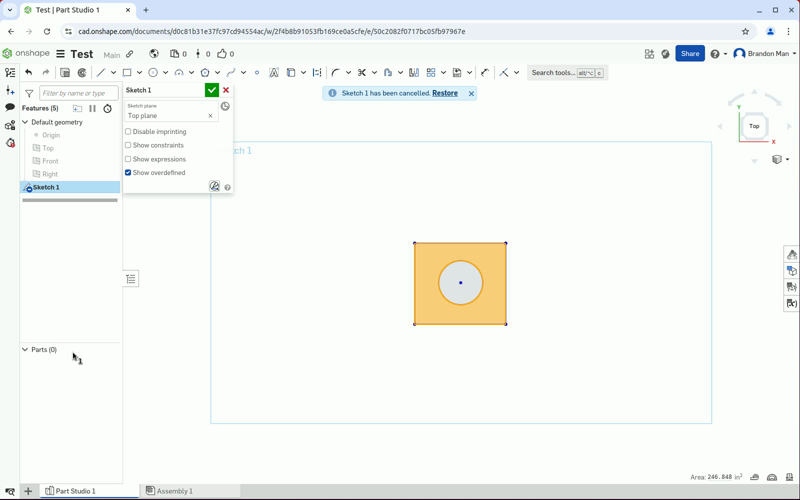
key(shift+e)
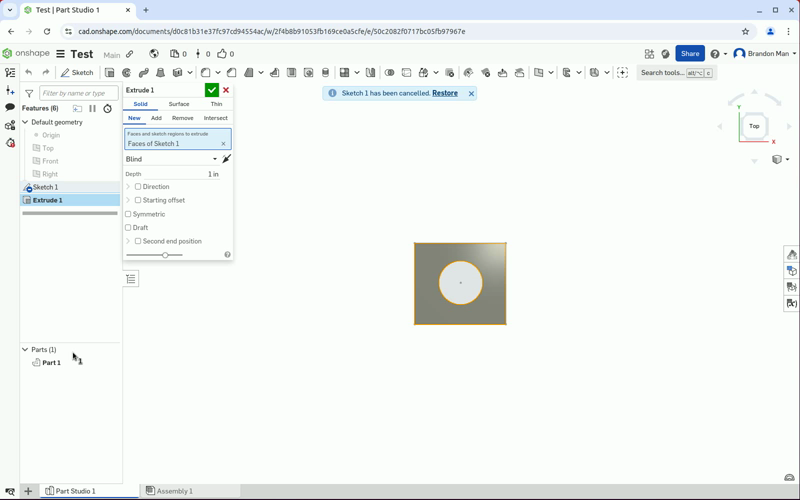
mouse_move(143, 106)
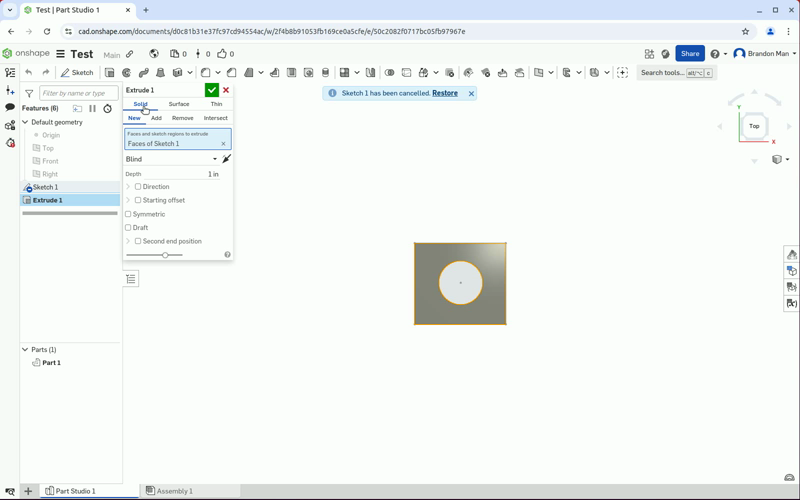
click(143, 106)
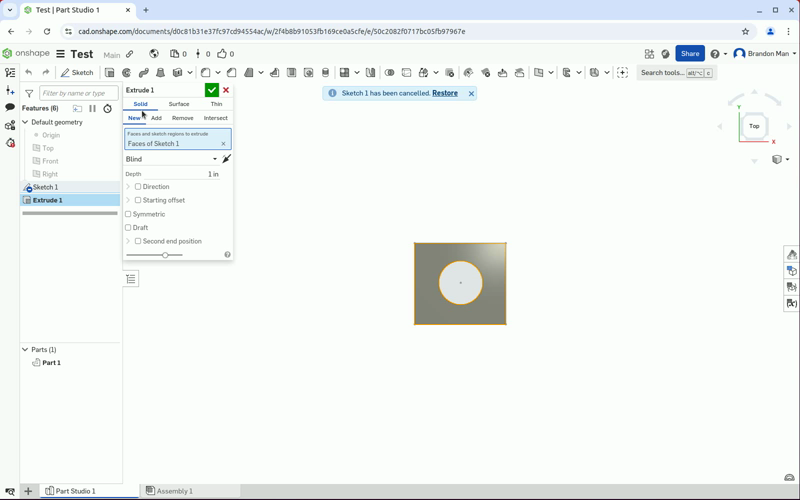
mouse_move(137, 120)
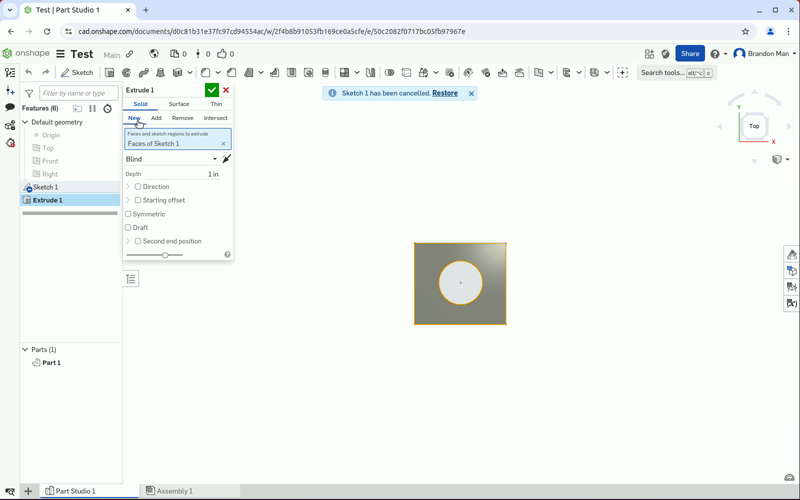
click(137, 120)
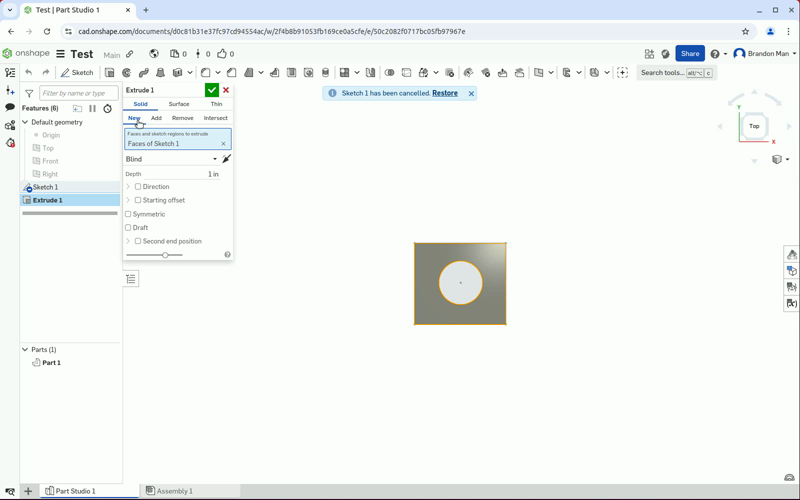
key(tab, 4)
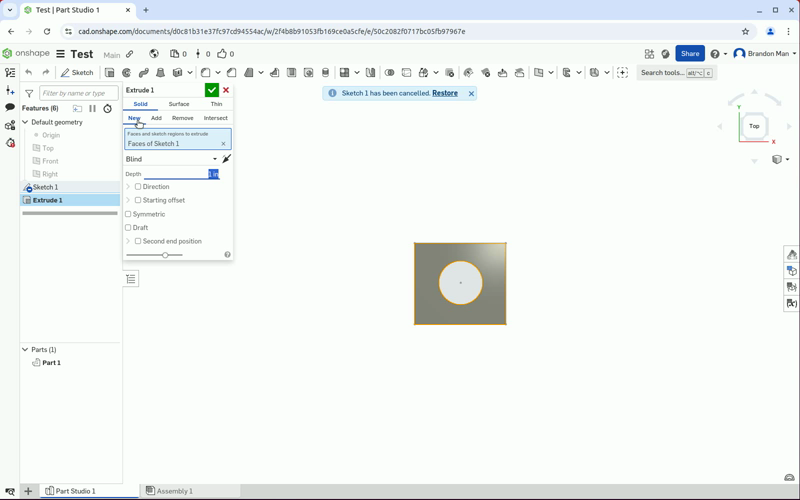
text(23.108)
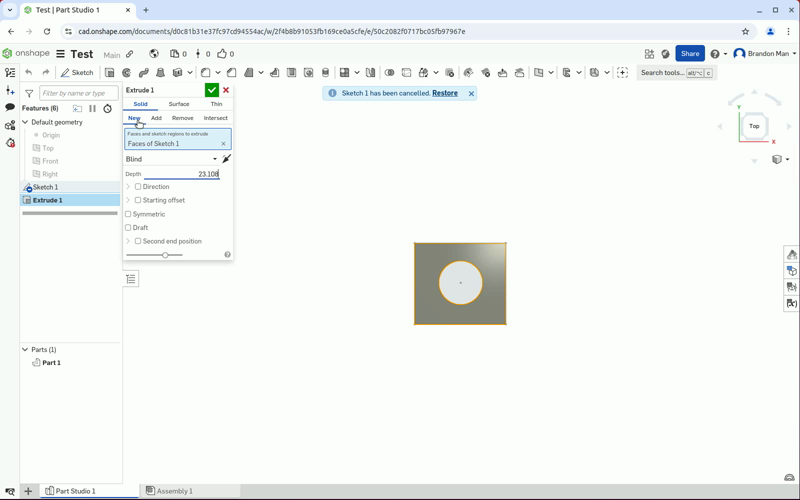
key(enter)
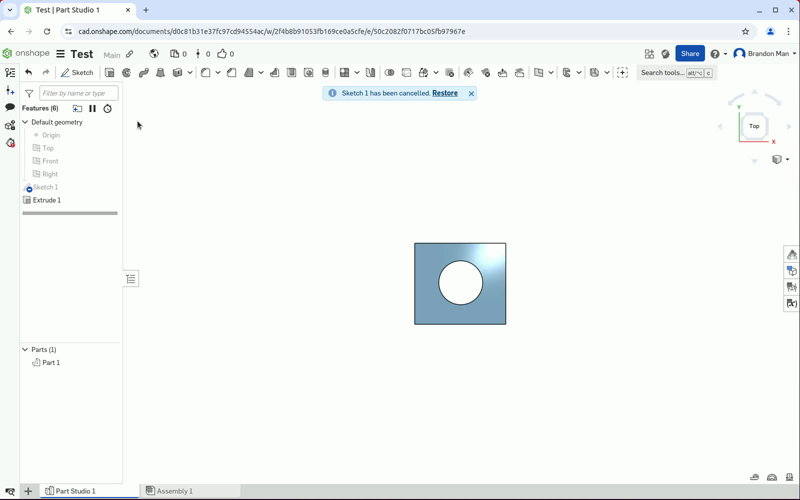
key(shift+h)
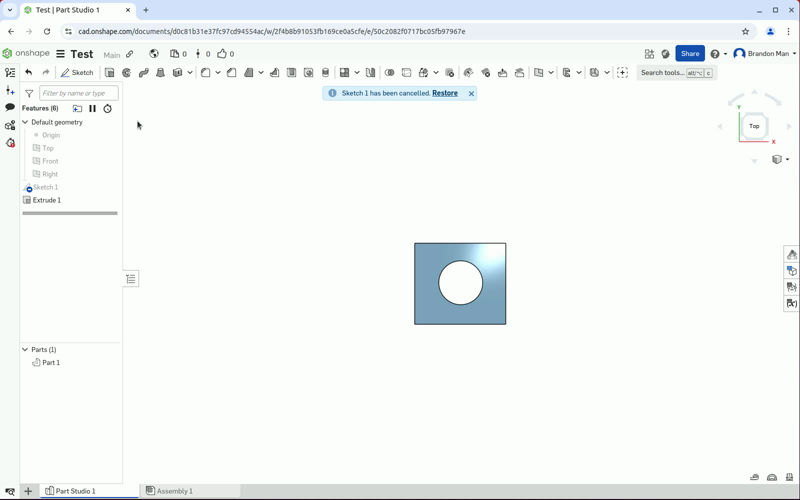
key(shift+h)
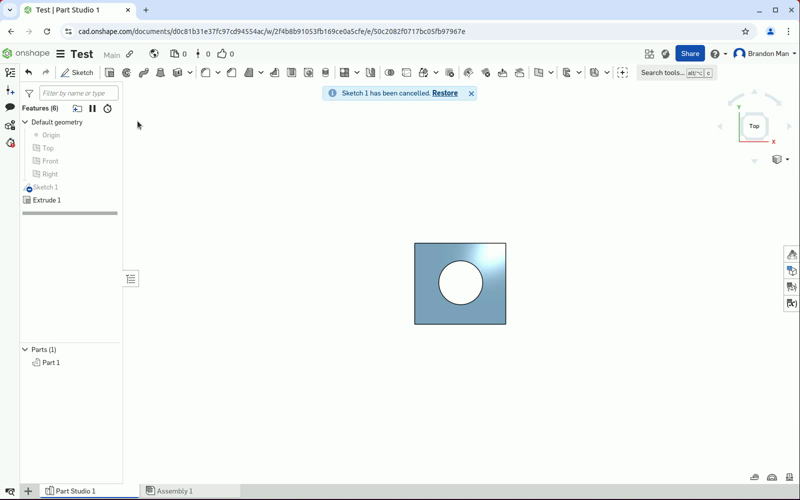
mouse_move(73, 189)
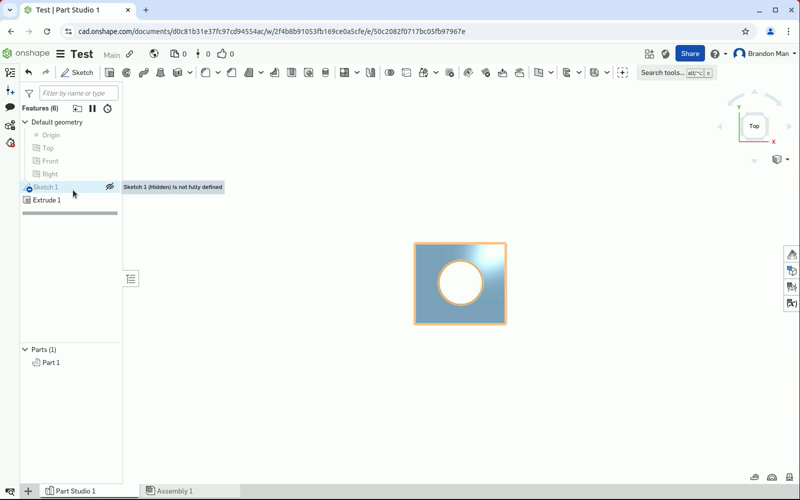
click(73, 189)
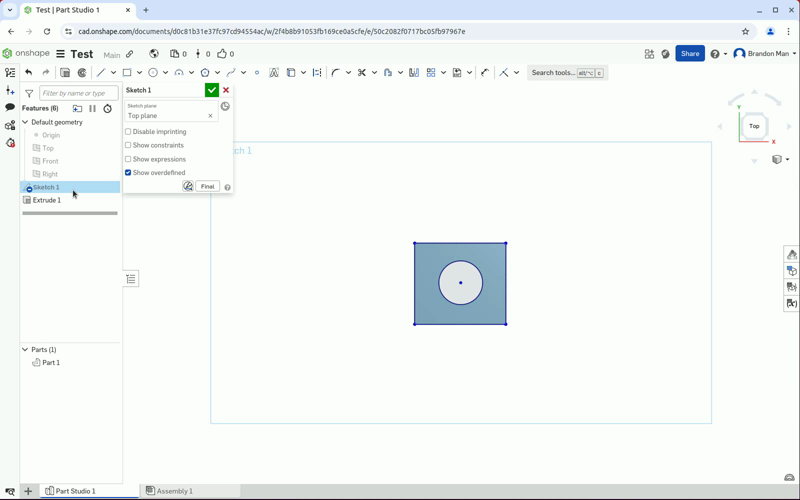
mouse_move(229, 92)
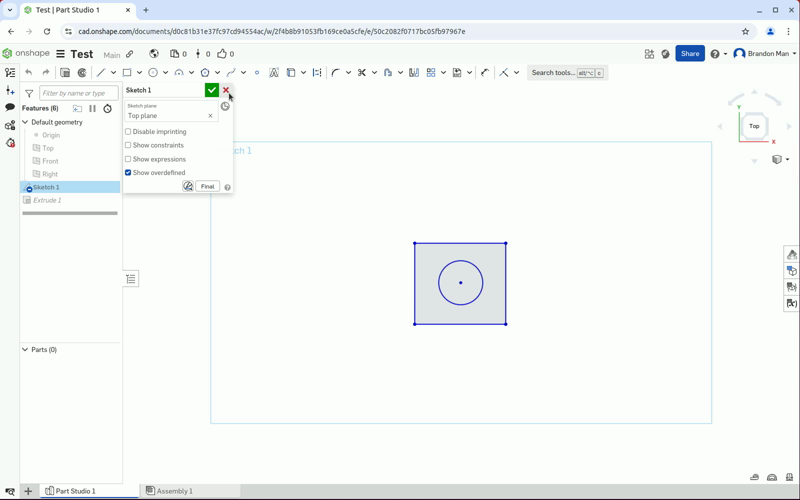
click(229, 92)
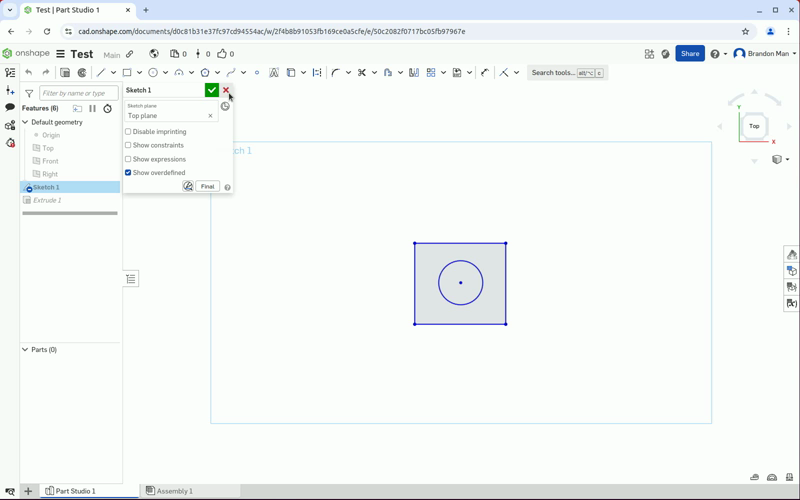
key(shift+s)
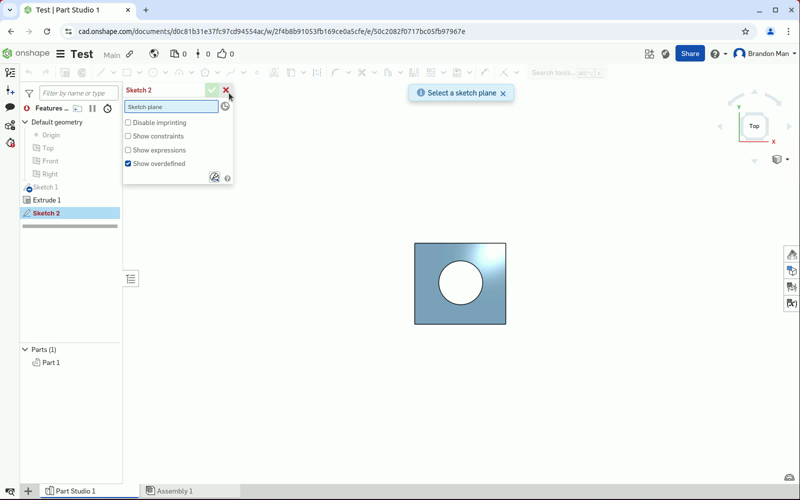
mouse_move(73, 150)
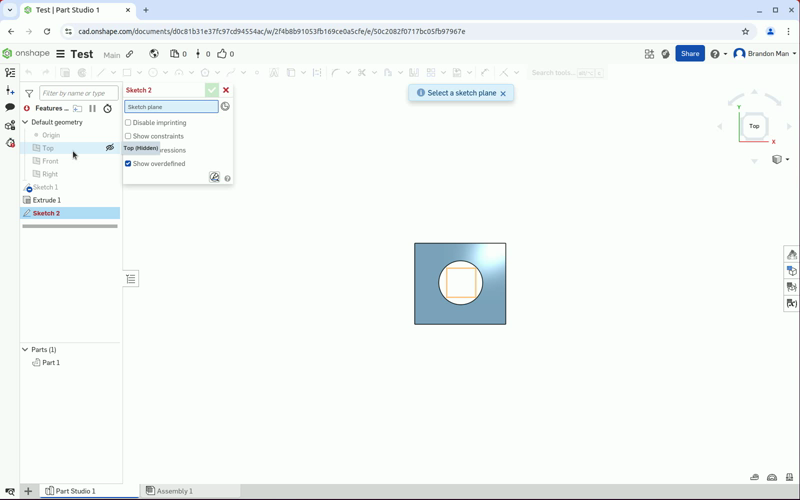
click(73, 150)
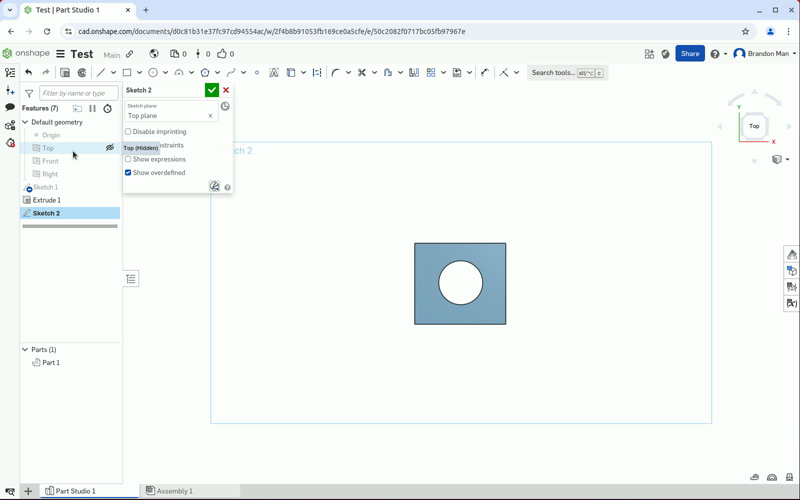
mouse_move(73, 352)
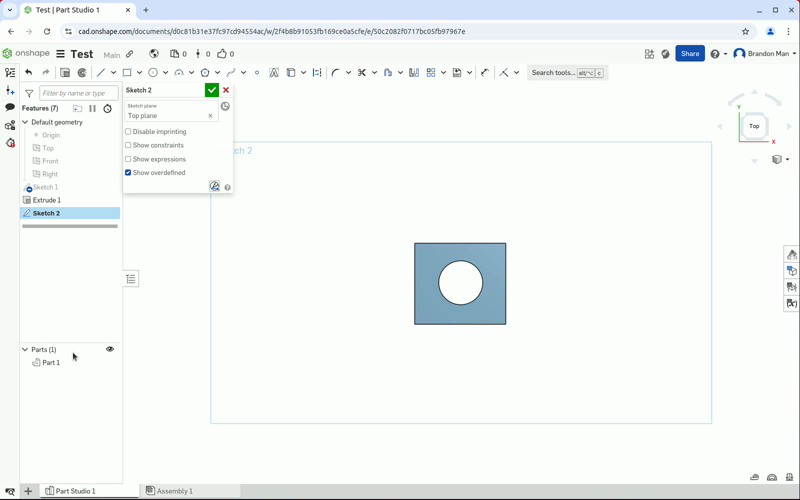
key(y)
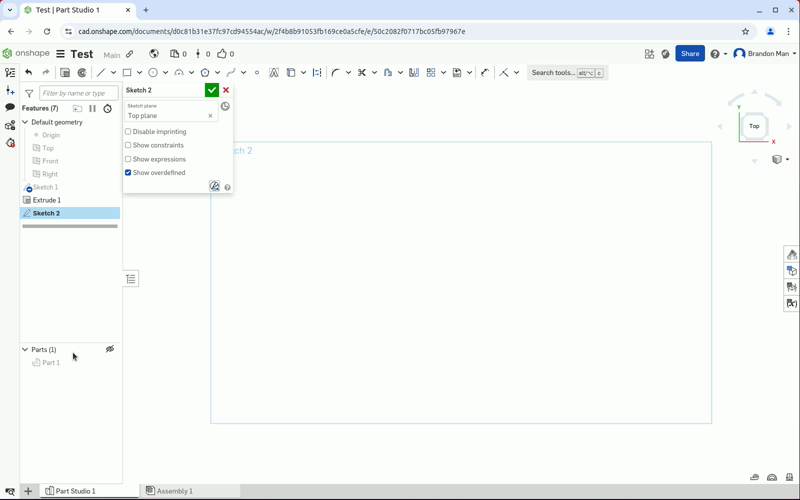
key(c)
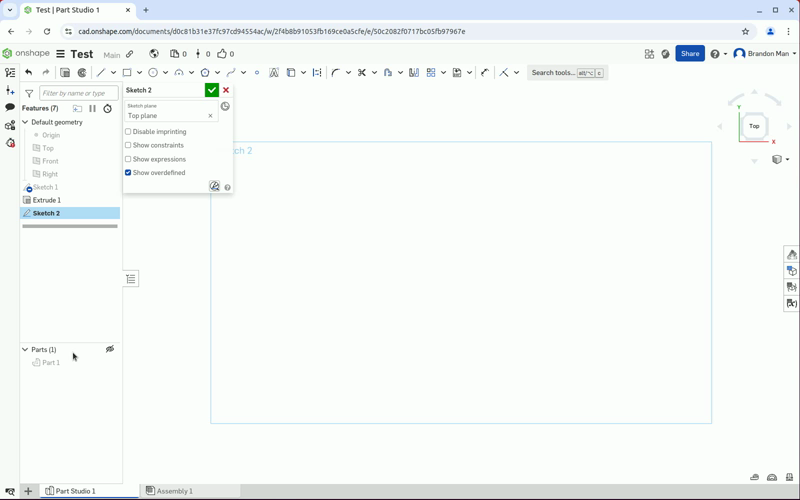
key_down(shift)
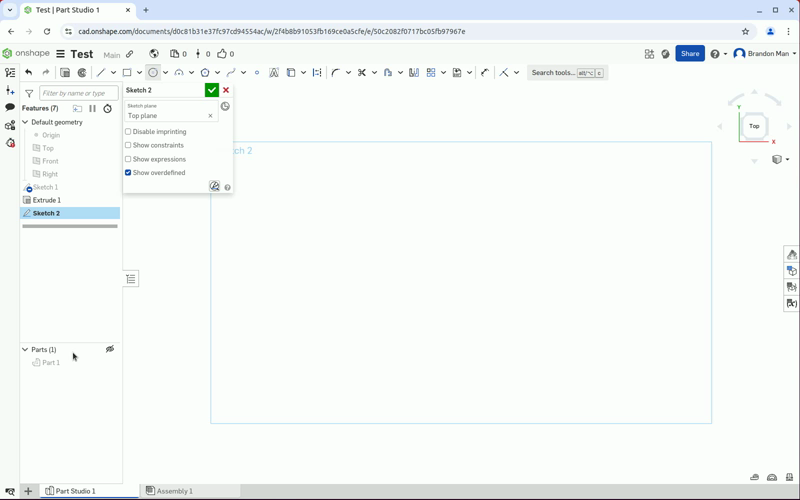
mouse_move(461, 282)
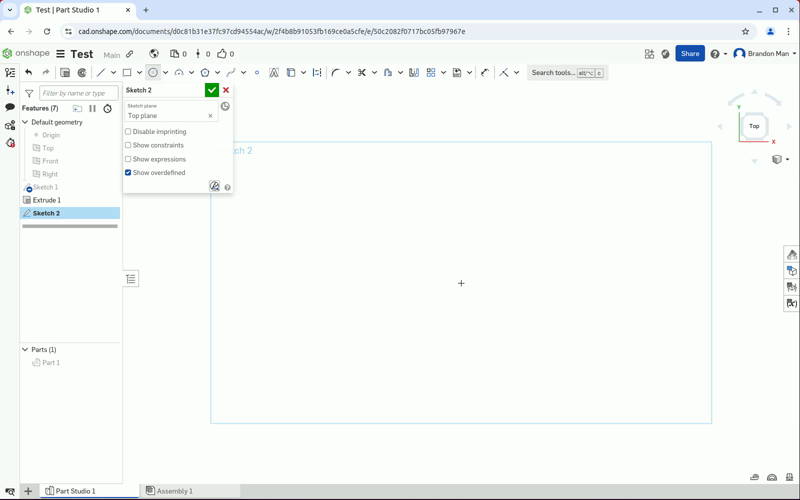
click(461, 282)
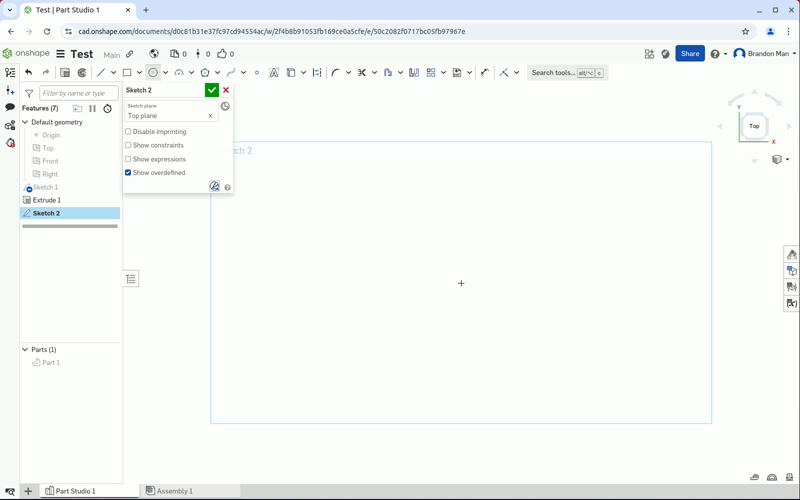
key_up(shift)
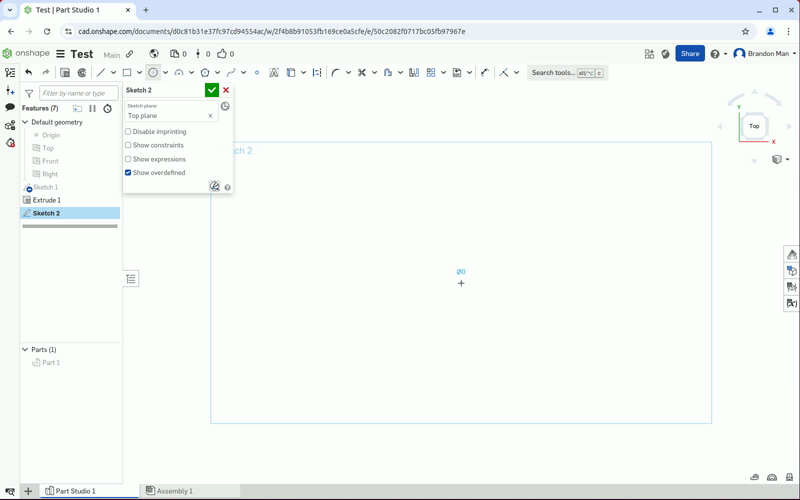
mouse_move(480, 282)
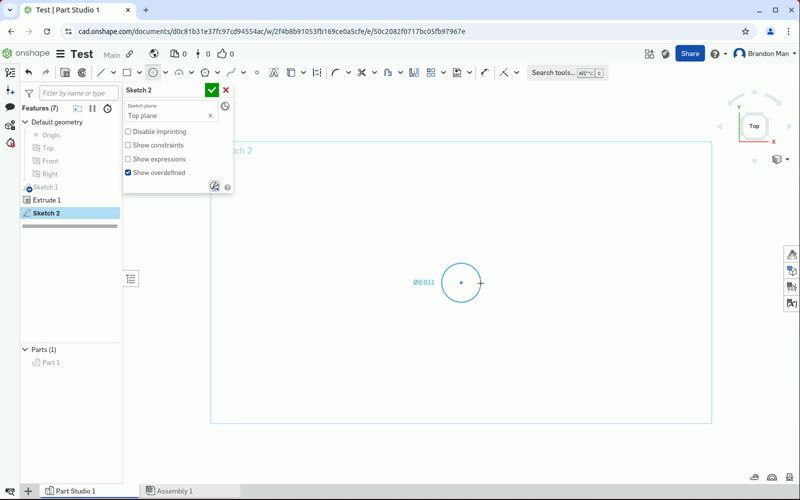
click(480, 282)
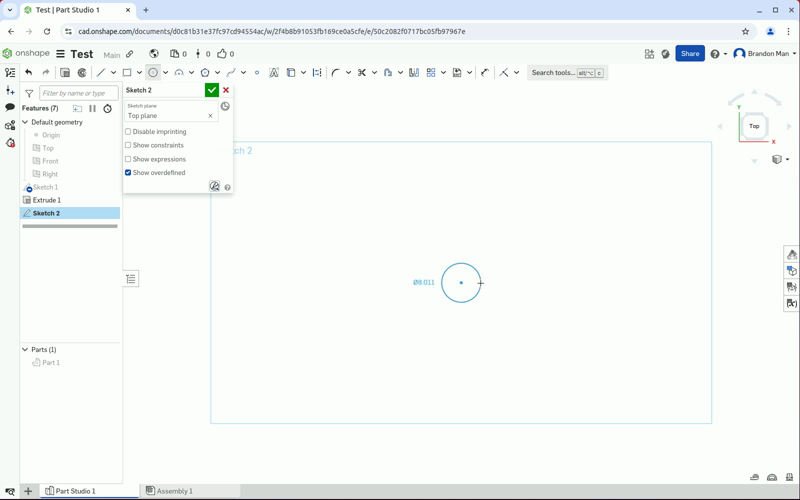
key(esc)
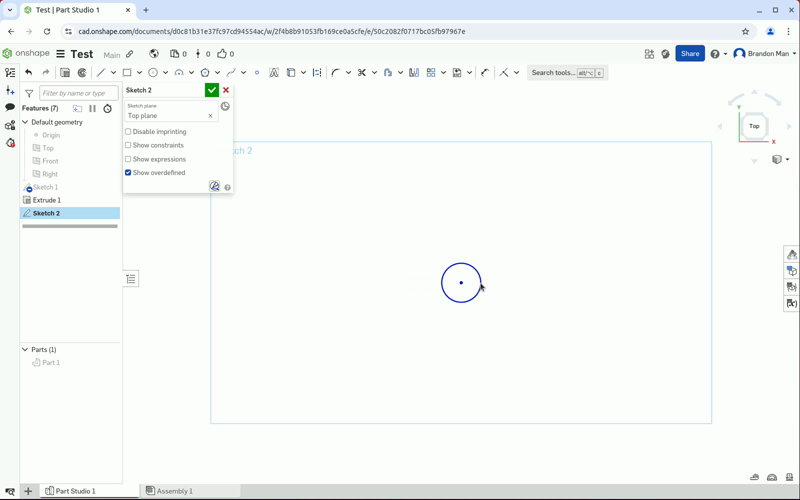
mouse_move(475, 286)
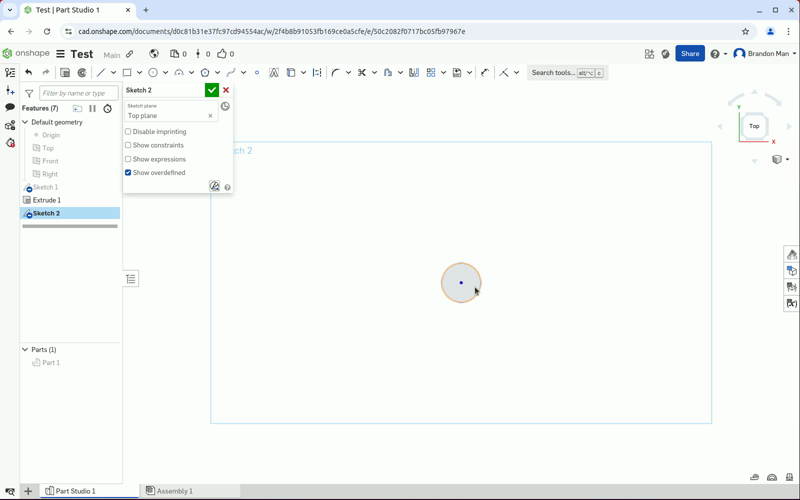
scroll(6)
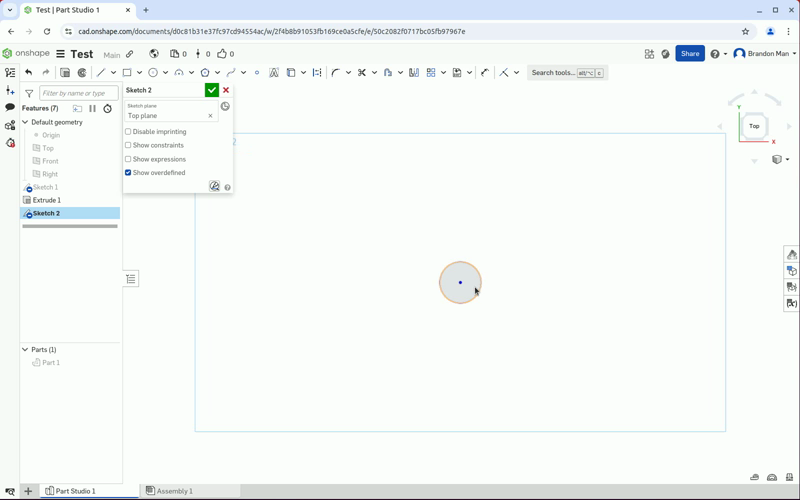
scroll(6)
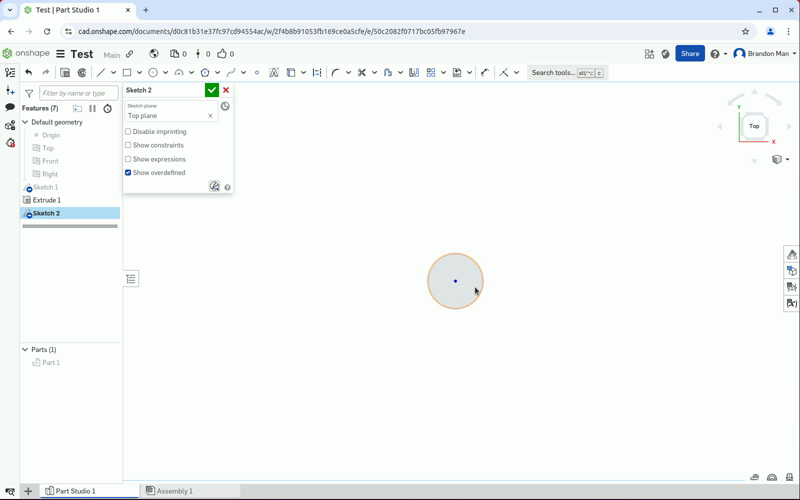
scroll(6)
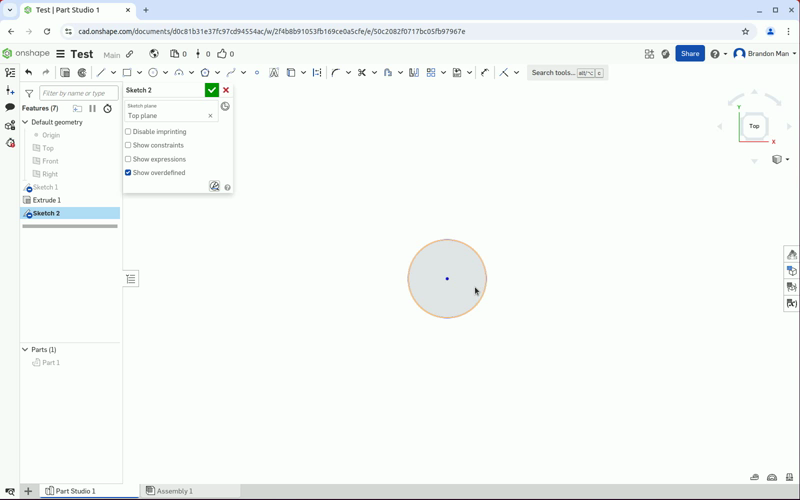
scroll(6)
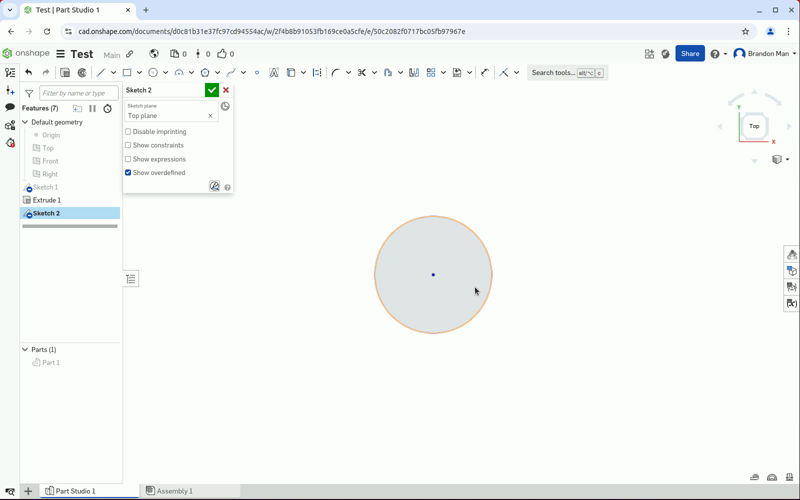
scroll(6)
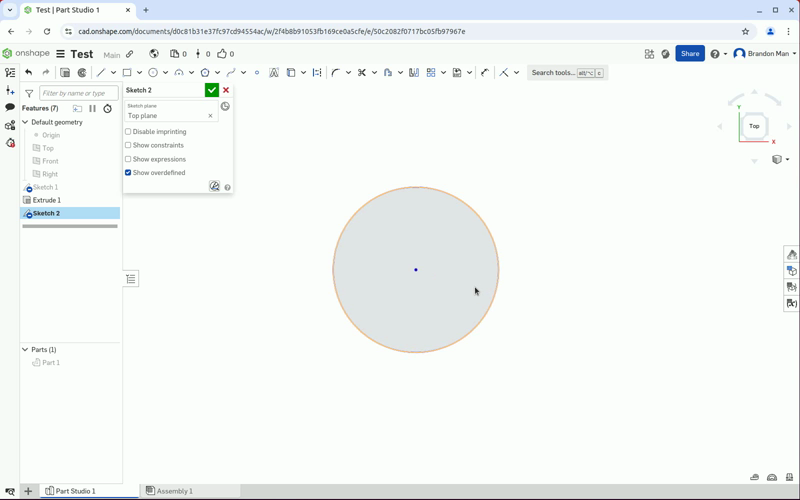
scroll(6)
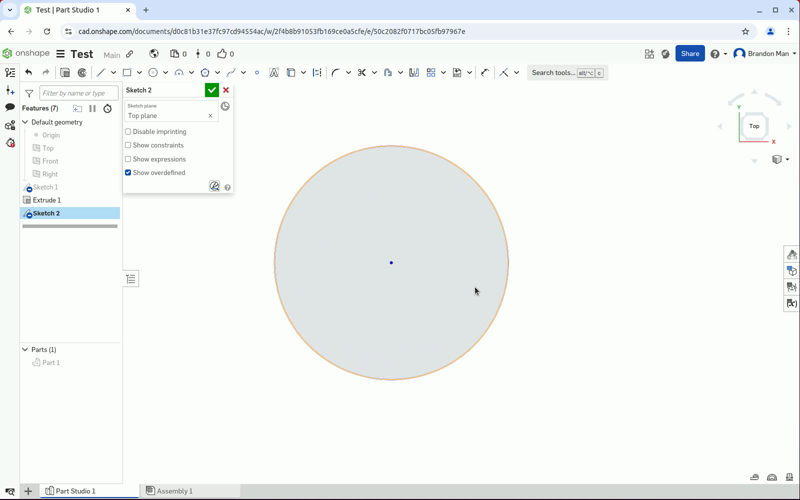
scroll(6)
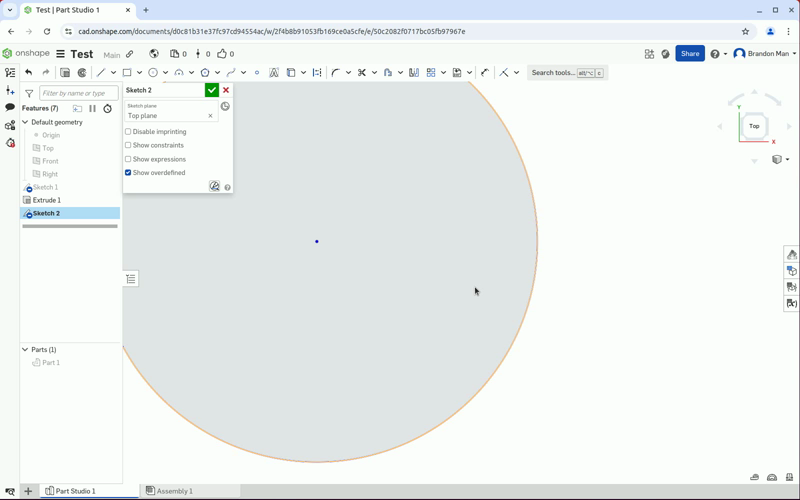
click(475, 286)
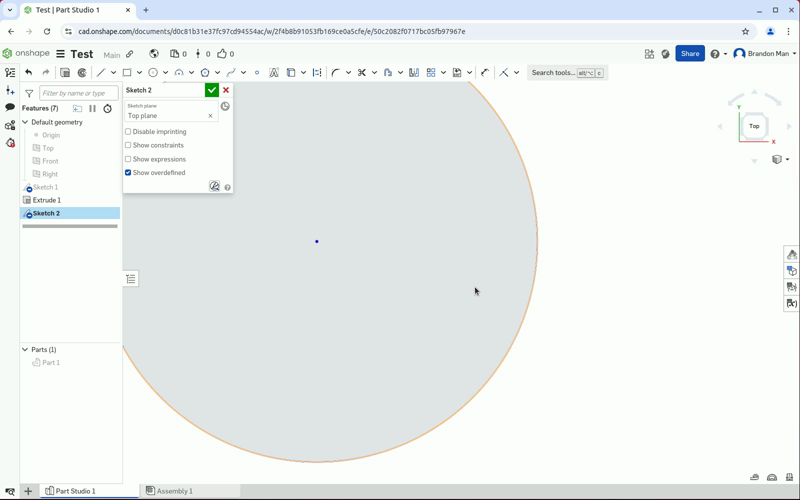
scroll(-6)
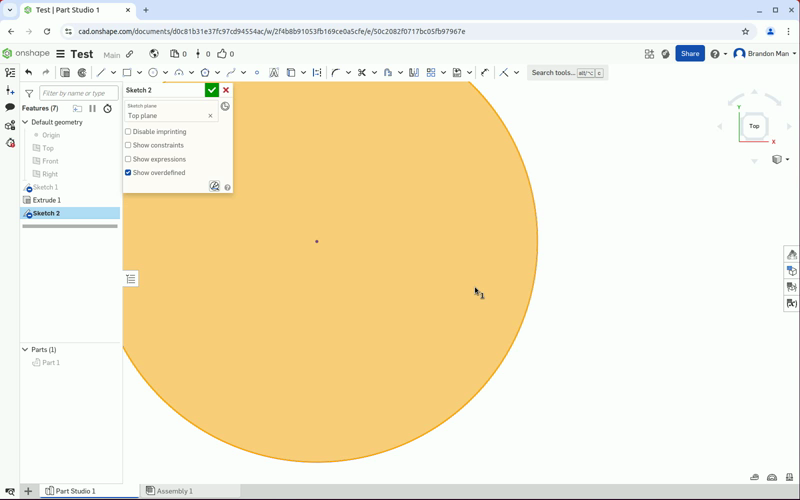
scroll(-6)
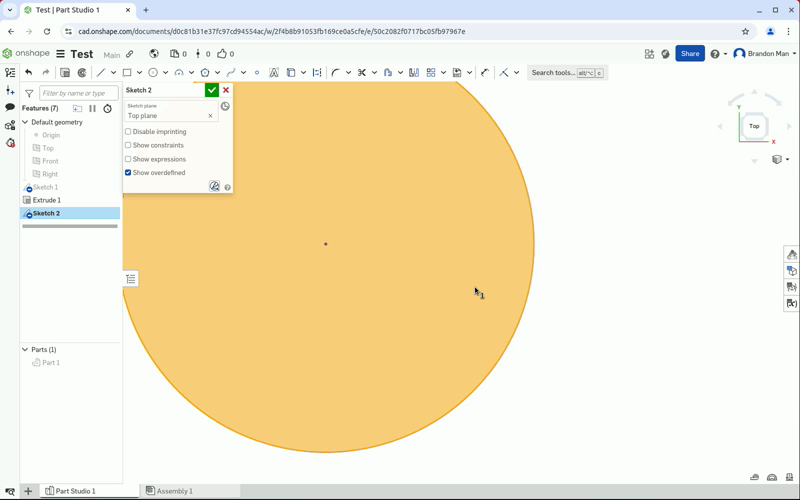
scroll(-6)
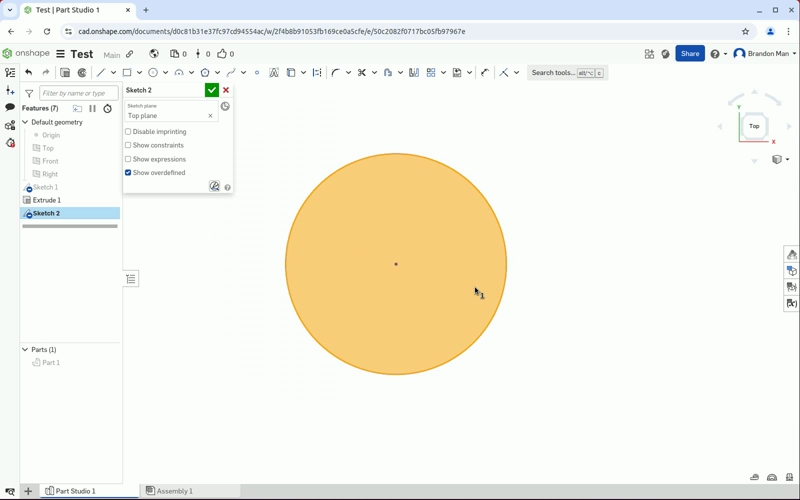
scroll(-6)
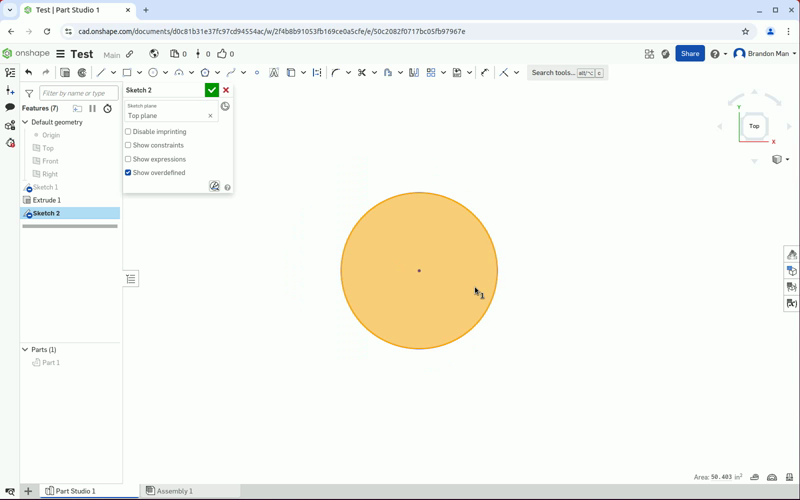
scroll(-6)
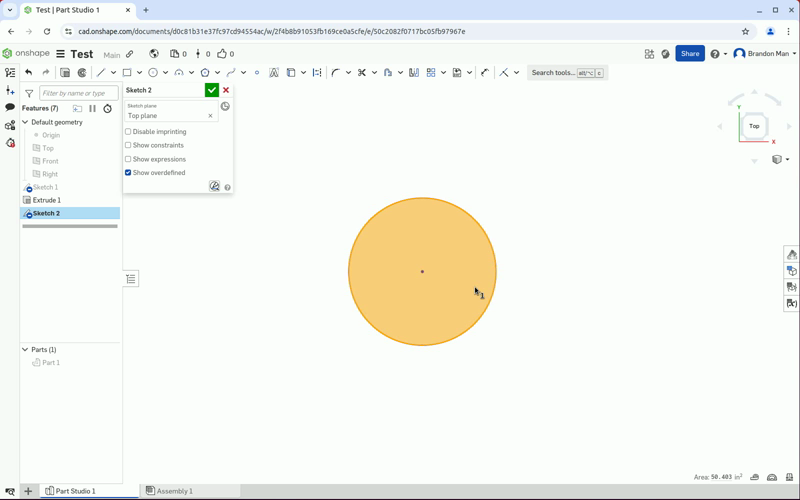
scroll(-6)
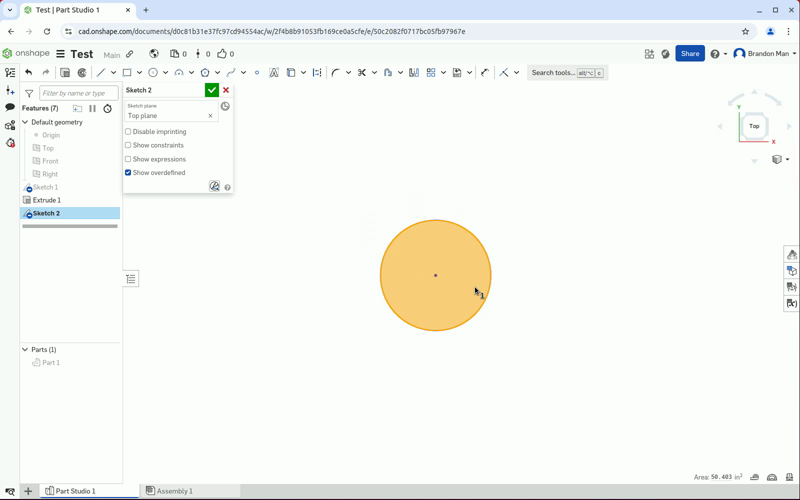
scroll(-6)
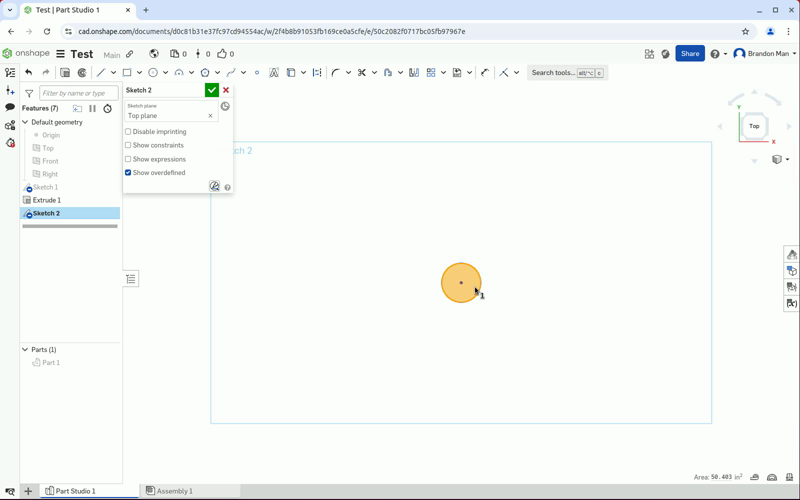
mouse_move(73, 352)
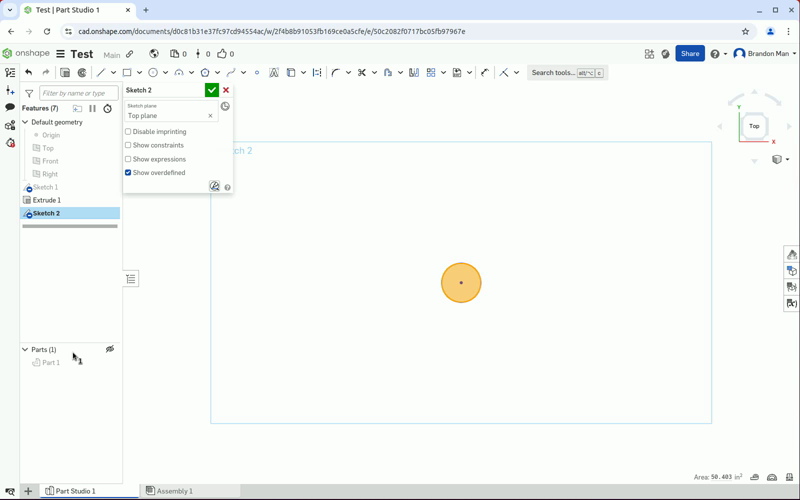
key(shift+y)
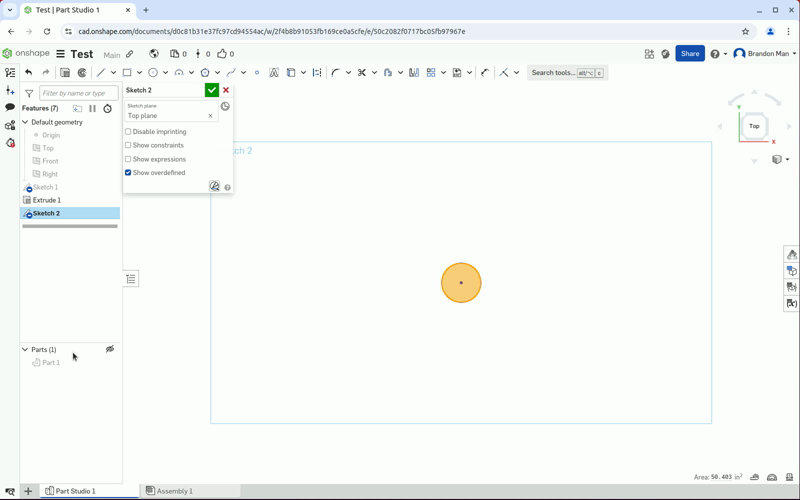
key(shift+e)
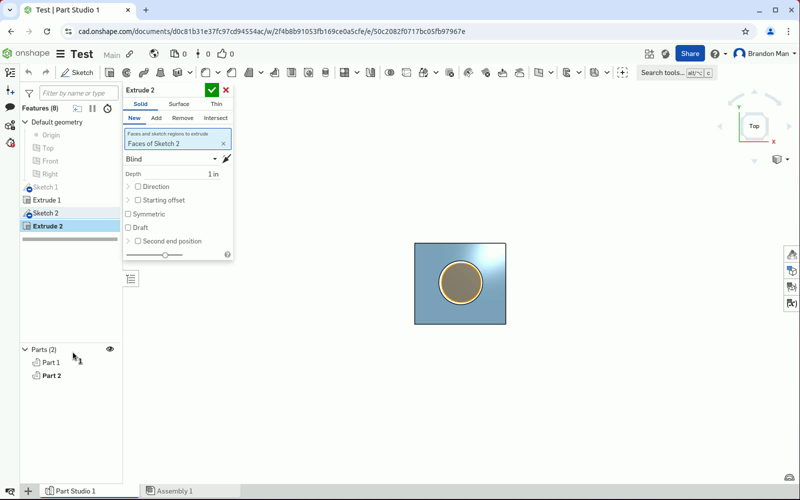
mouse_move(143, 106)
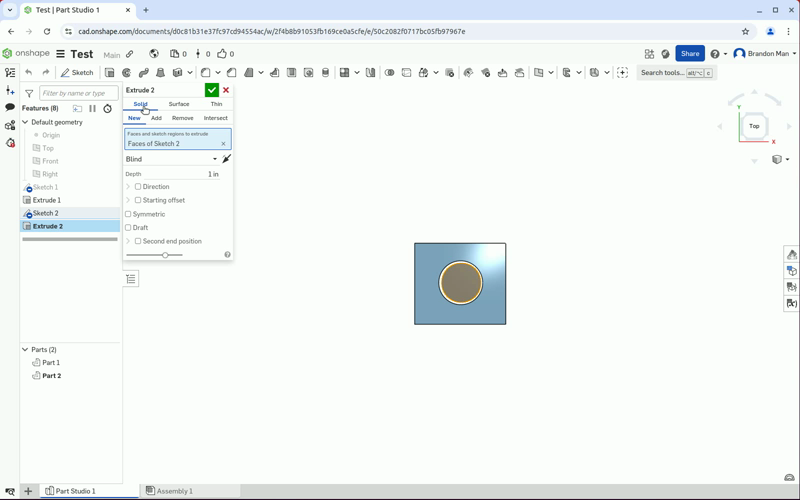
click(143, 106)
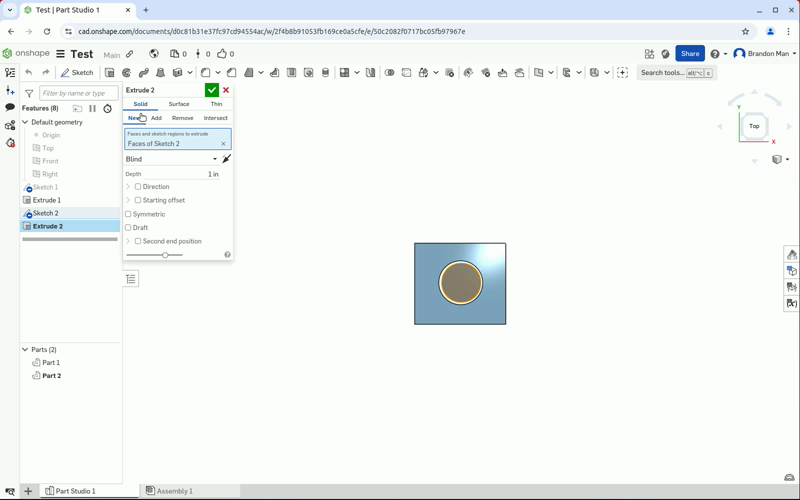
mouse_move(137, 120)
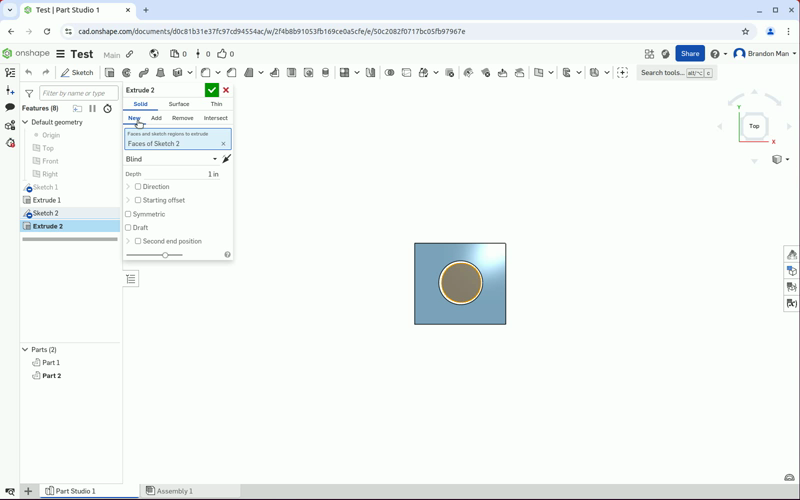
click(137, 120)
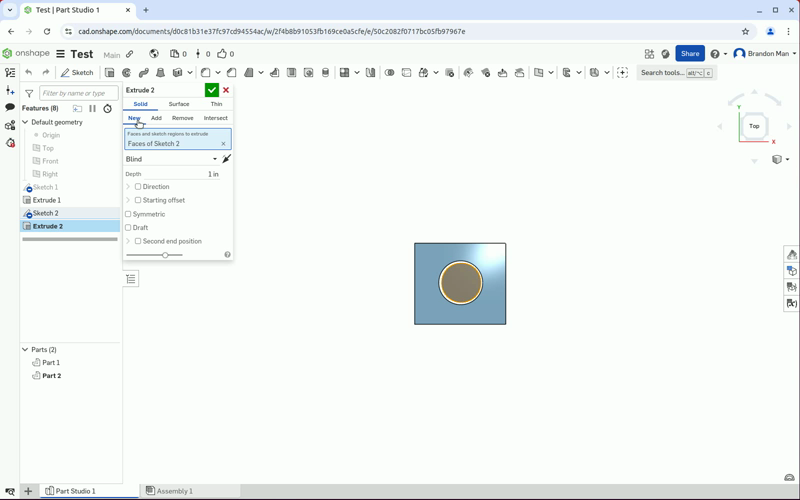
key(tab, 4)
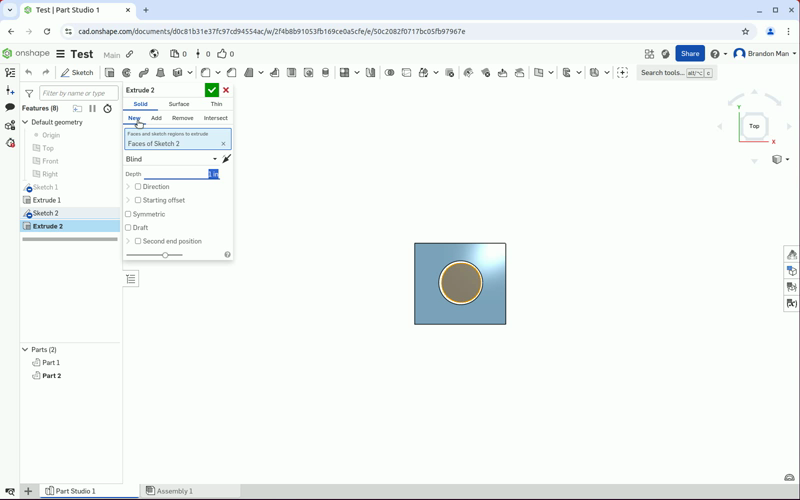
text(-15.405)
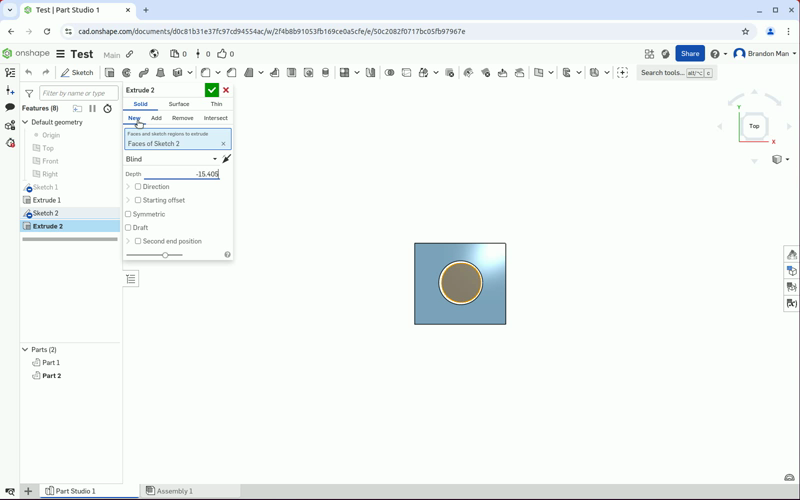
key(enter)
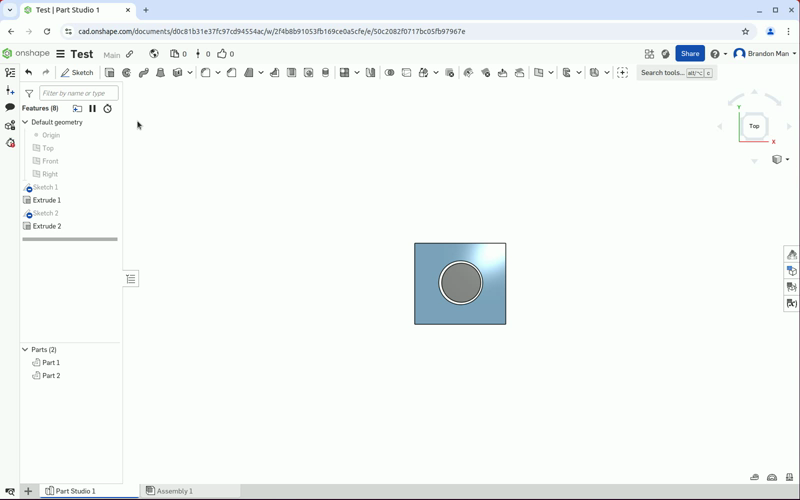
key(shift+h)
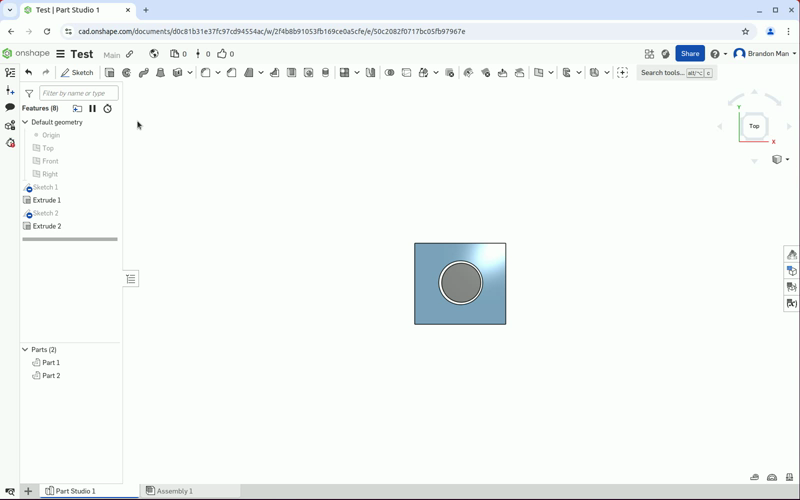
key(shift+h)
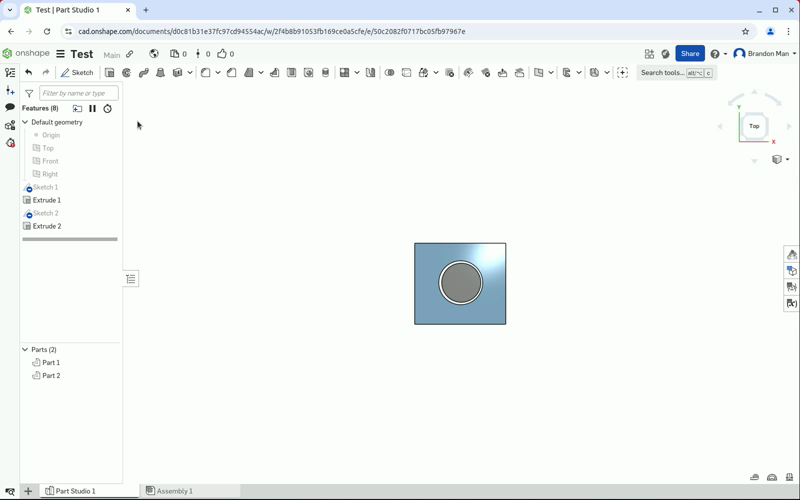
mouse_move(73, 189)
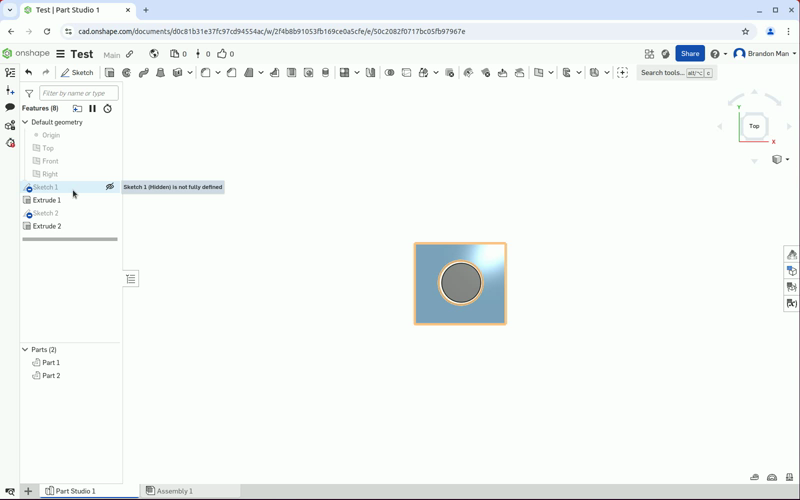
click(73, 189)
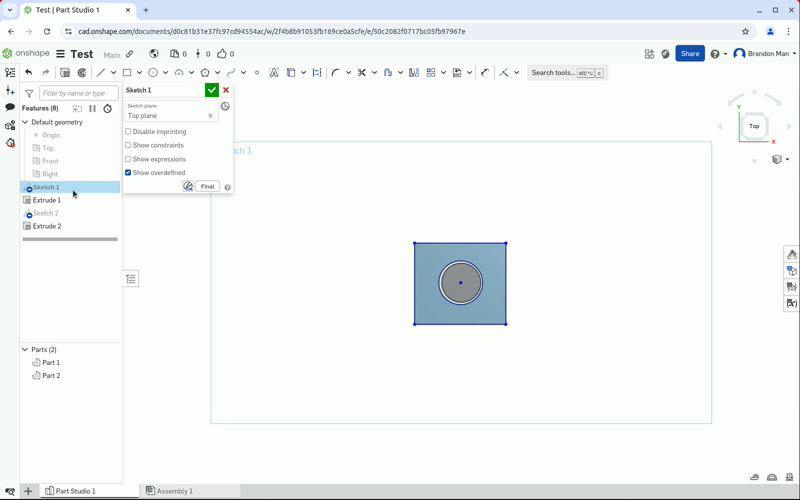
mouse_move(229, 92)
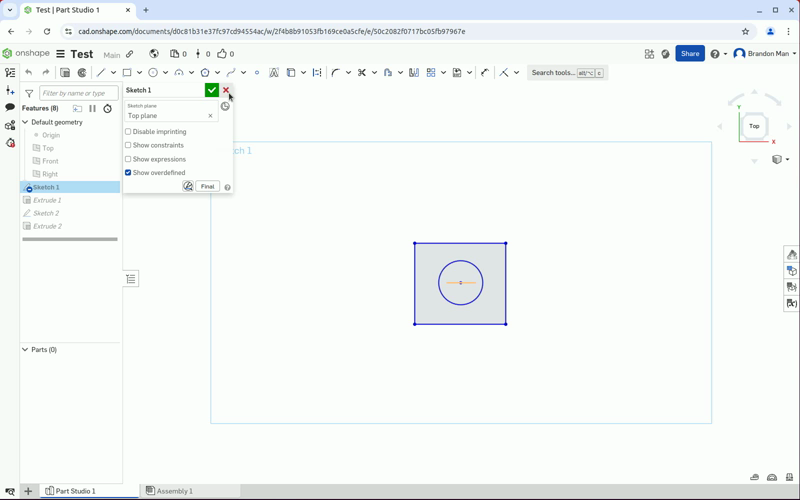
click(229, 92)
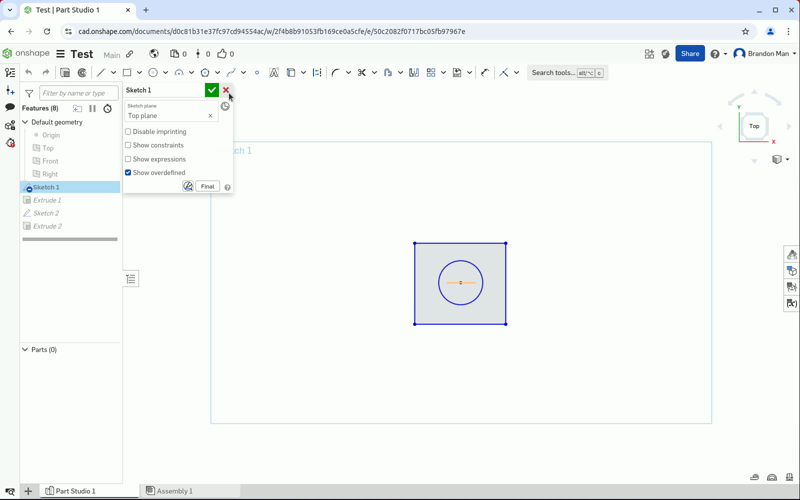
key(shift+s)
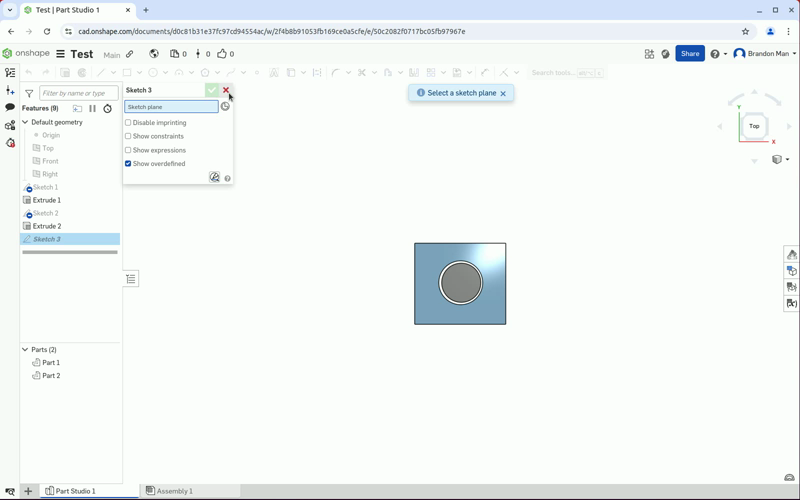
mouse_move(73, 150)
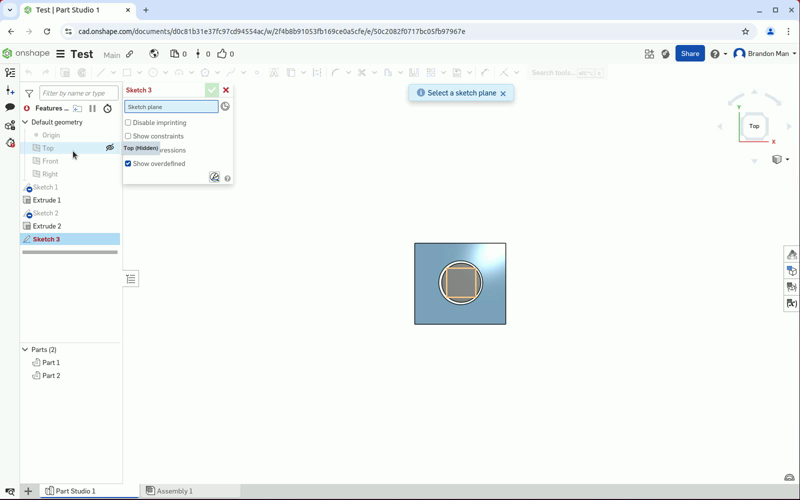
click(73, 150)
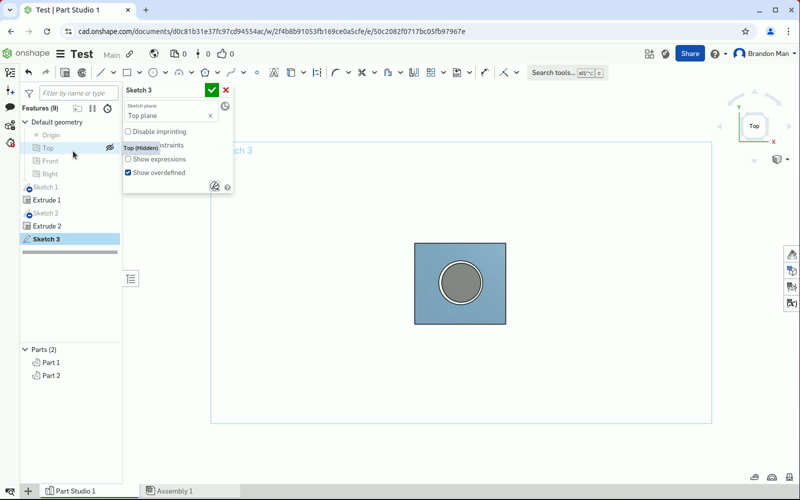
mouse_move(73, 352)
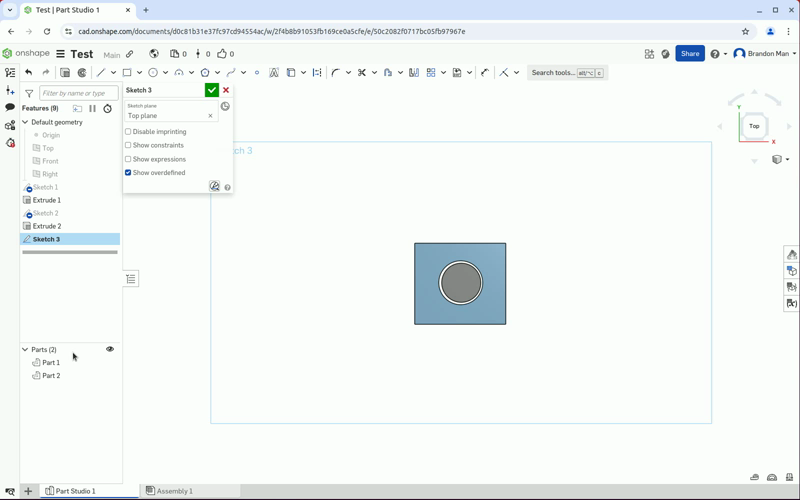
key(y)
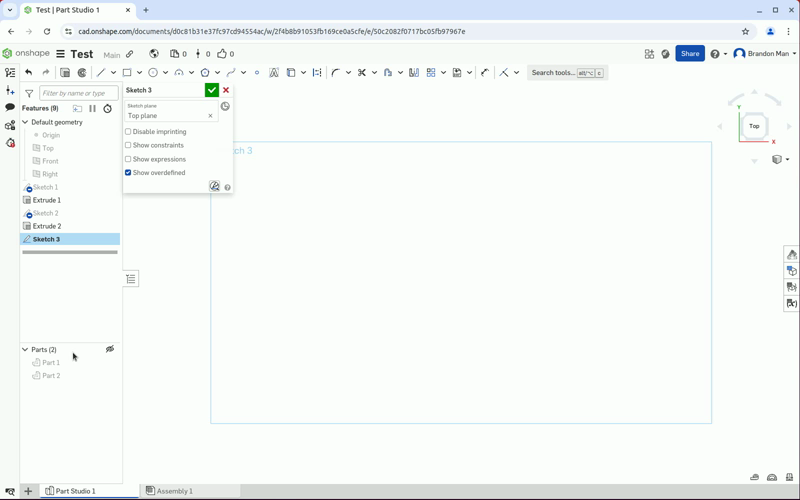
key(l)
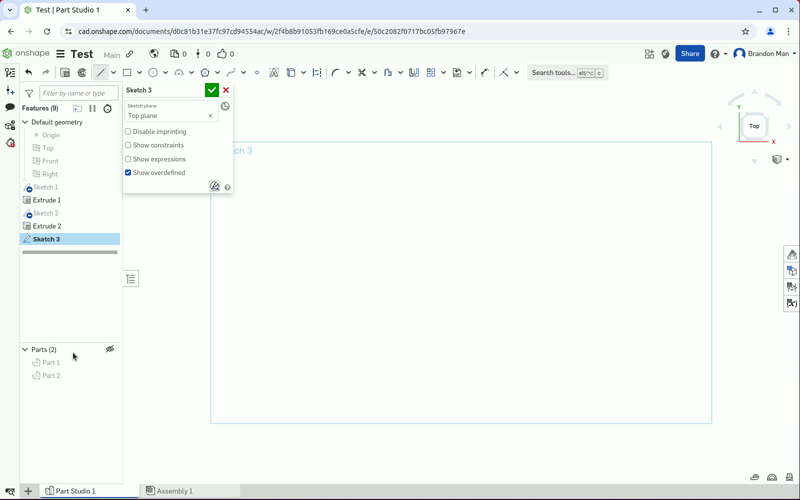
key_down(shift)
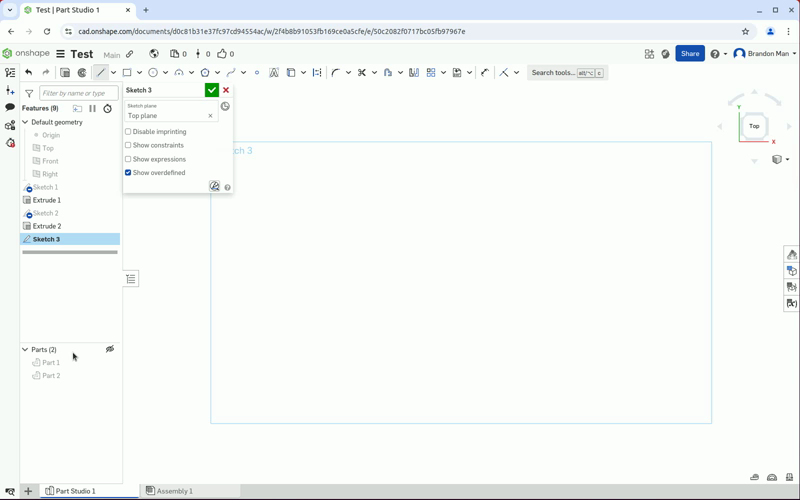
mouse_move(414, 324)
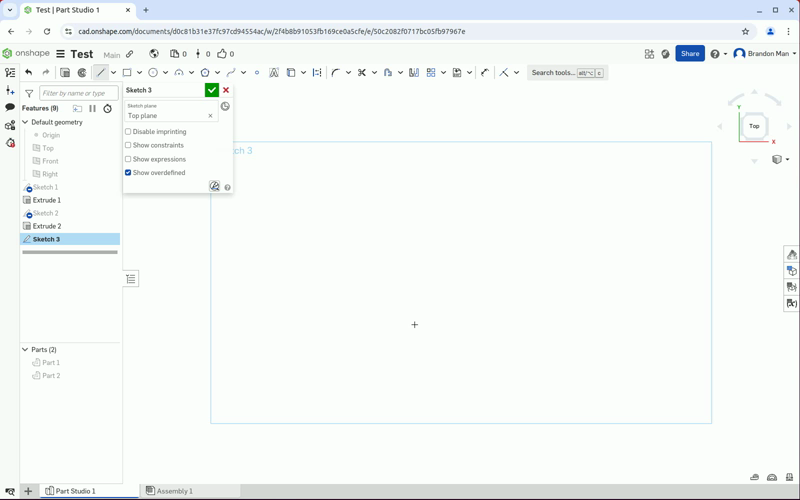
click(414, 324)
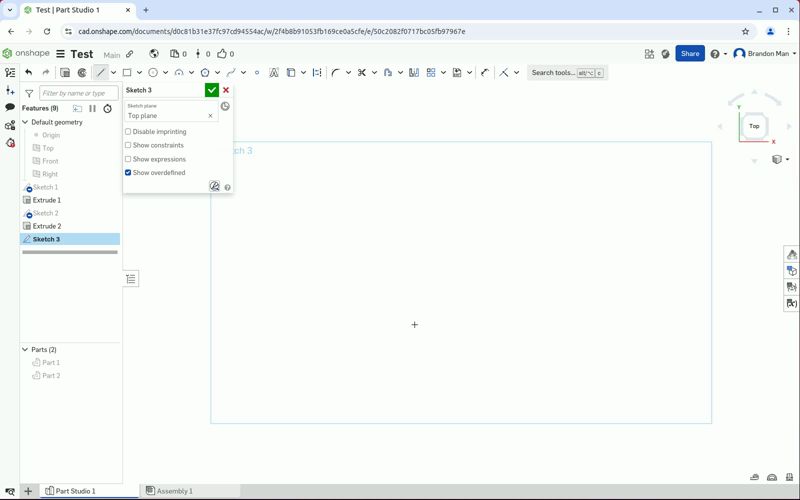
key_up(shift)
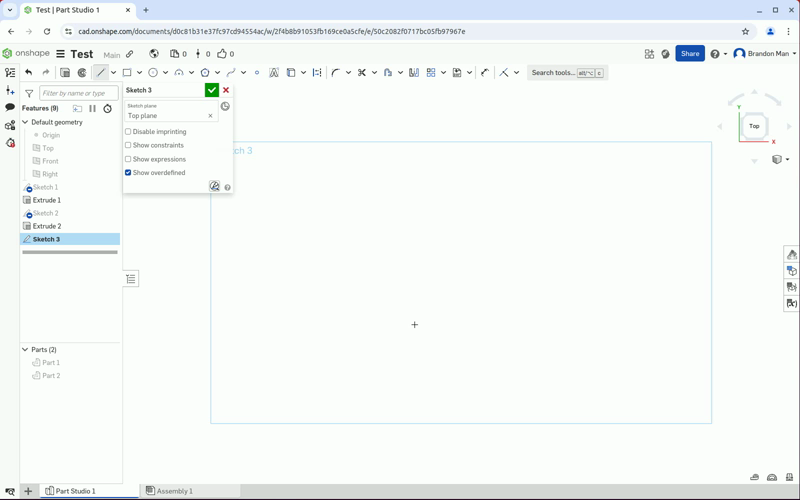
key_down(shift)
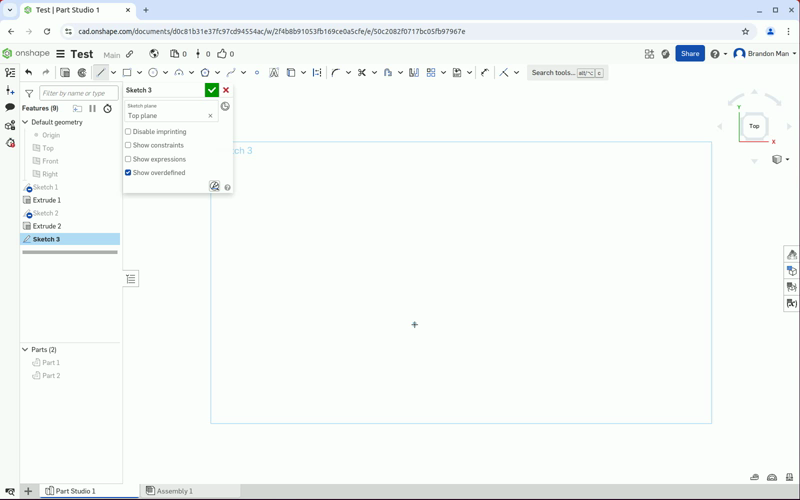
mouse_move(505, 324)
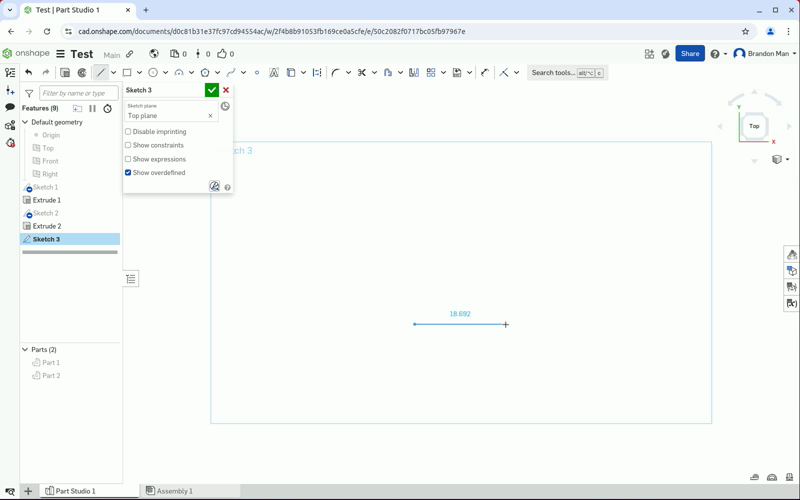
click(505, 324)
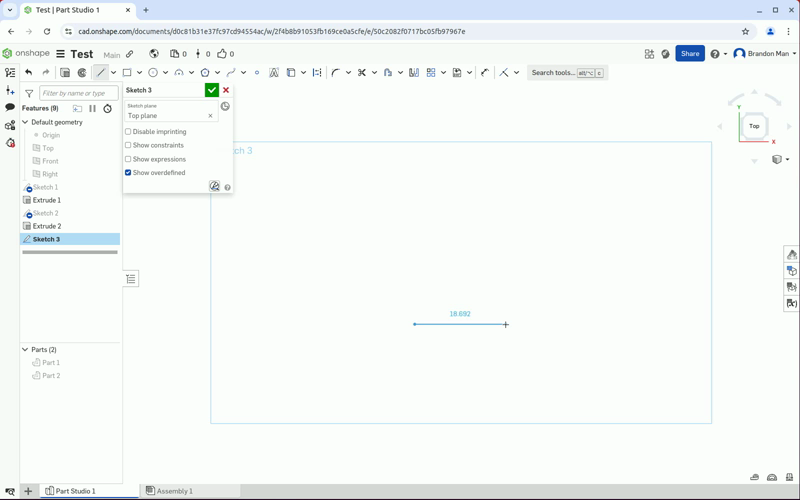
key_up(shift)
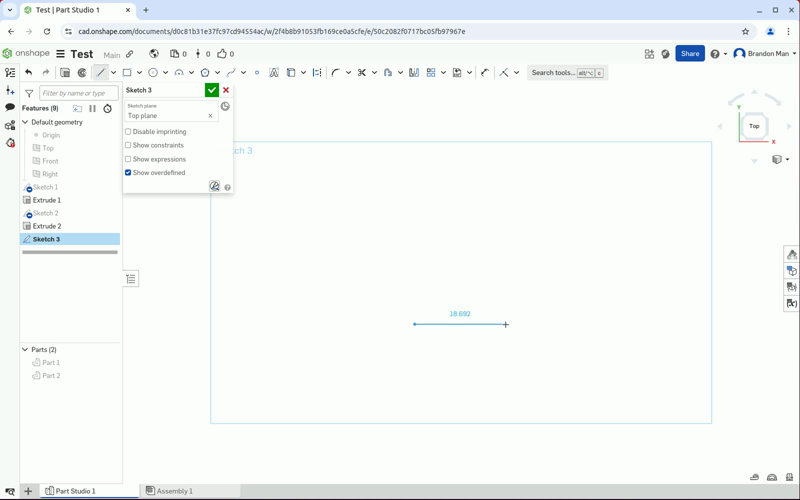
key_down(shift)
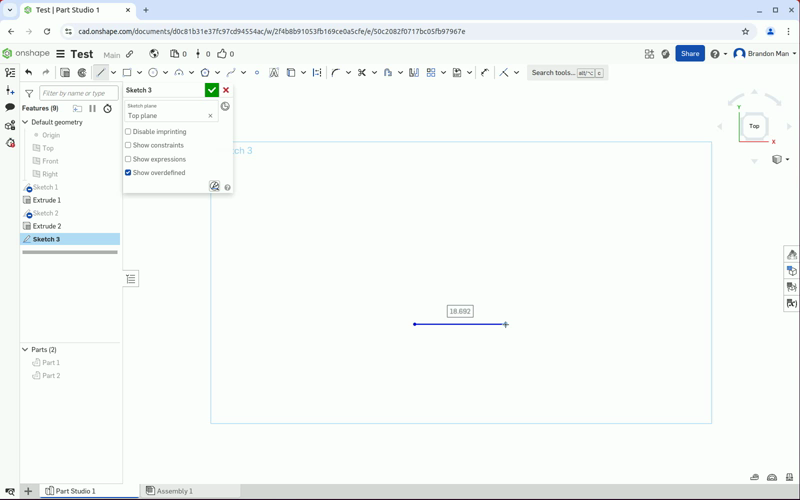
mouse_move(505, 243)
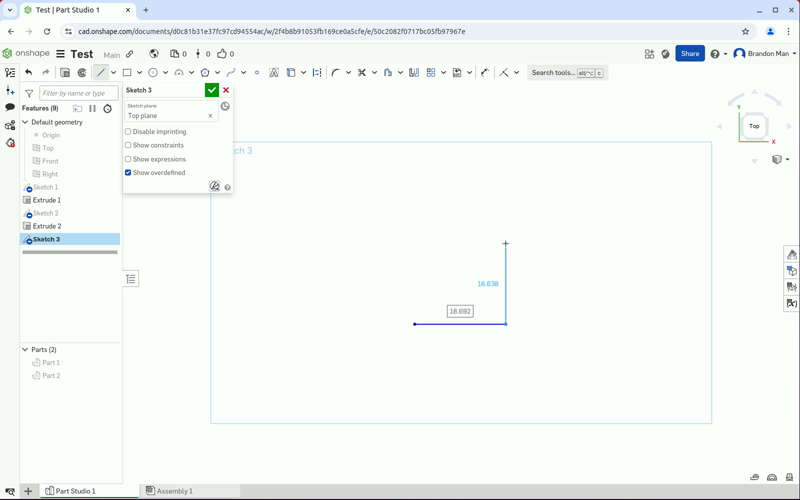
click(505, 243)
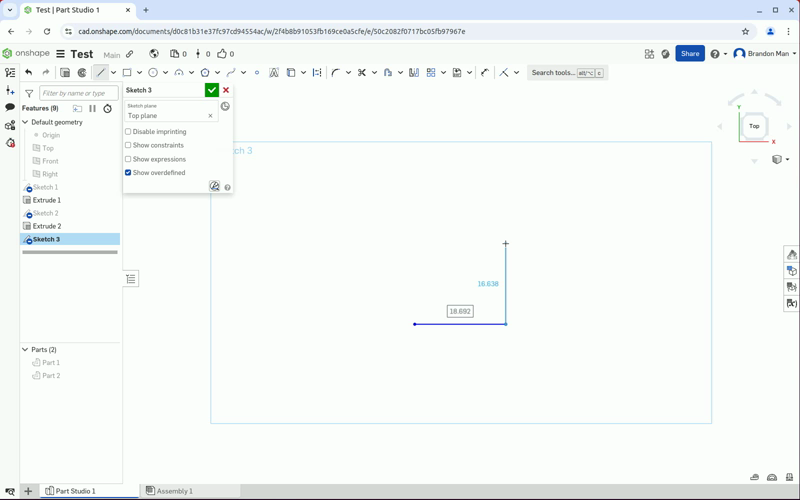
key_up(shift)
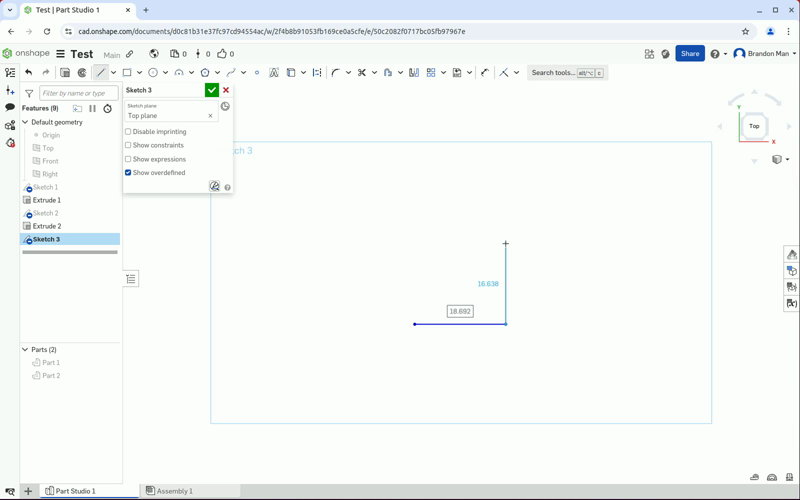
key_down(shift)
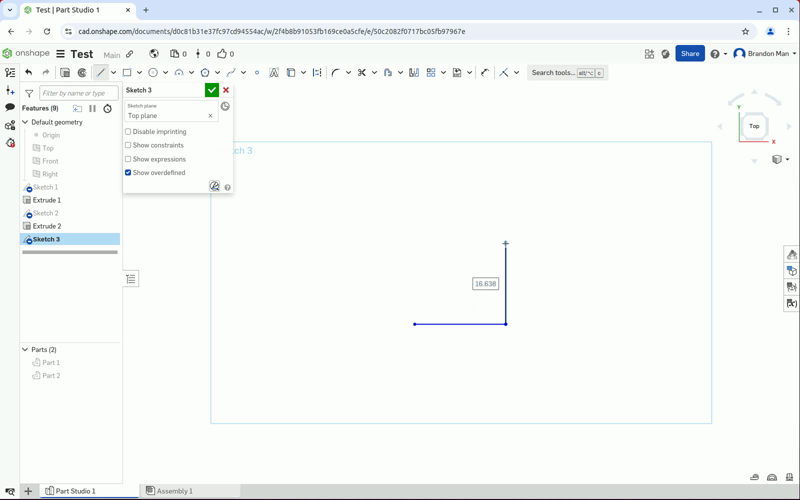
mouse_move(414, 243)
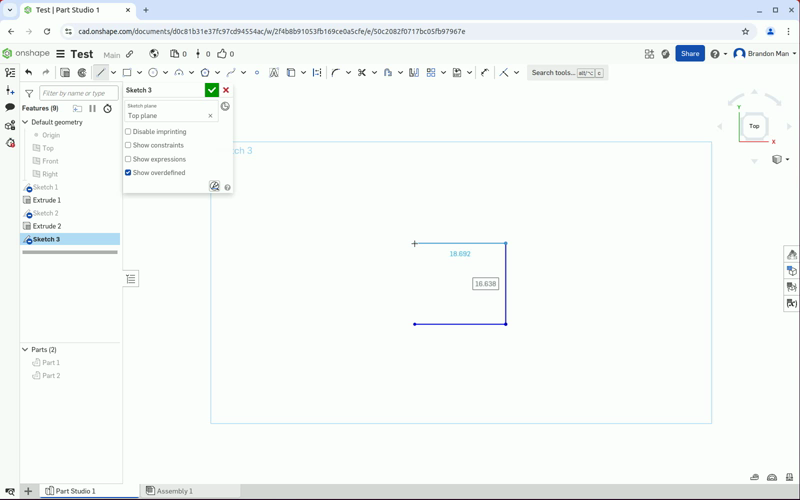
click(414, 243)
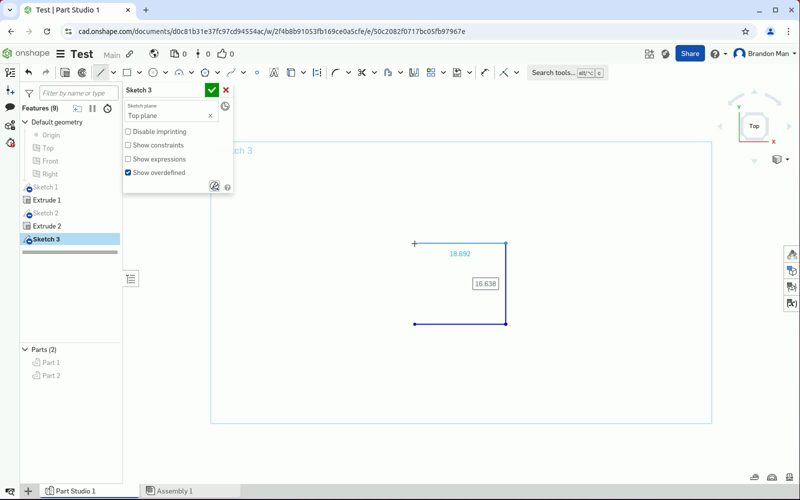
key_up(shift)
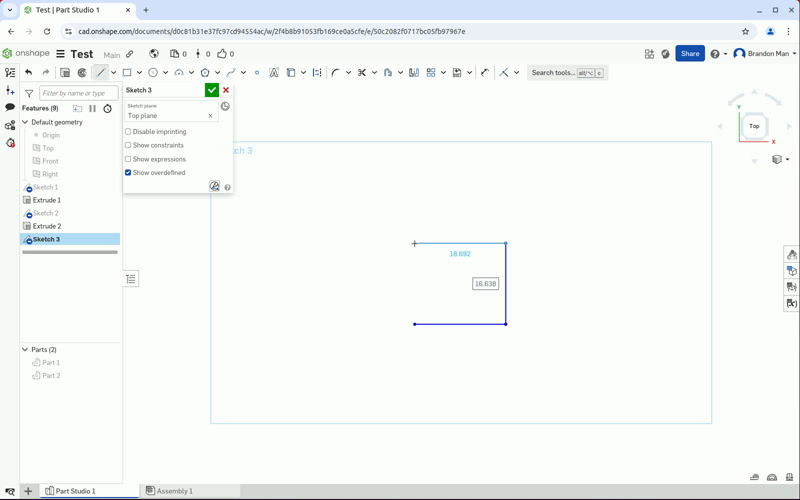
key_down(shift)
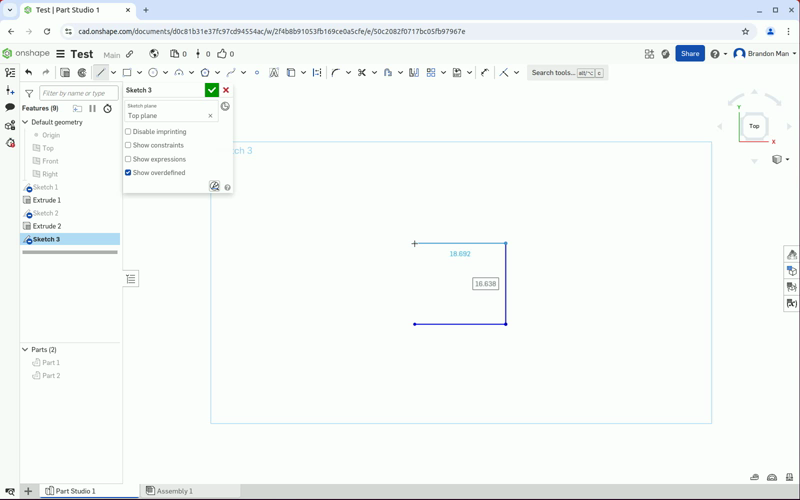
mouse_move(414, 324)
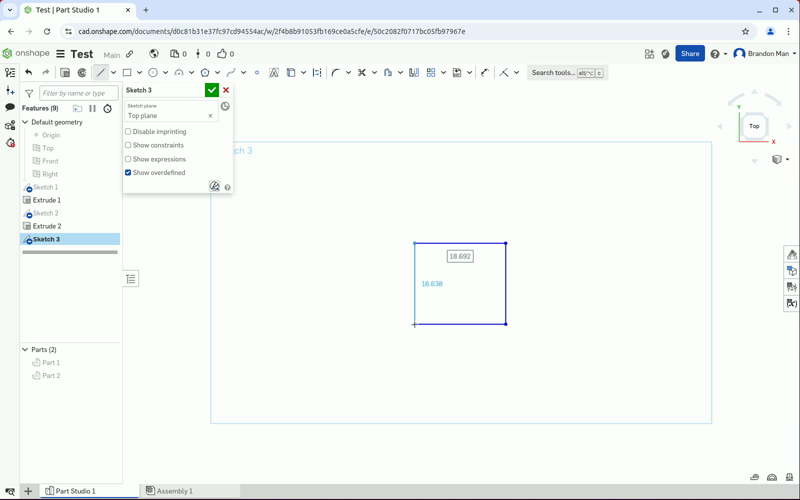
key_up(shift)
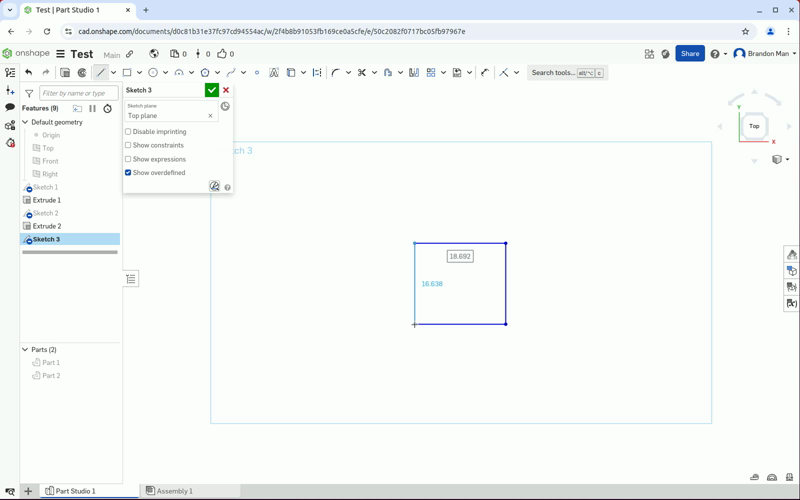
click(414, 324)
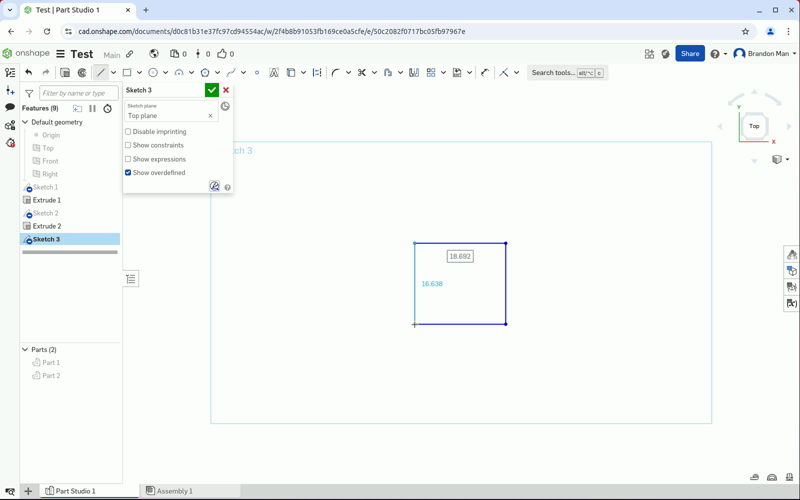
key(esc)
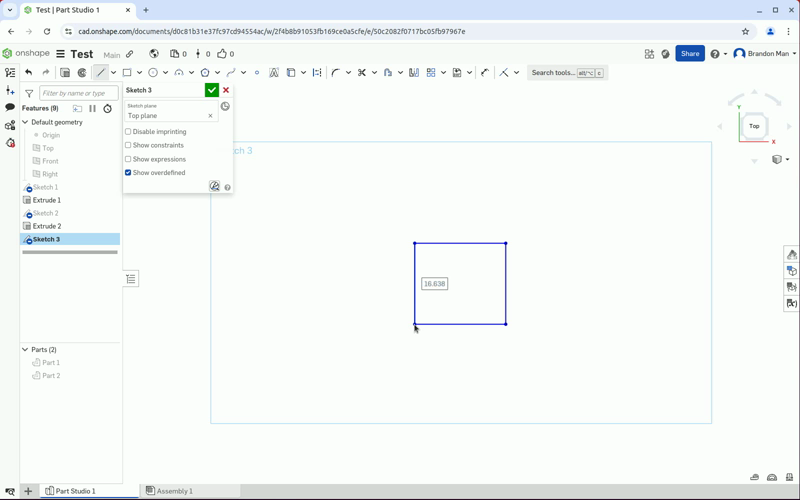
key(c)
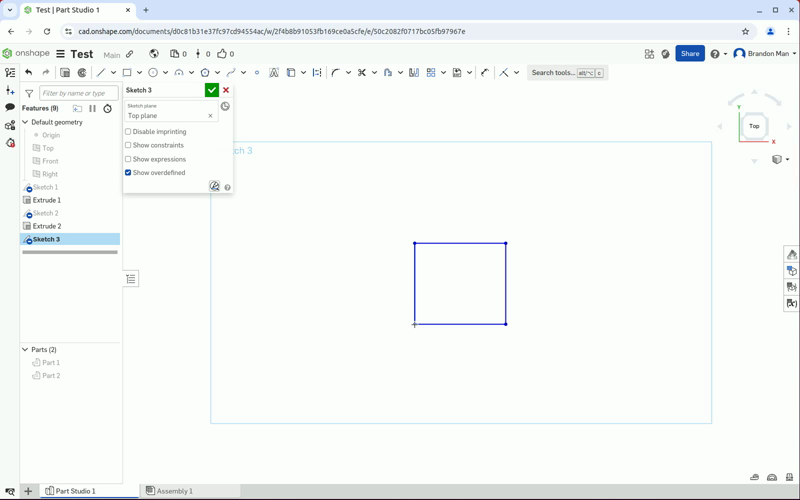
key_down(shift)
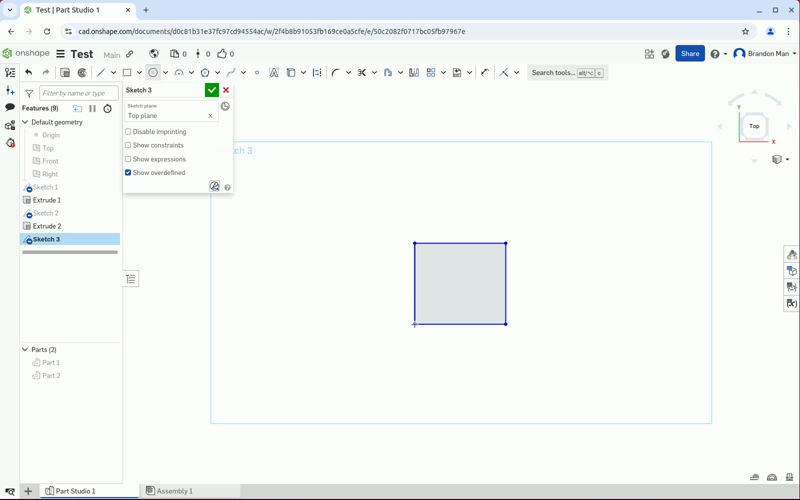
mouse_move(460, 282)
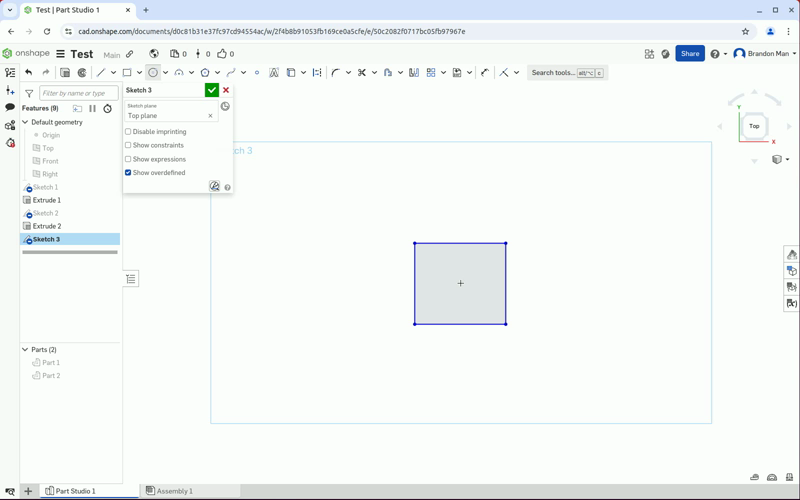
click(460, 282)
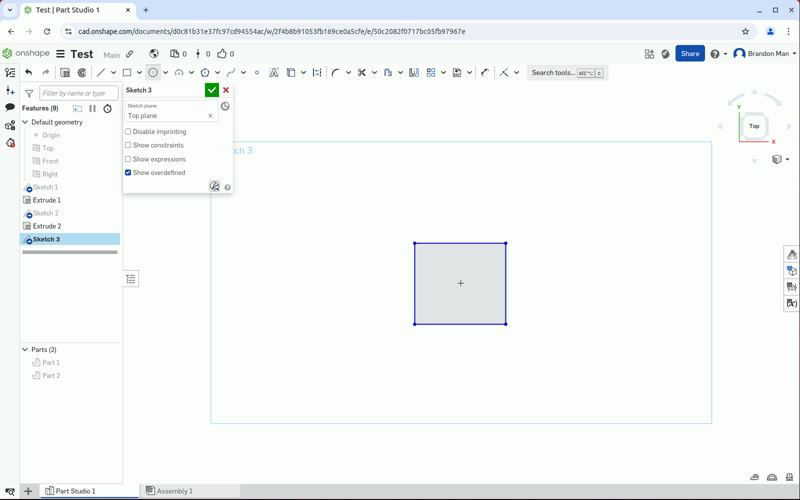
key_up(shift)
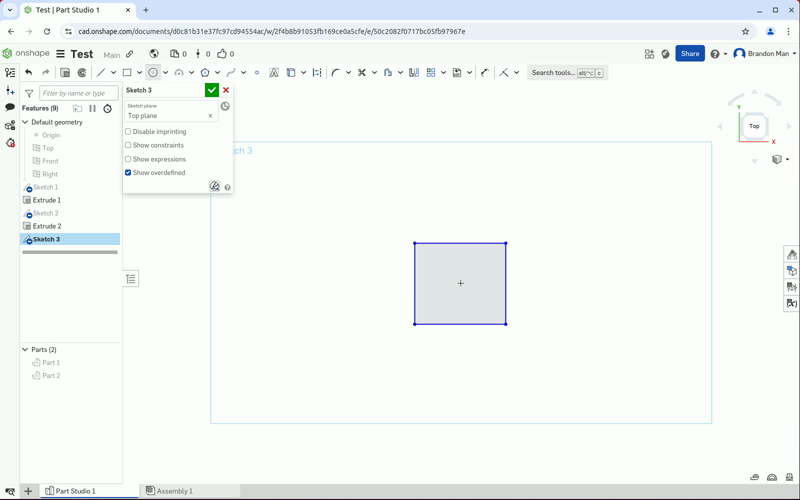
mouse_move(482, 282)
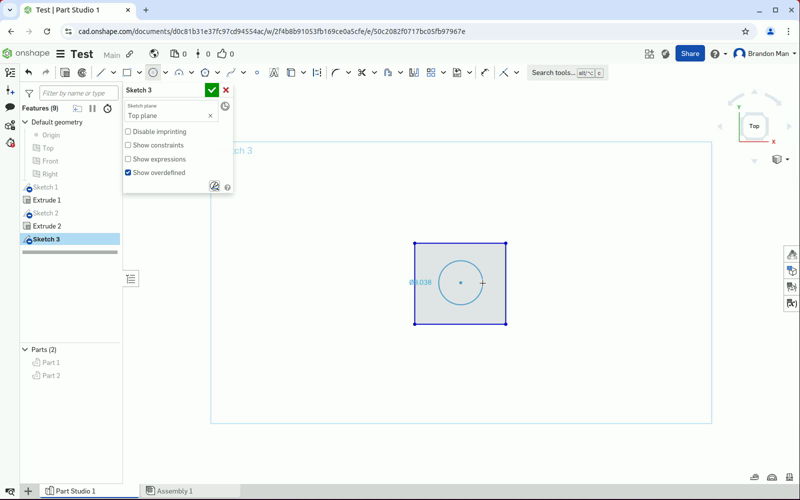
click(482, 282)
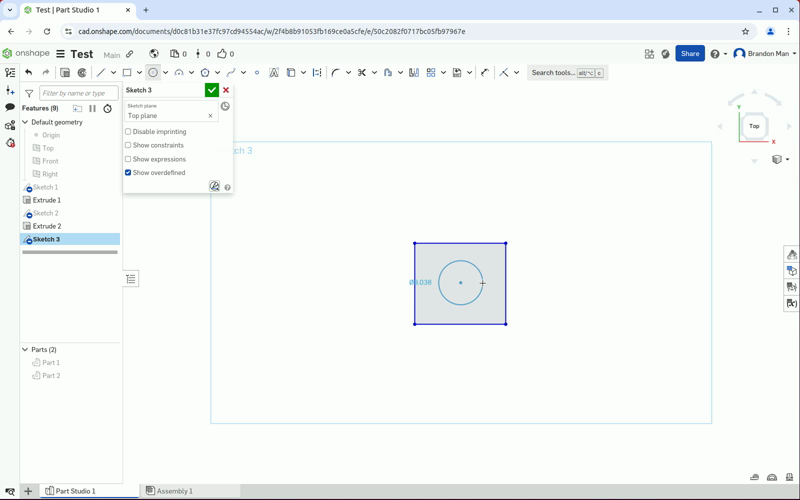
key(esc)
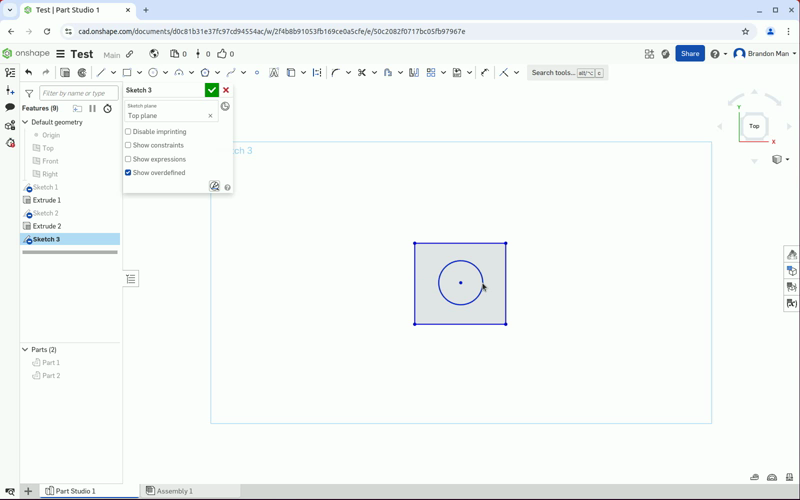
mouse_move(500, 276)
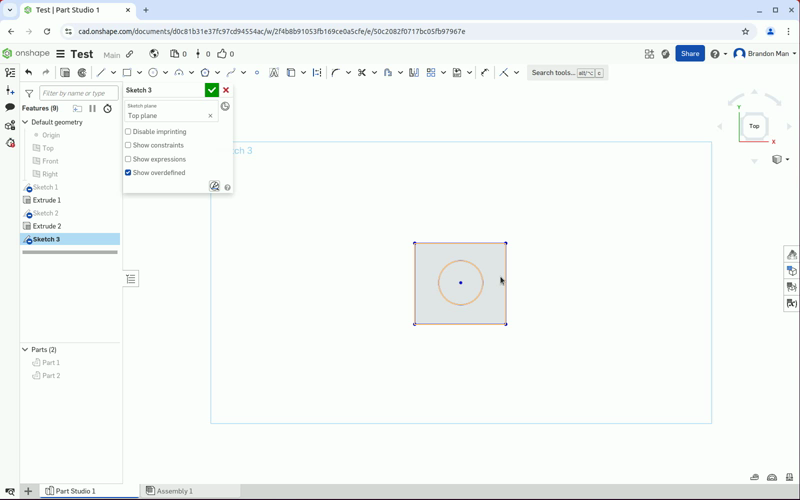
click(500, 276)
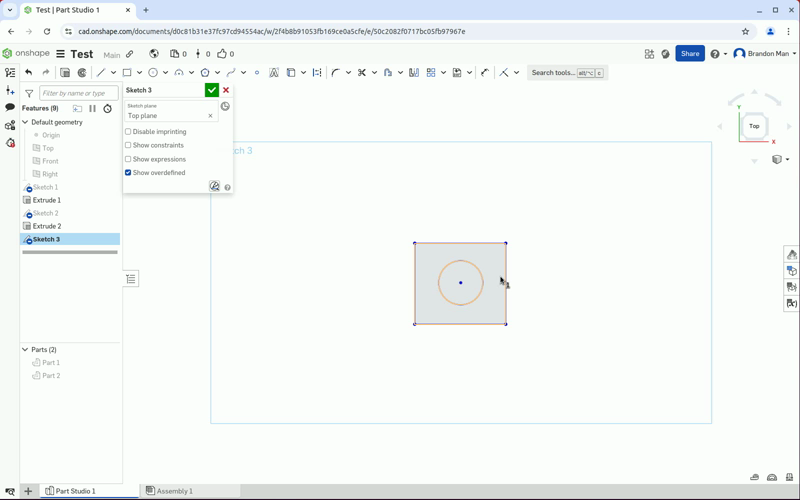
mouse_move(73, 352)
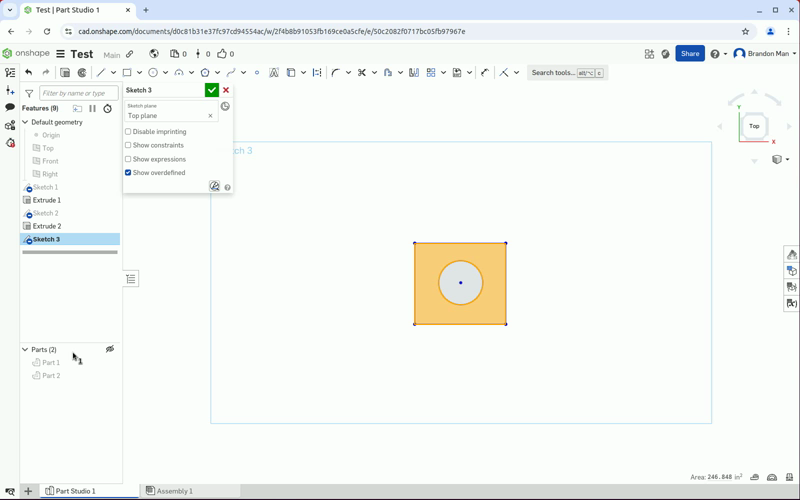
key(shift+y)
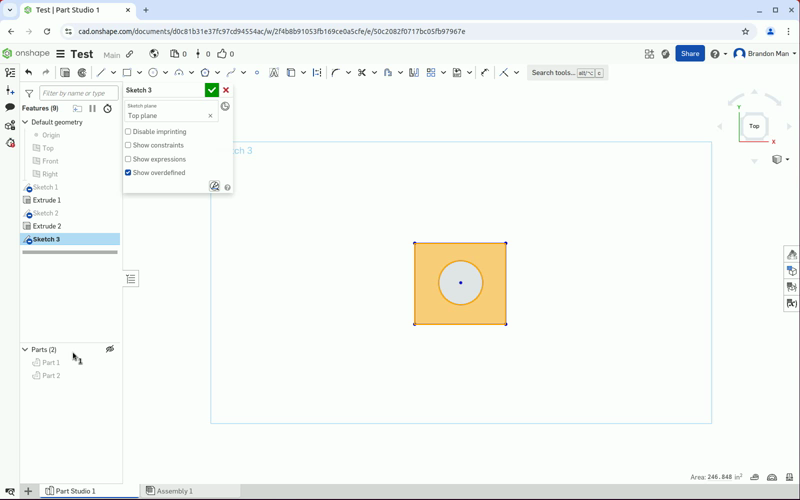
key(shift+e)
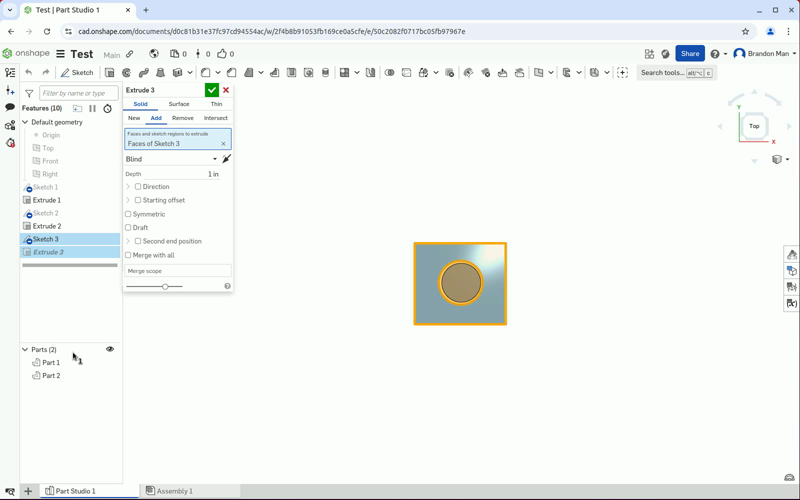
mouse_move(143, 106)
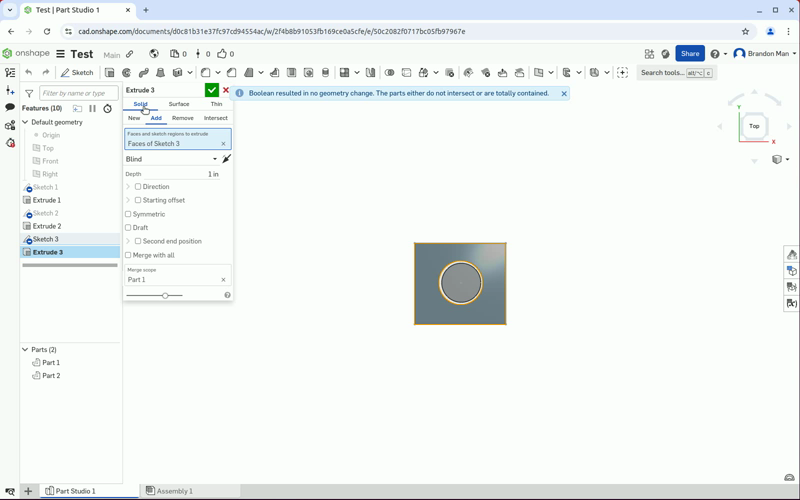
click(143, 106)
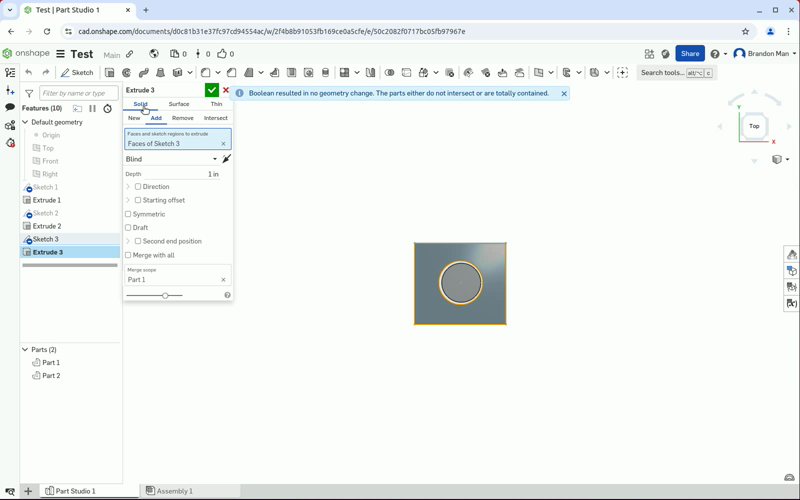
mouse_move(137, 120)
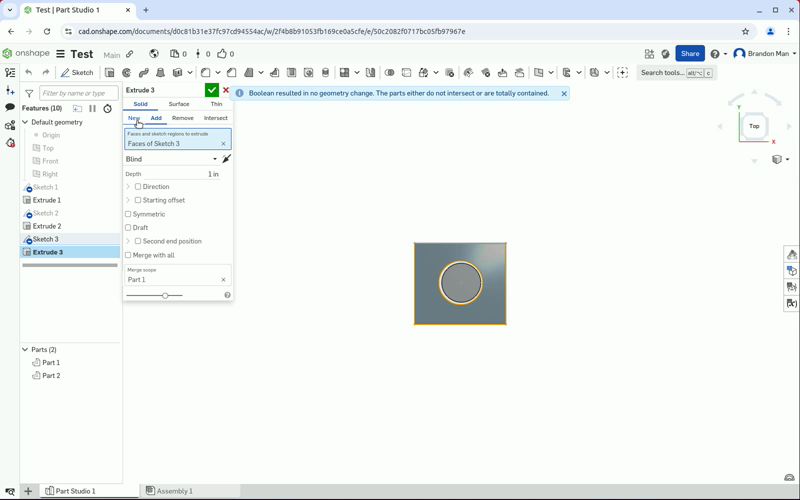
click(137, 120)
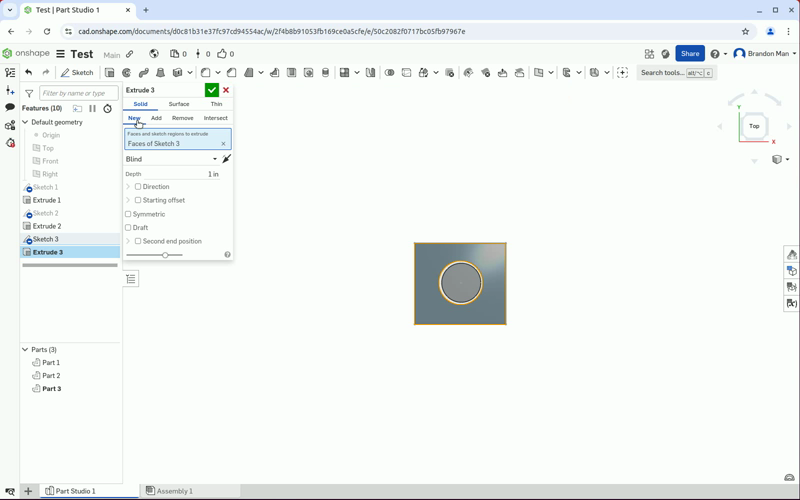
key(tab, 4)
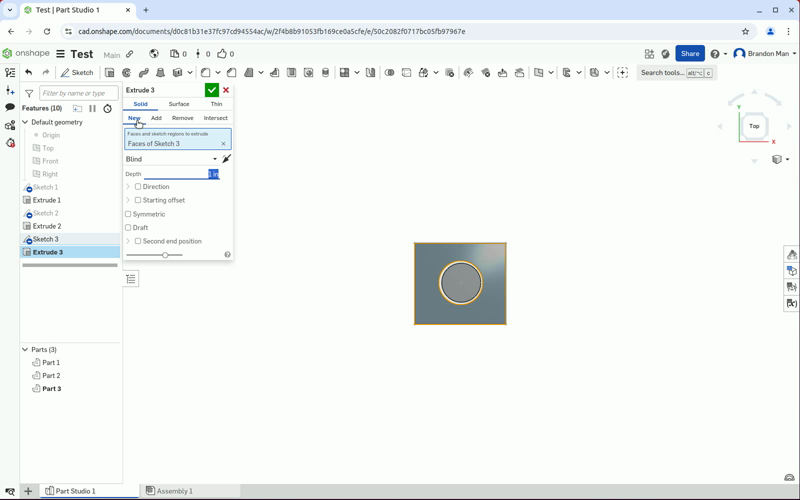
text(-1.926)
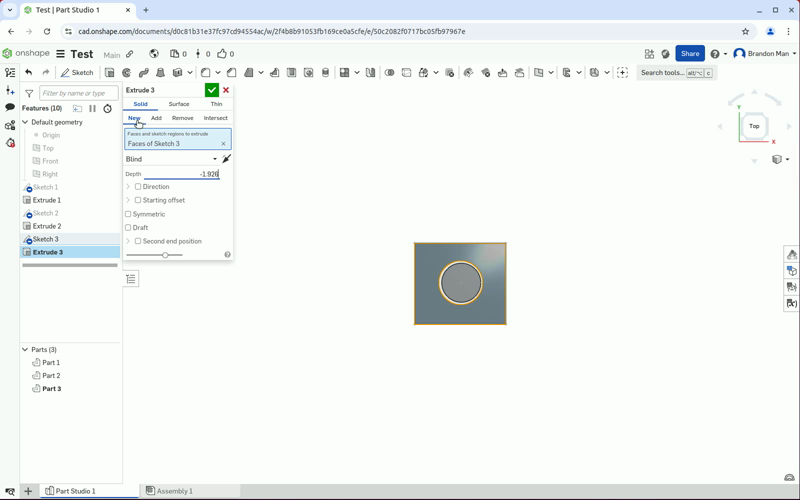
key(enter)
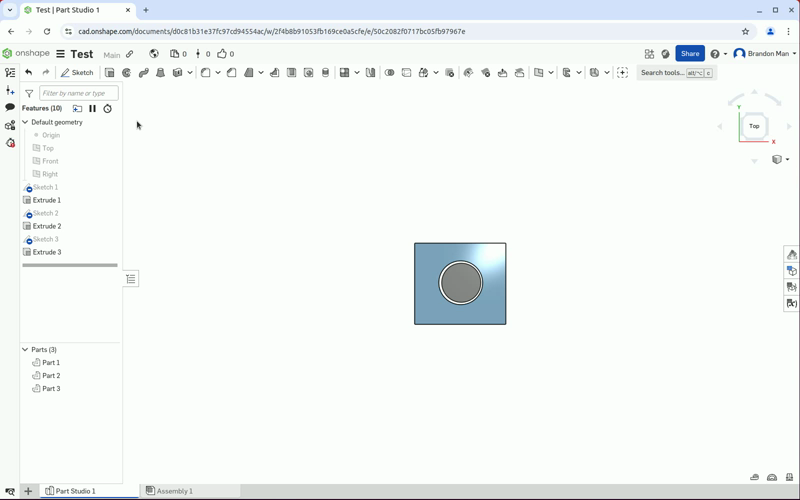
key(shift+h)
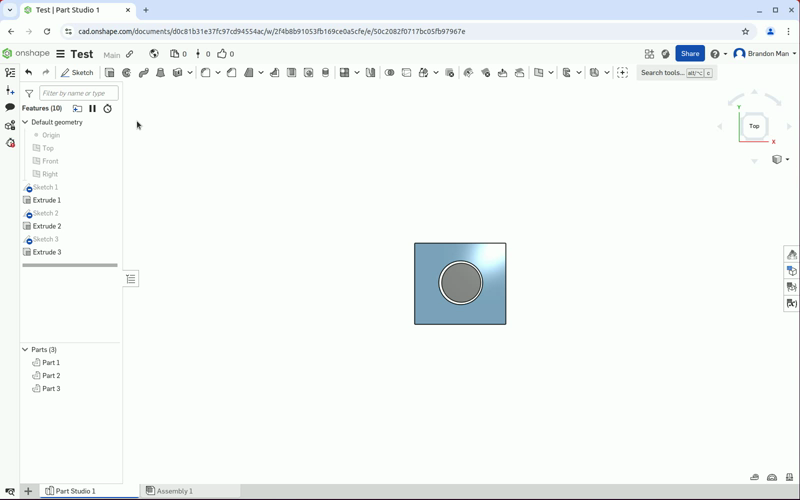
key(shift+h)
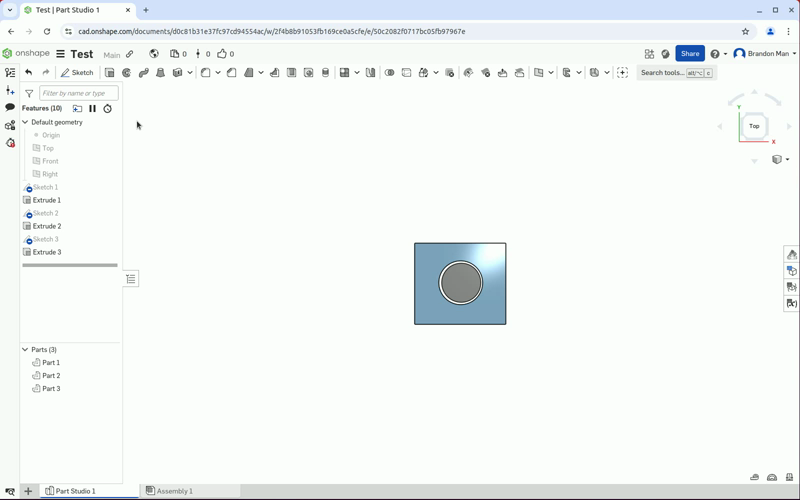
mouse_move(73, 189)
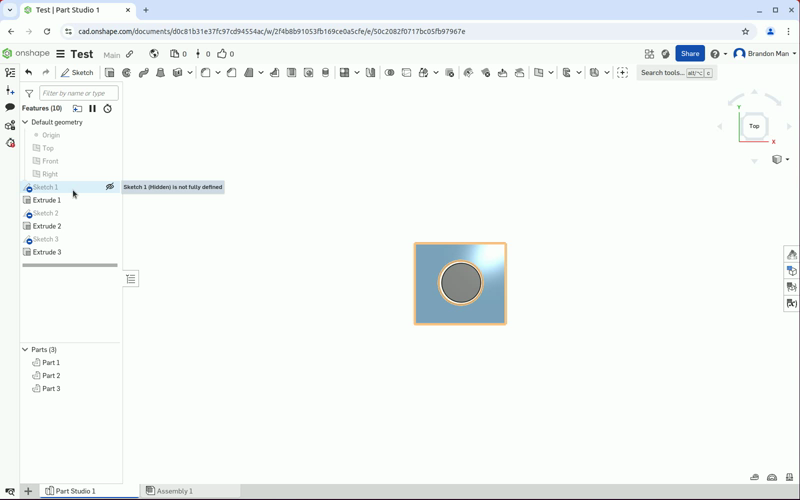
click(73, 189)
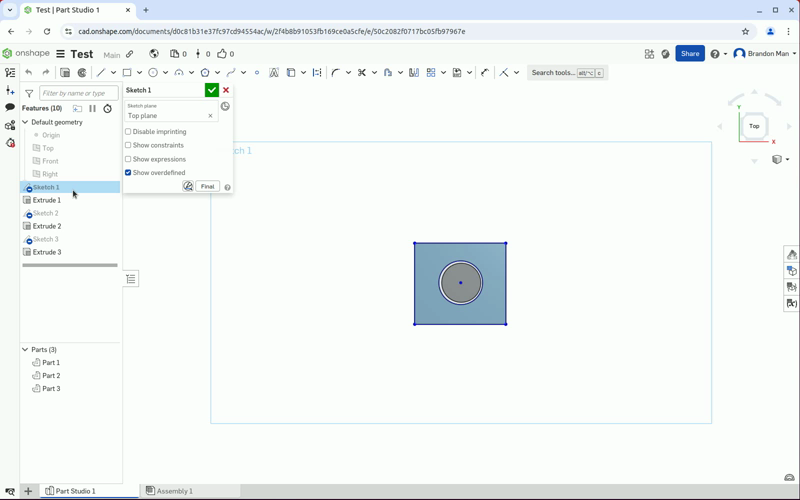
mouse_move(229, 92)
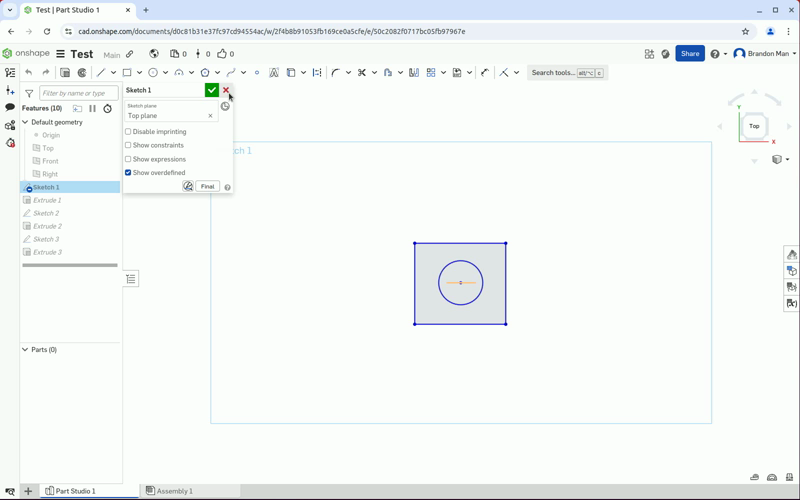
click(229, 92)
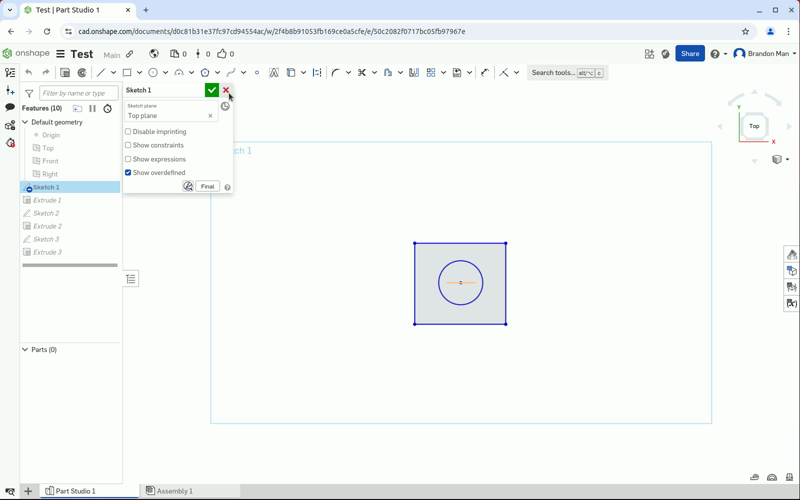
key(shift+s)
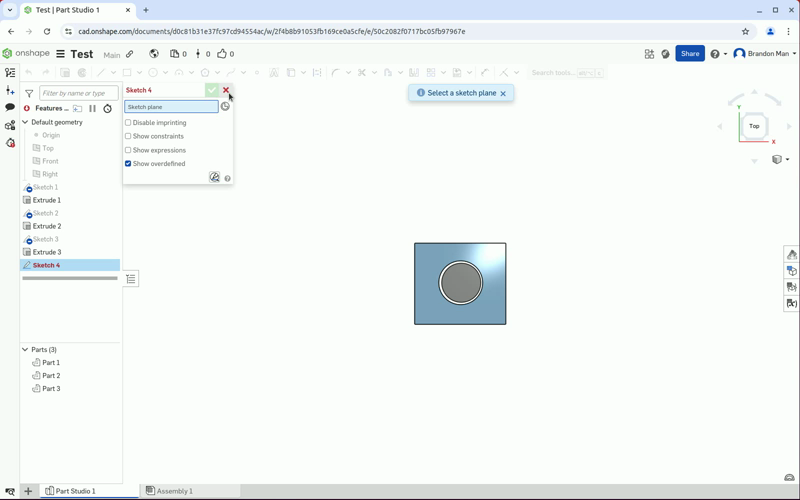
mouse_move(73, 150)
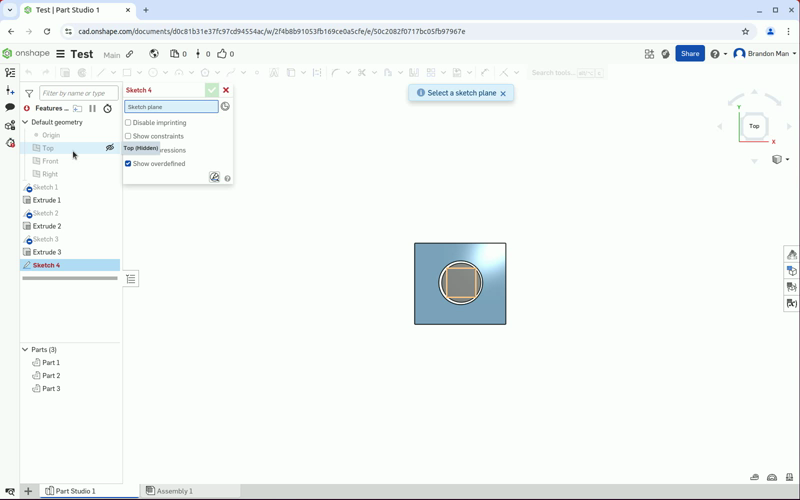
click(73, 150)
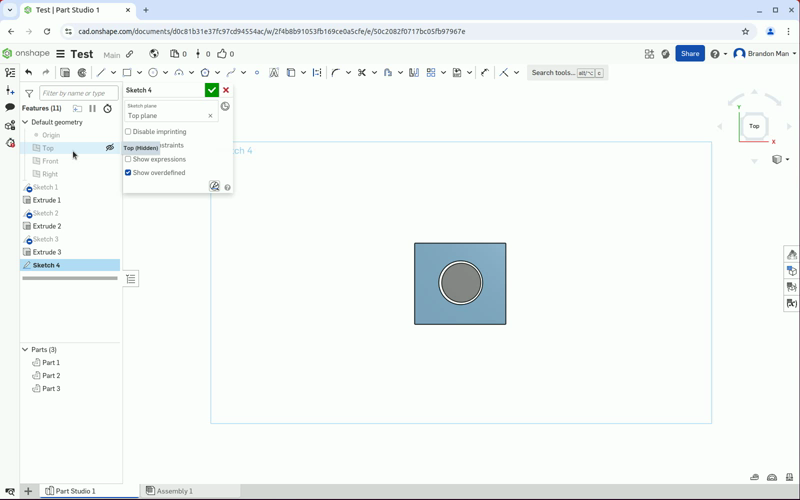
mouse_move(73, 352)
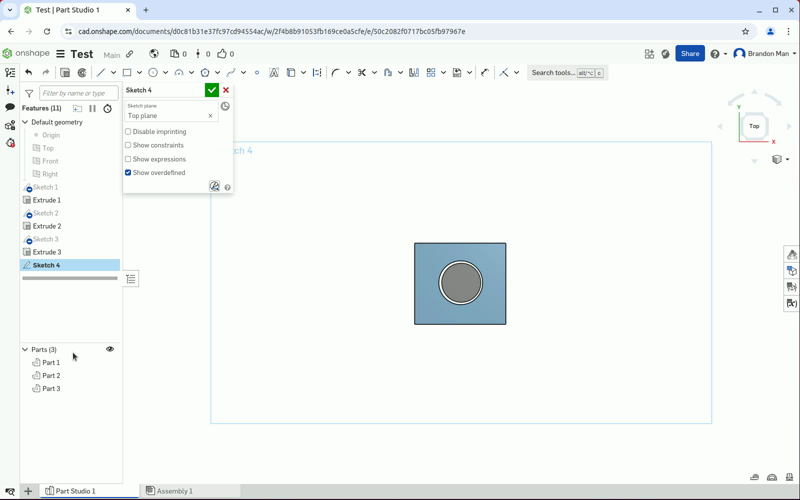
key(y)
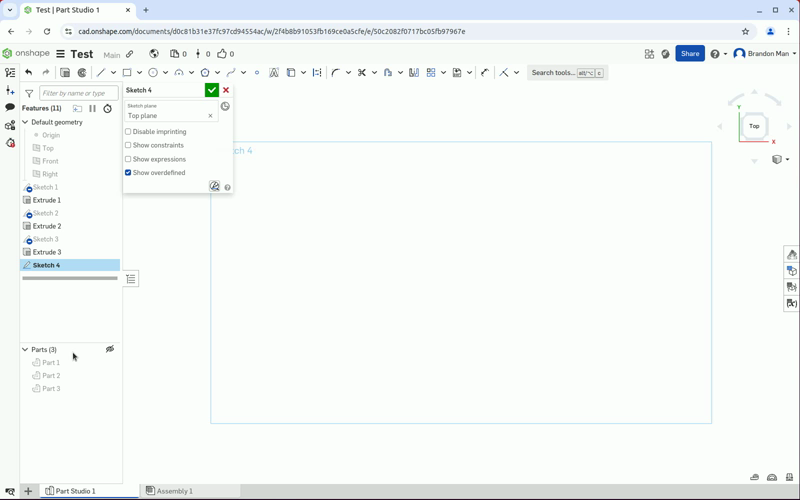
key(c)
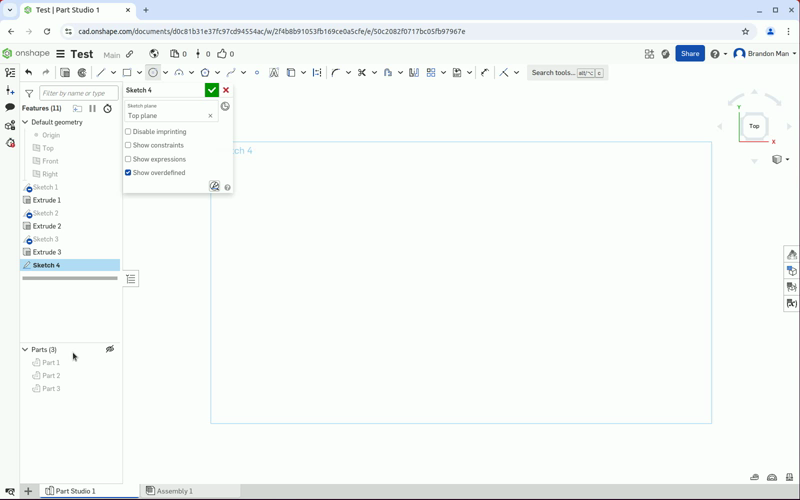
key_down(shift)
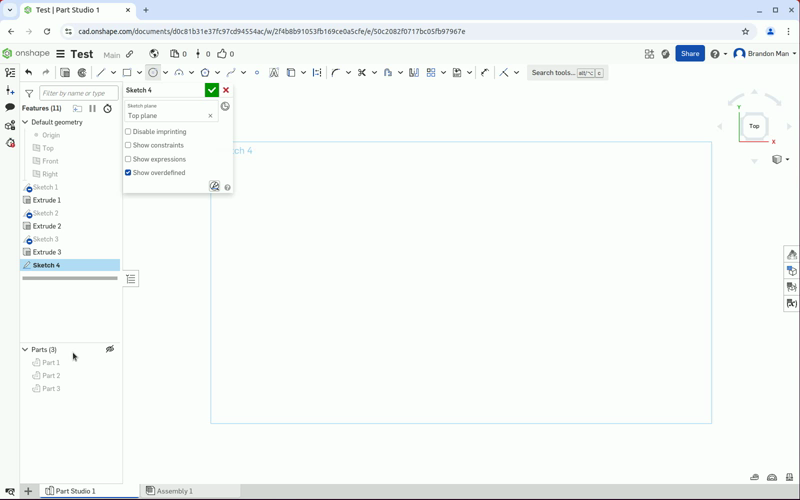
mouse_move(461, 282)
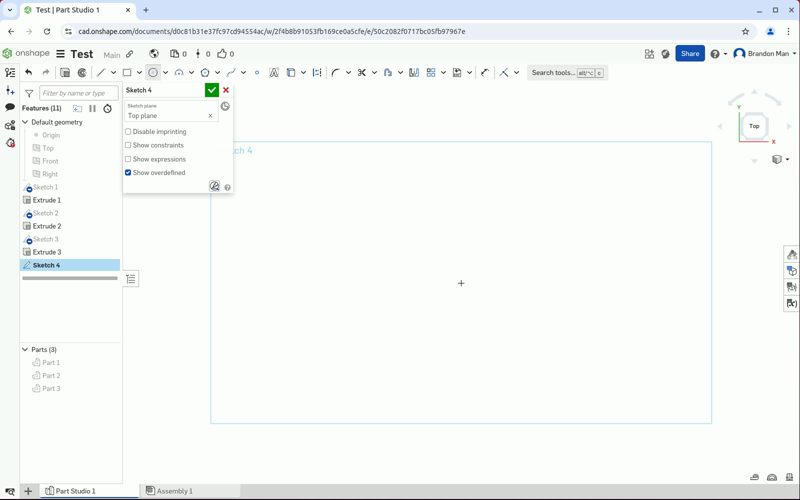
click(461, 282)
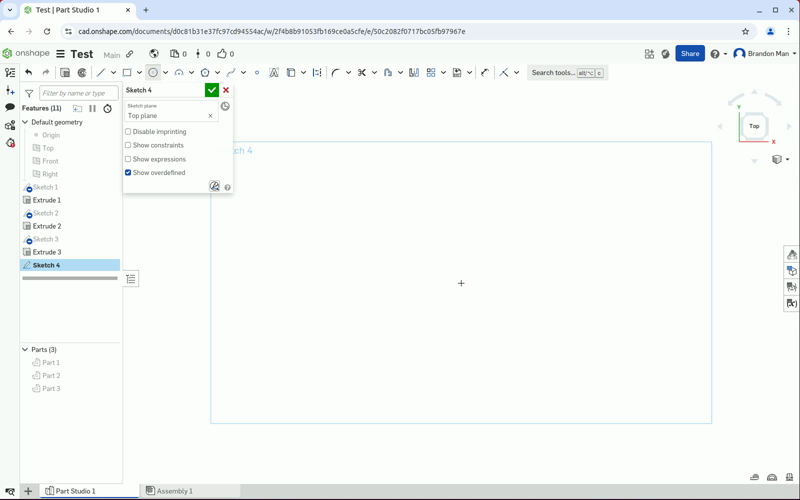
key_up(shift)
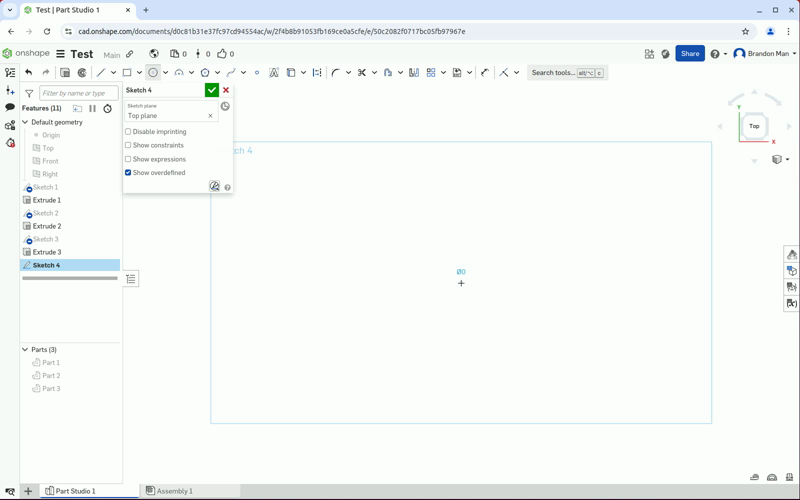
mouse_move(484, 282)
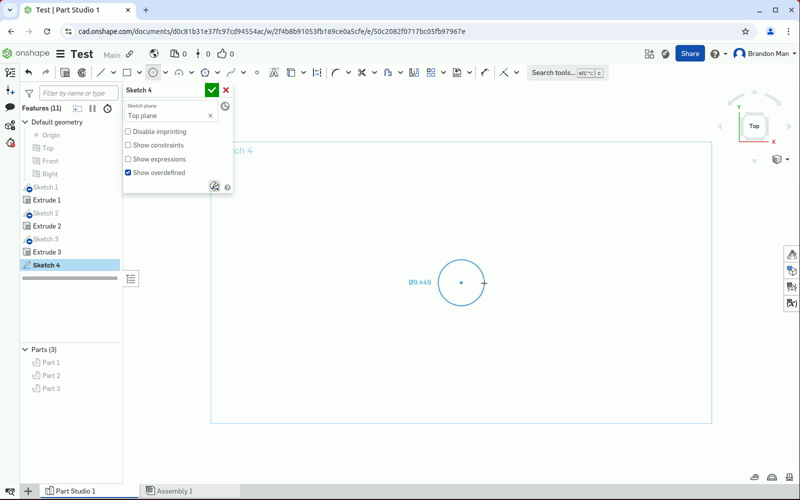
click(484, 282)
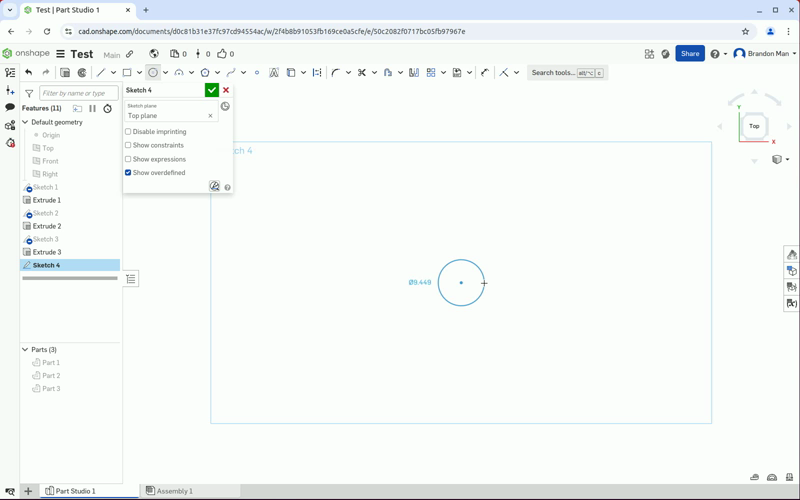
key(esc)
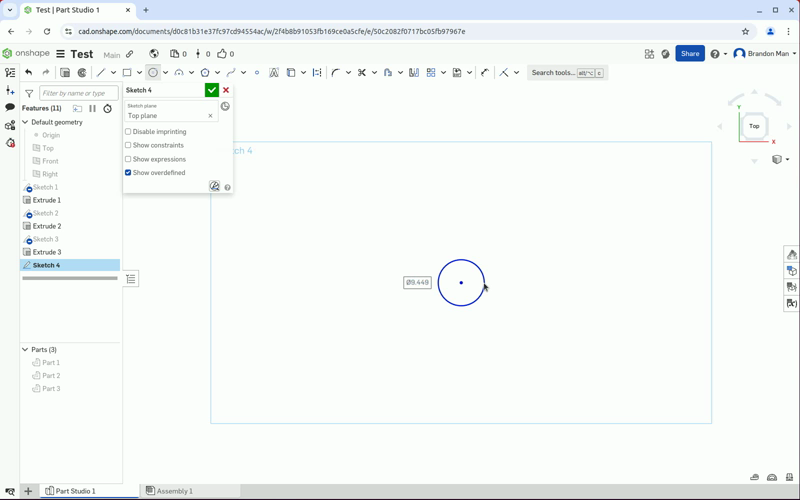
key(c)
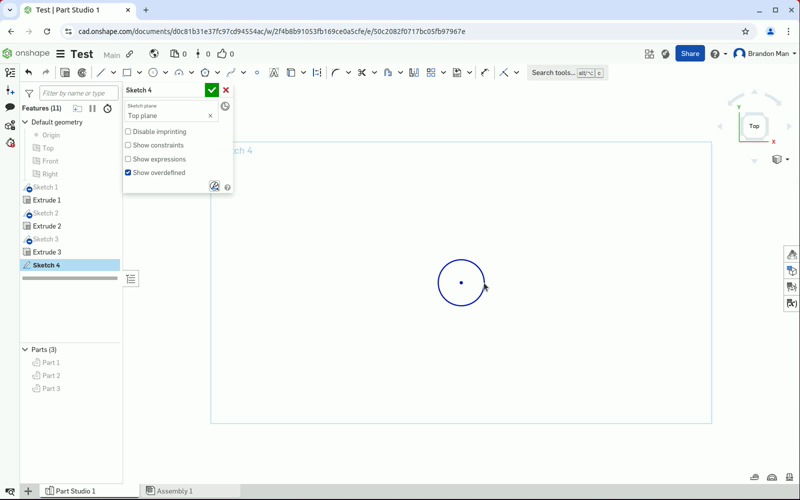
key_down(shift)
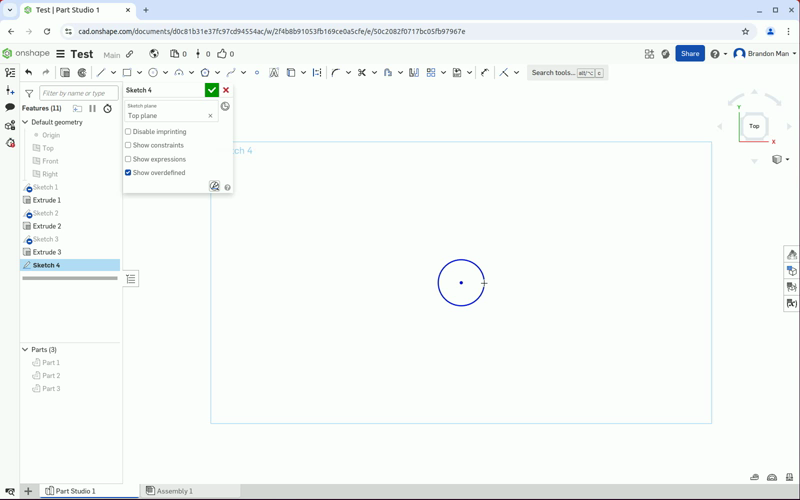
mouse_move(461, 282)
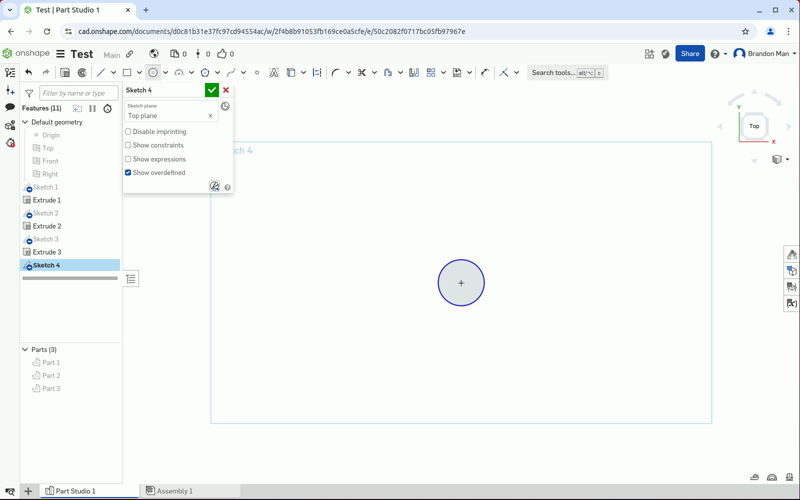
click(461, 282)
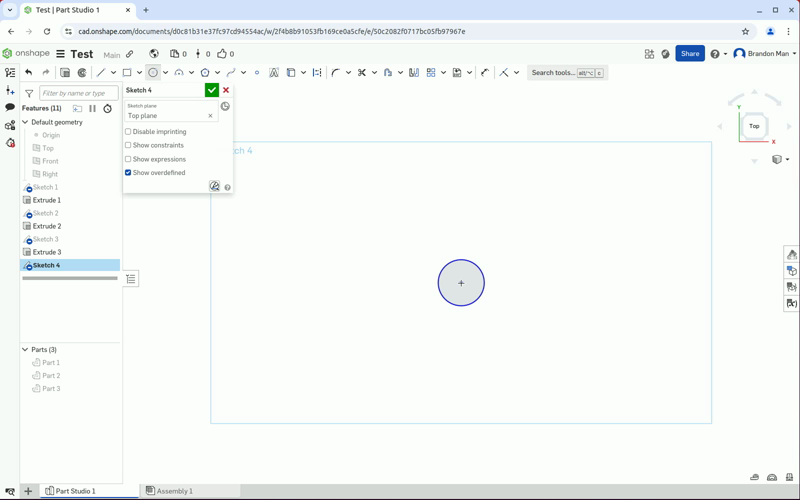
key_up(shift)
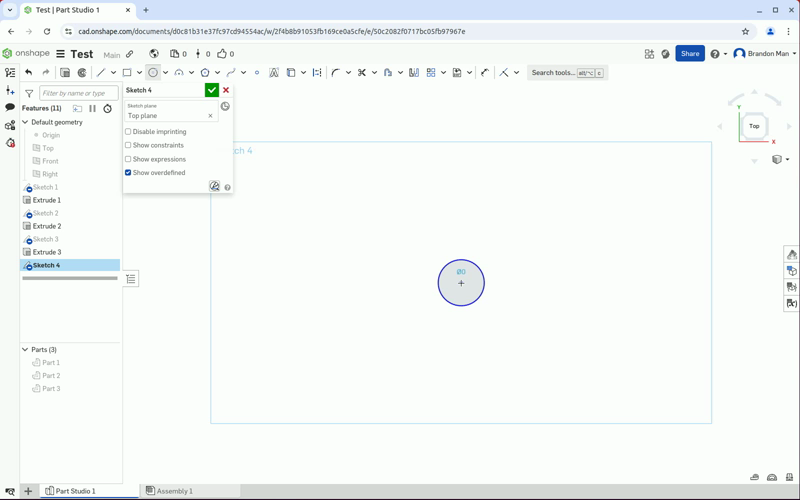
mouse_move(480, 282)
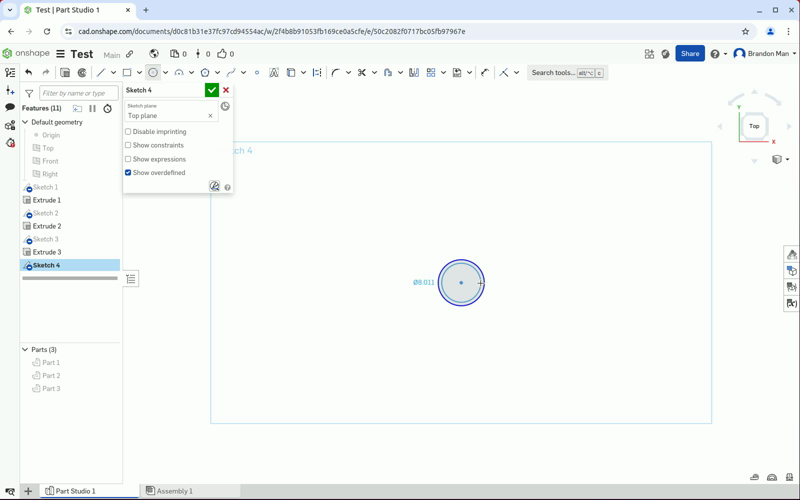
scroll(6)
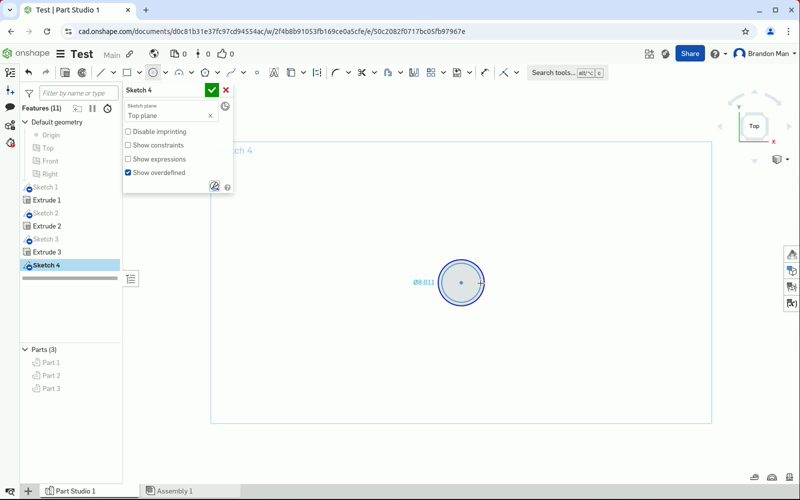
scroll(6)
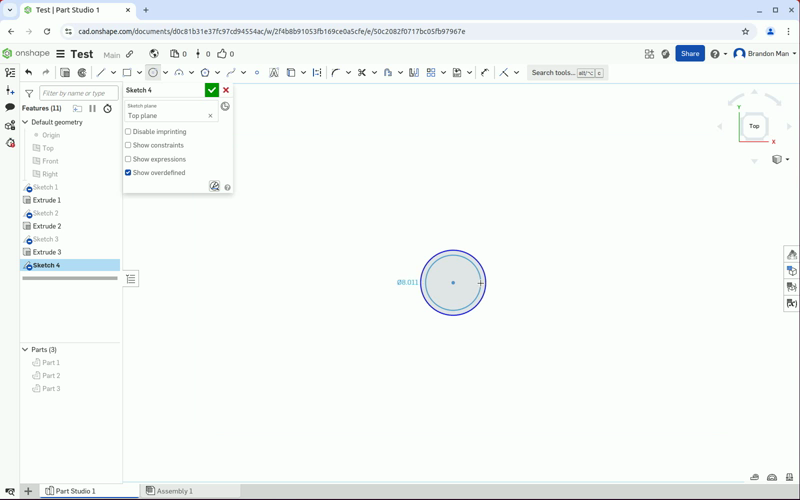
scroll(6)
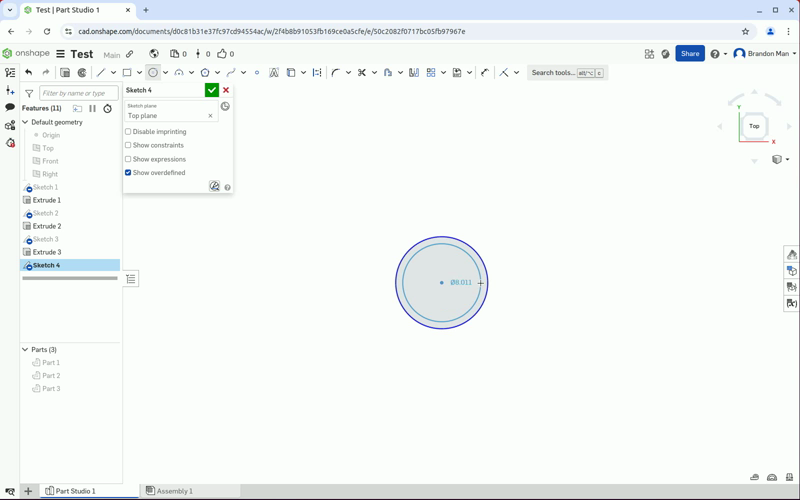
scroll(6)
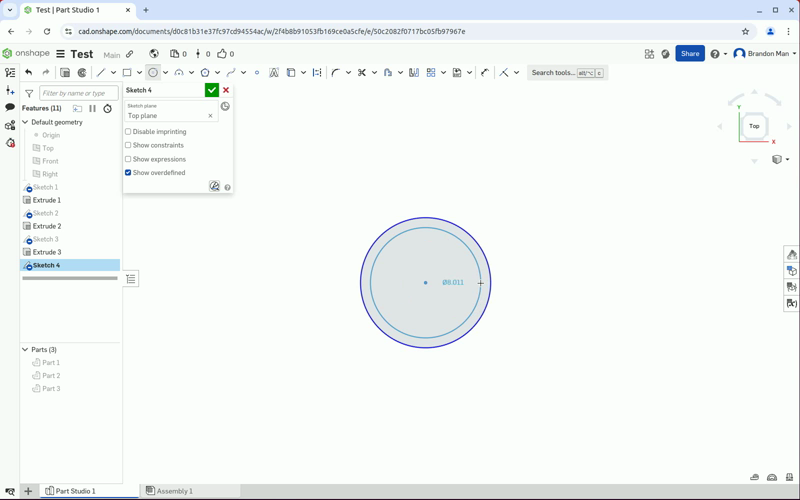
scroll(6)
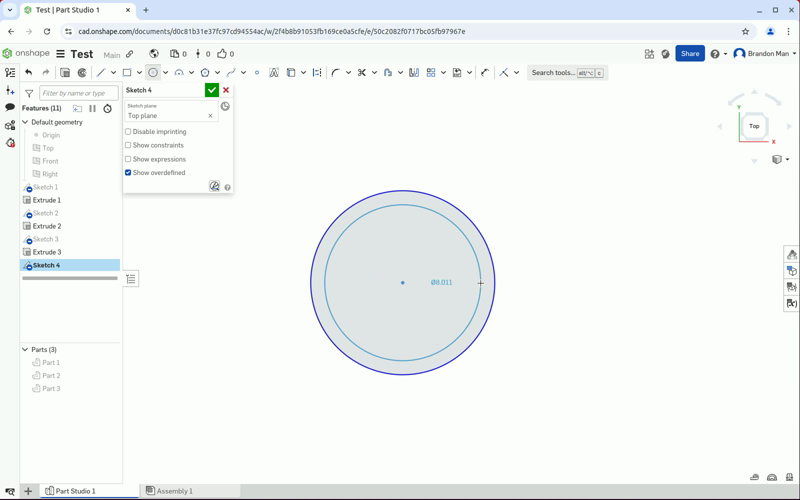
scroll(6)
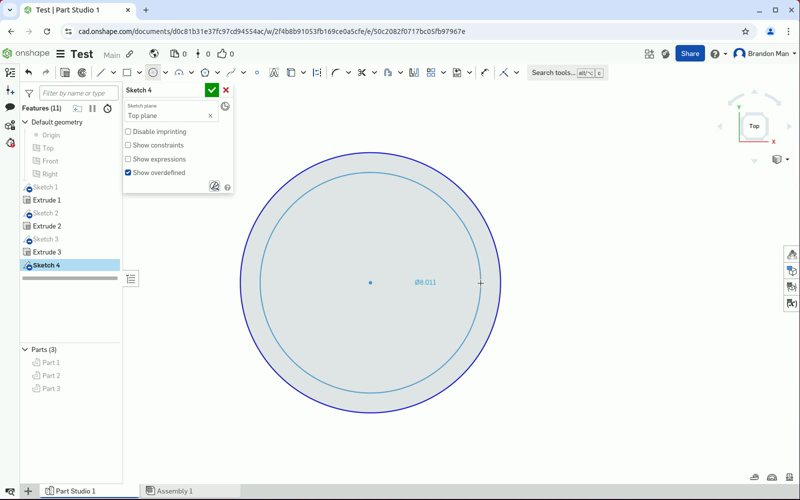
scroll(6)
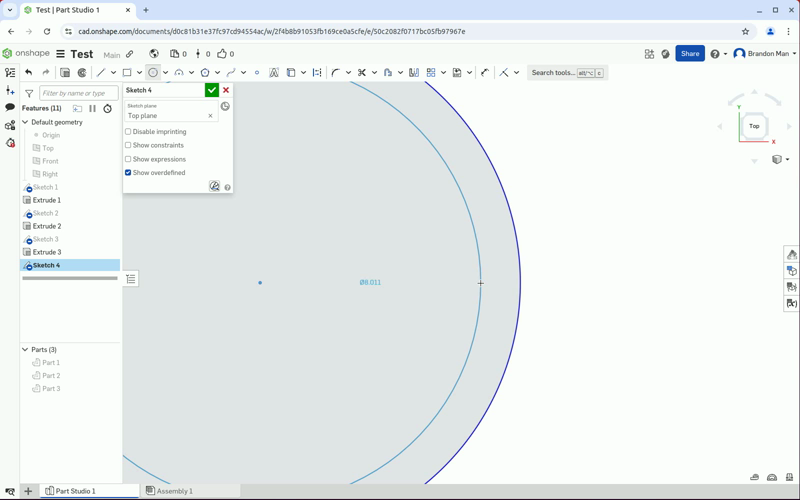
click(480, 282)
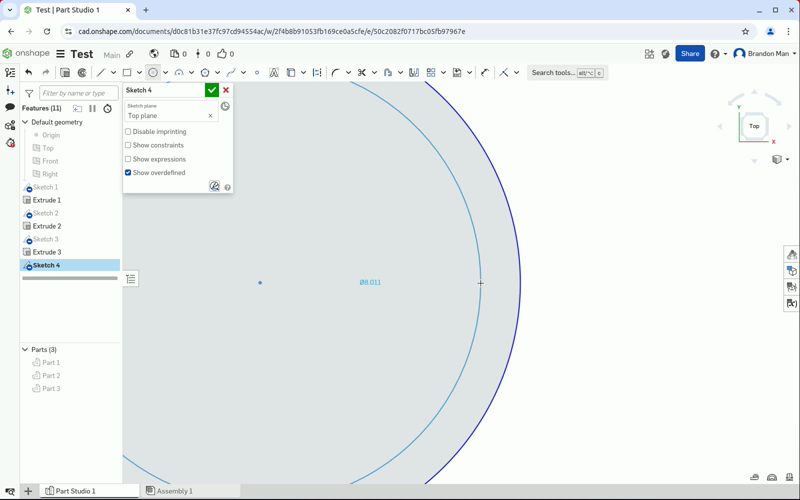
scroll(-6)
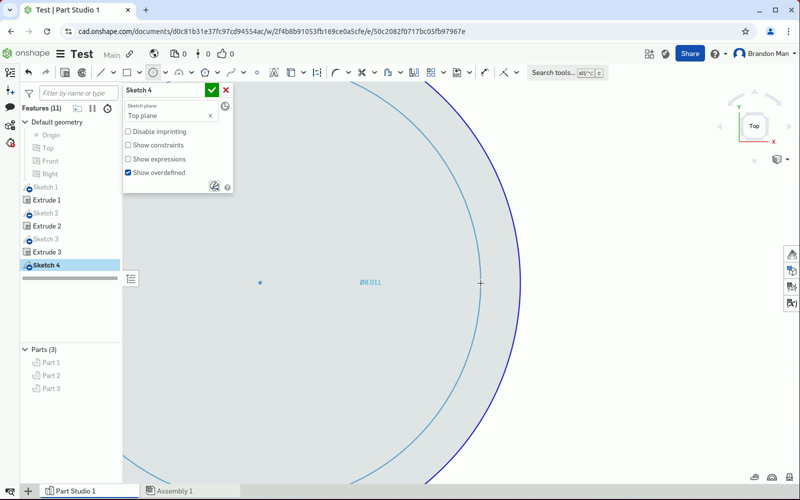
scroll(-6)
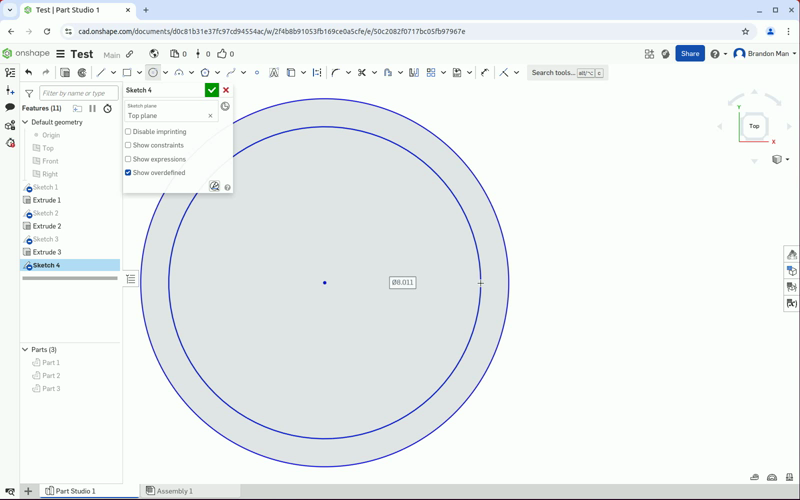
scroll(-6)
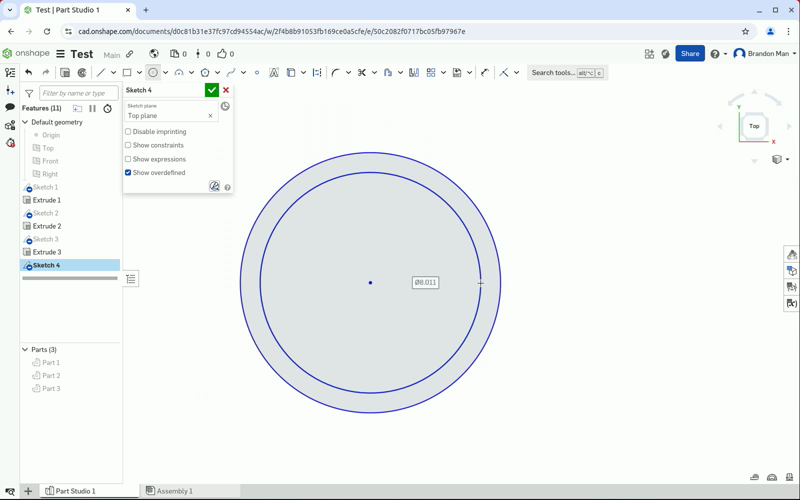
scroll(-6)
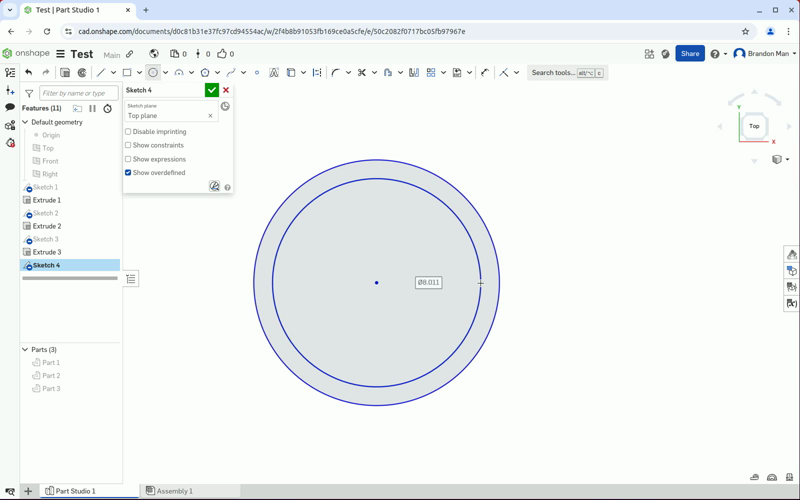
scroll(-6)
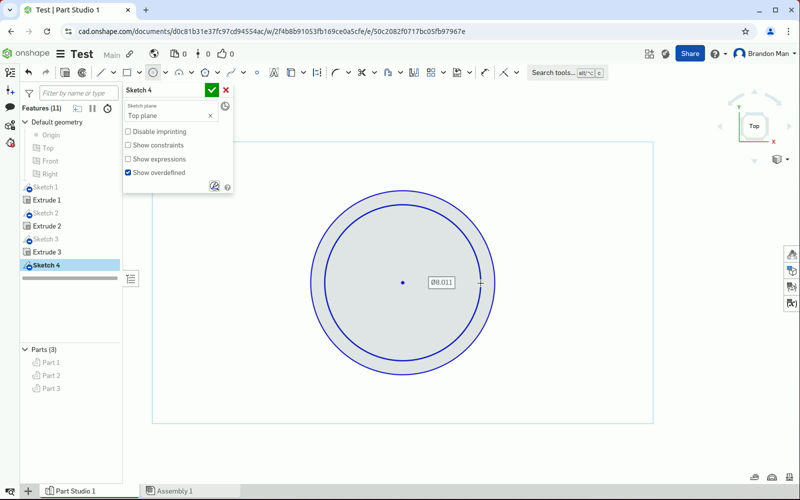
scroll(-6)
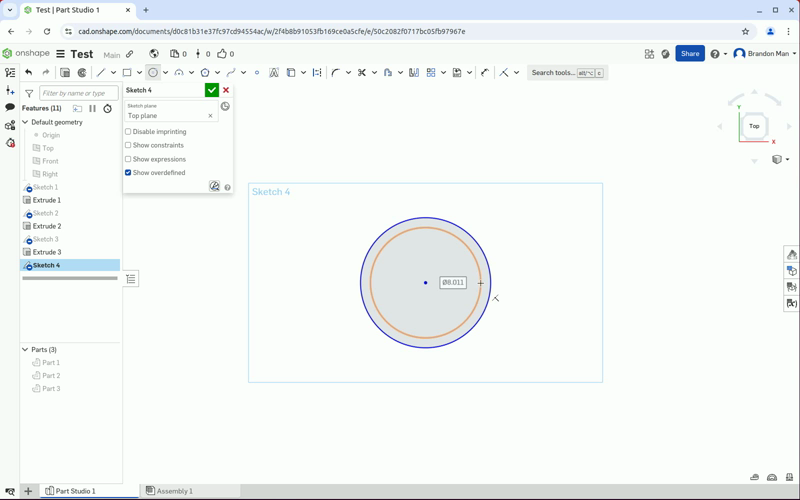
scroll(-6)
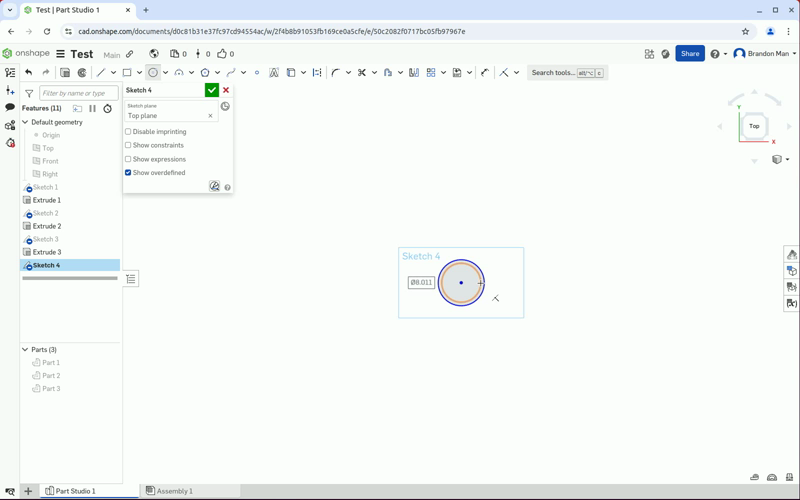
key(esc)
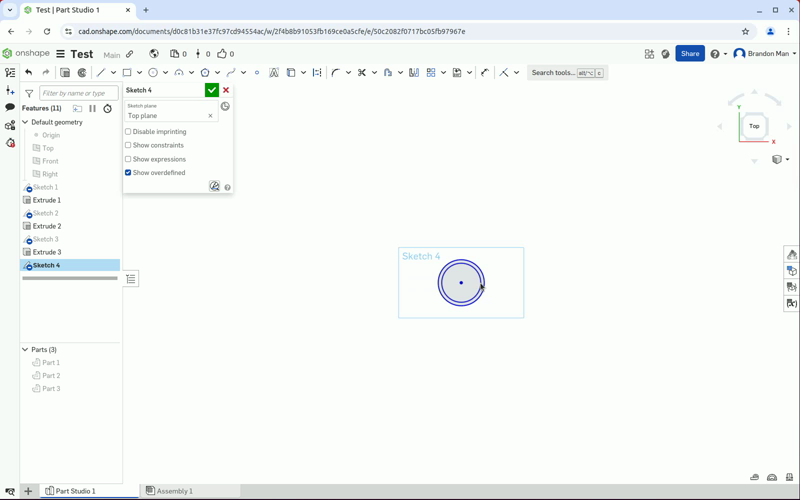
mouse_move(448, 300)
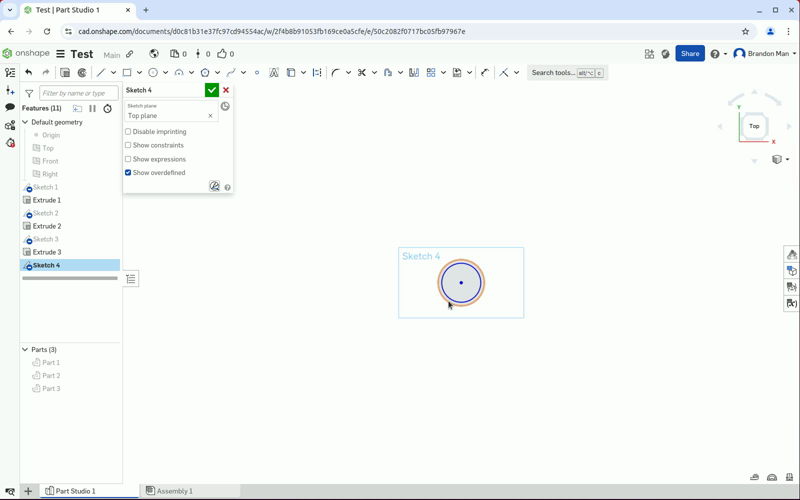
scroll(6)
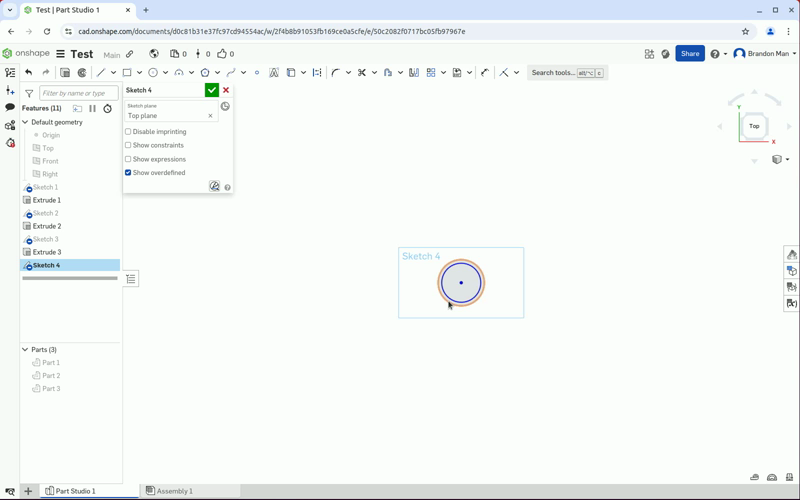
scroll(6)
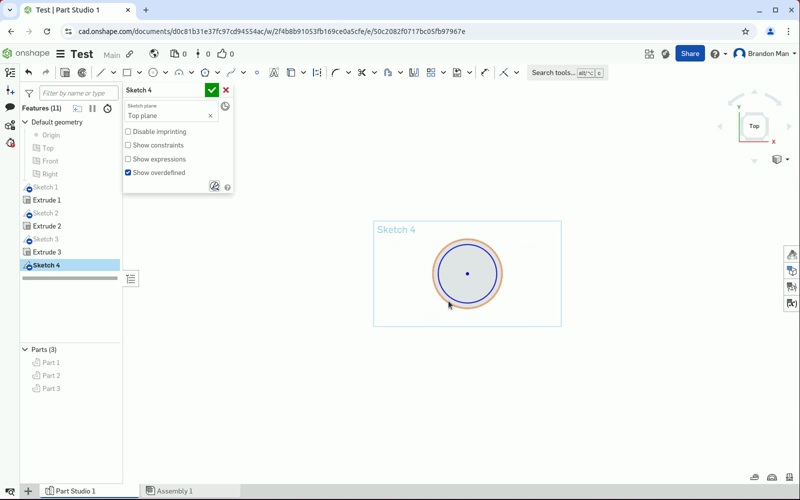
scroll(6)
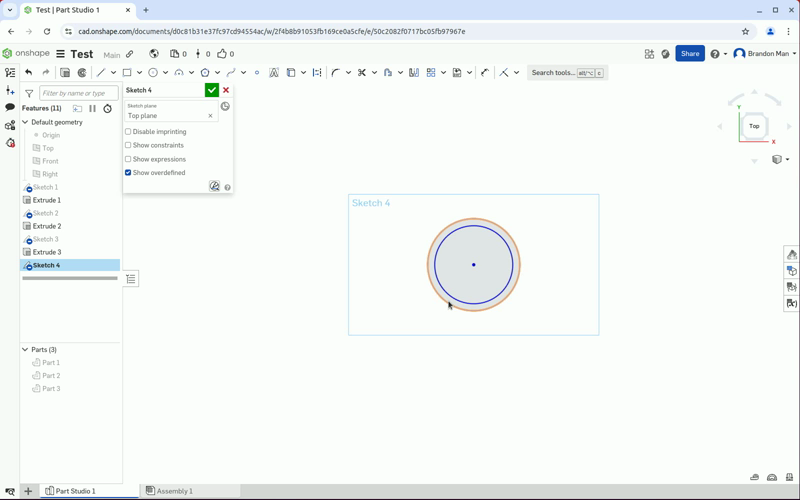
scroll(6)
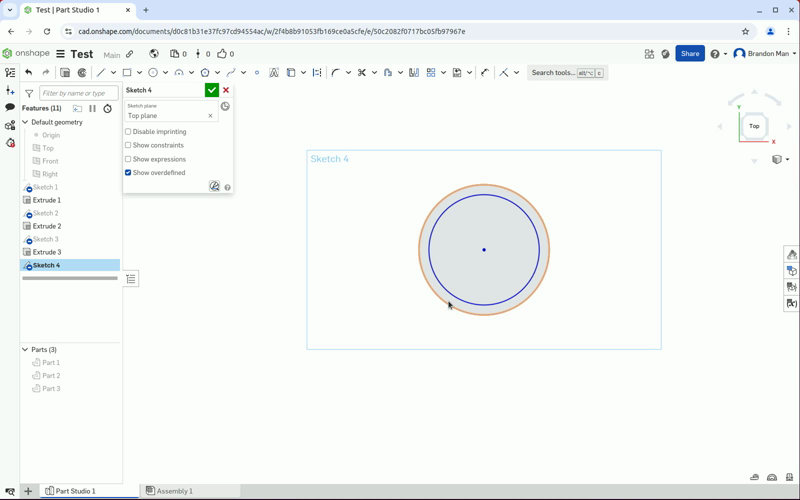
scroll(6)
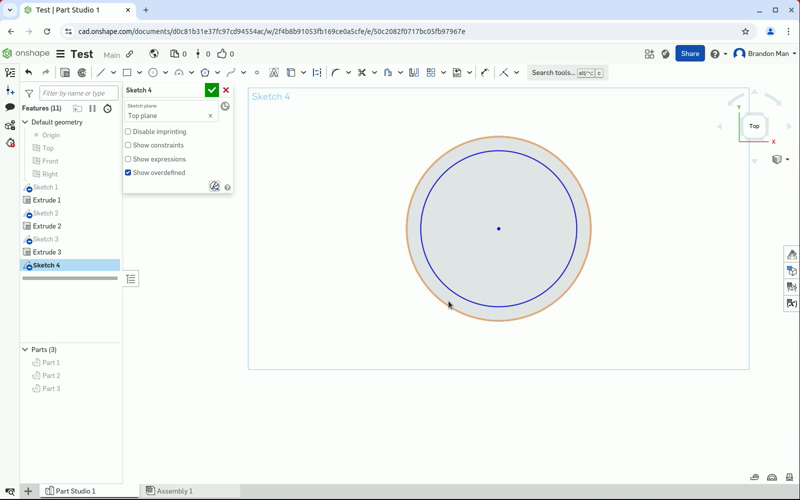
scroll(6)
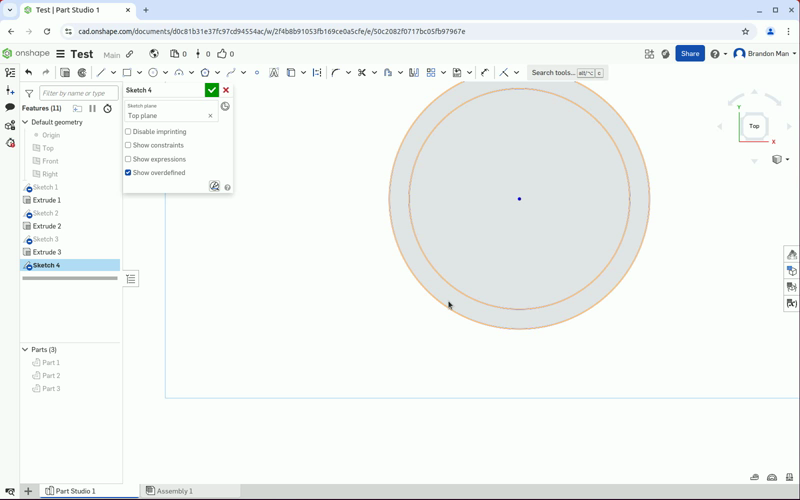
scroll(6)
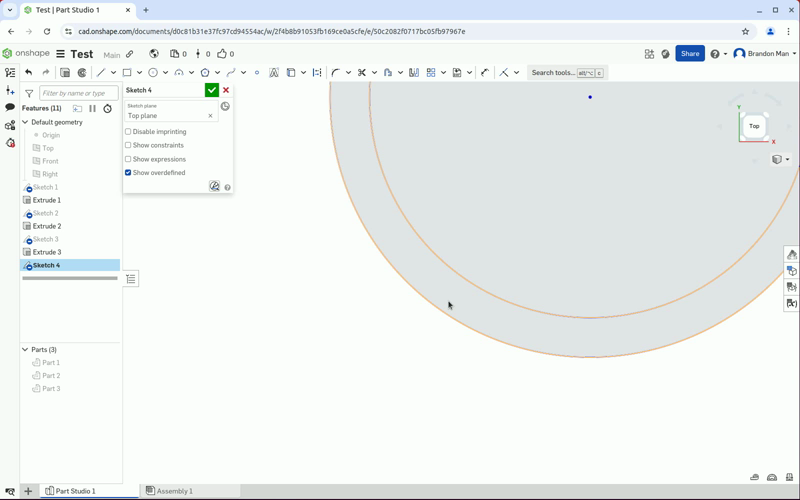
click(448, 300)
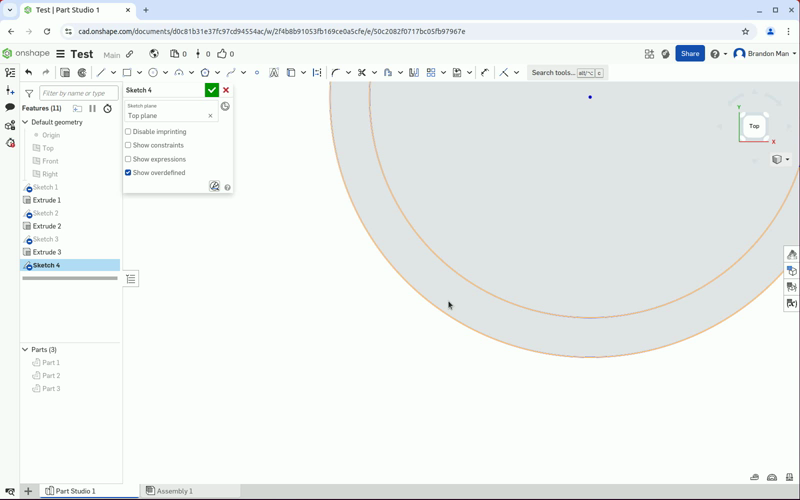
scroll(-6)
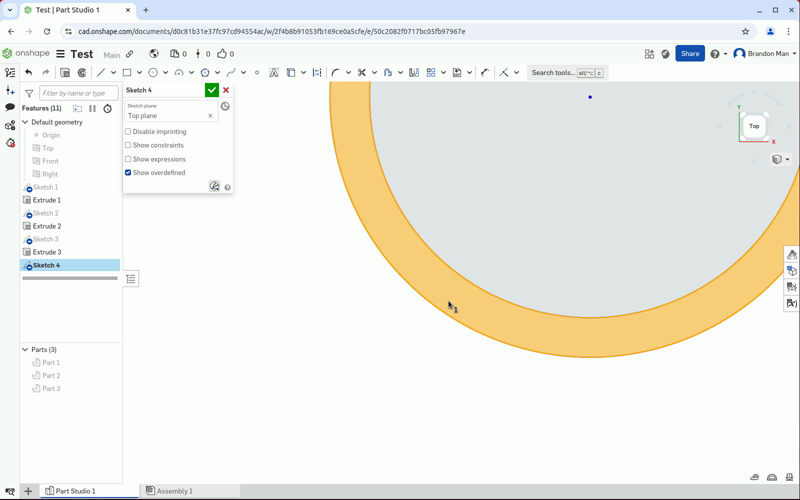
scroll(-6)
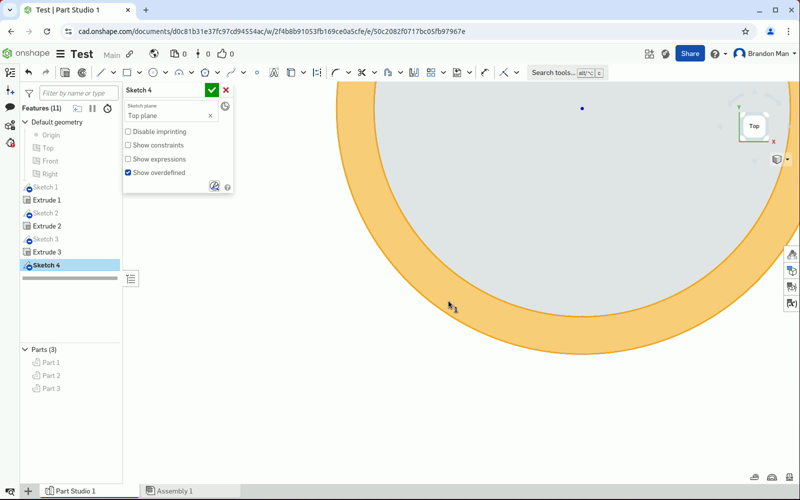
scroll(-6)
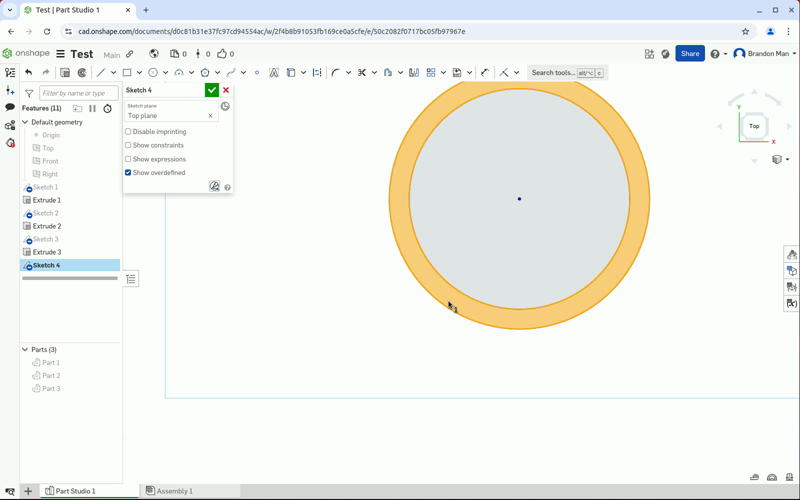
scroll(-6)
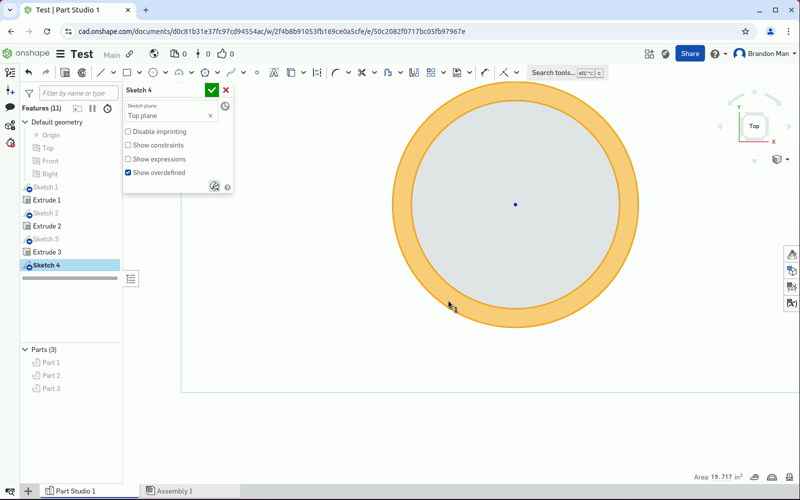
scroll(-6)
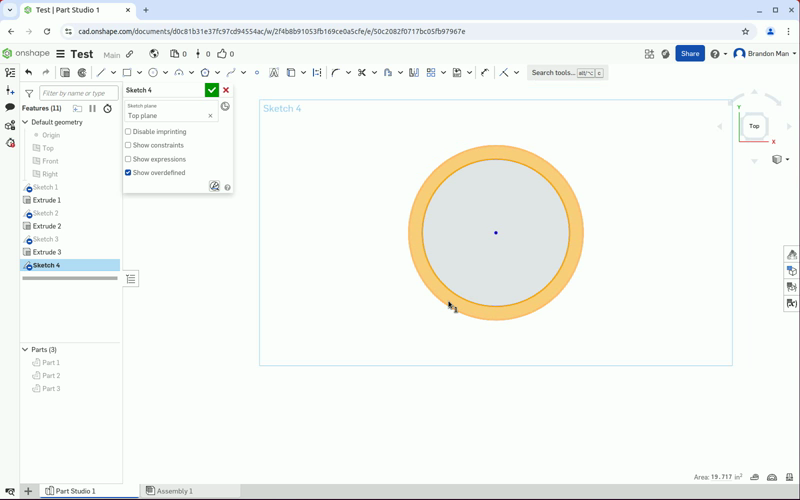
scroll(-6)
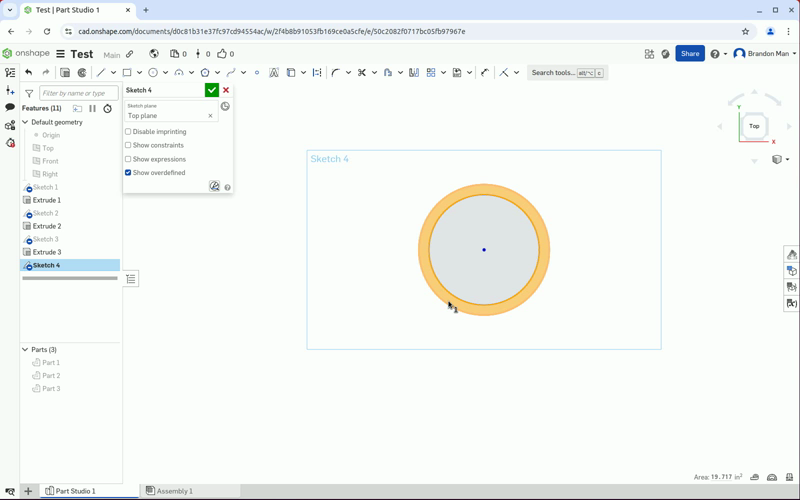
scroll(-6)
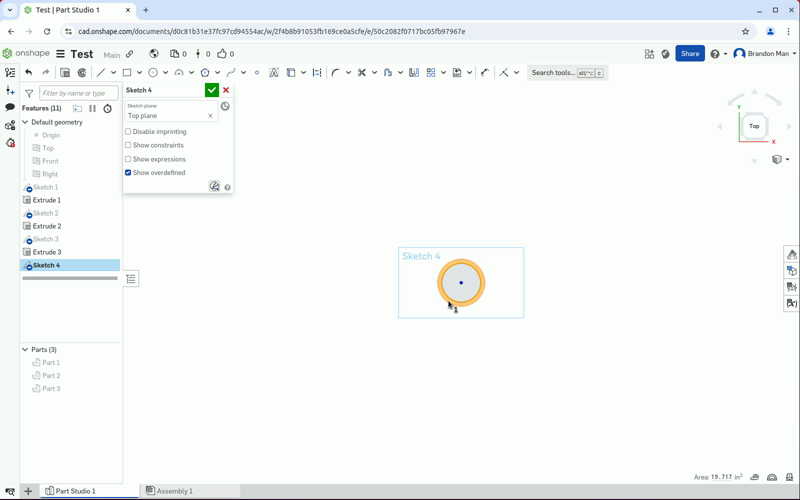
mouse_move(73, 352)
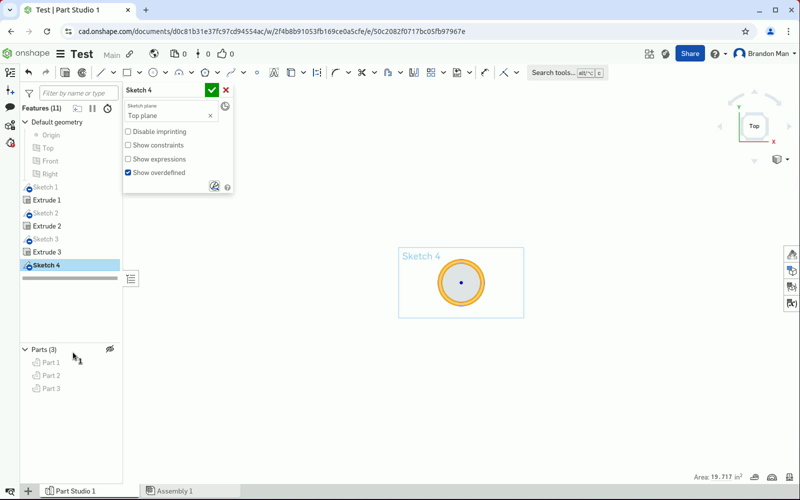
key(shift+y)
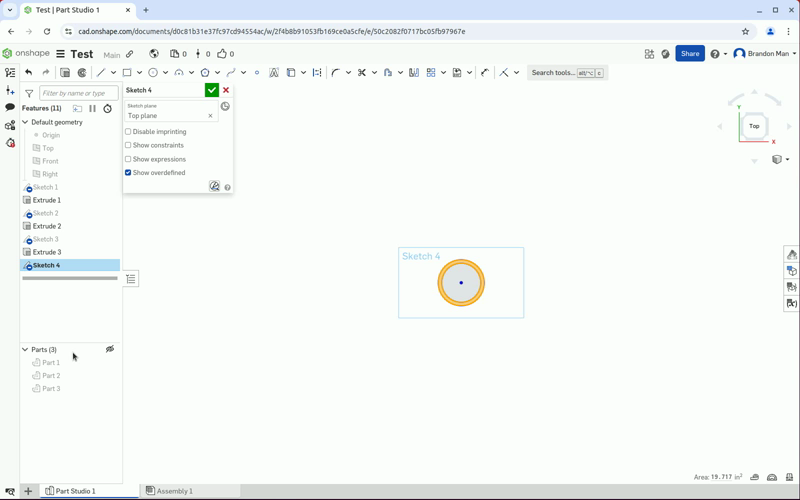
key(shift+e)
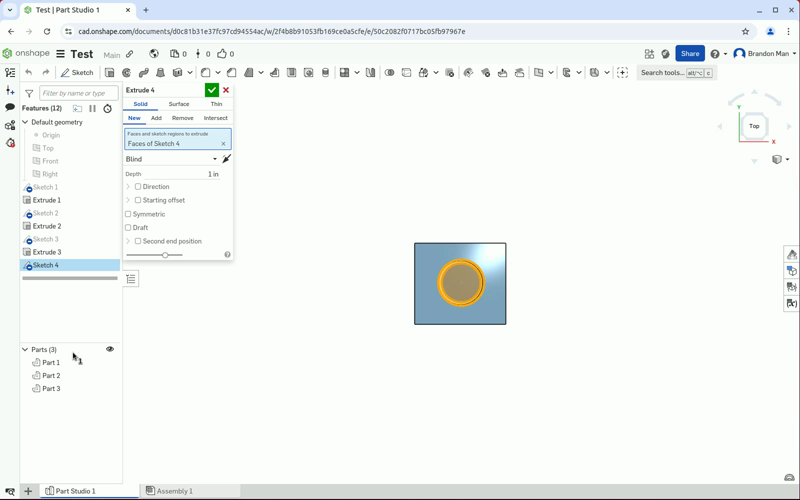
mouse_move(143, 106)
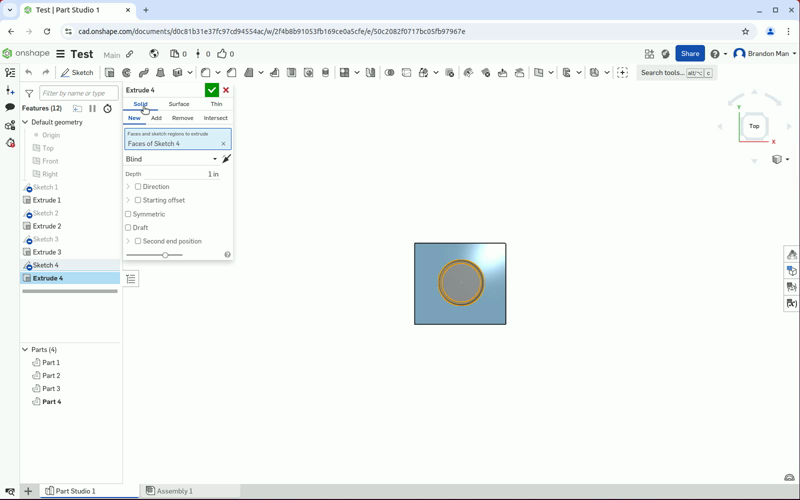
click(143, 106)
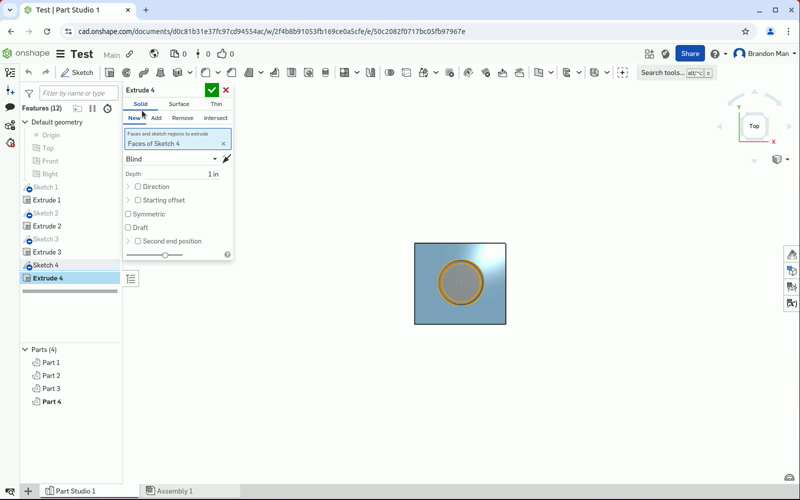
mouse_move(137, 120)
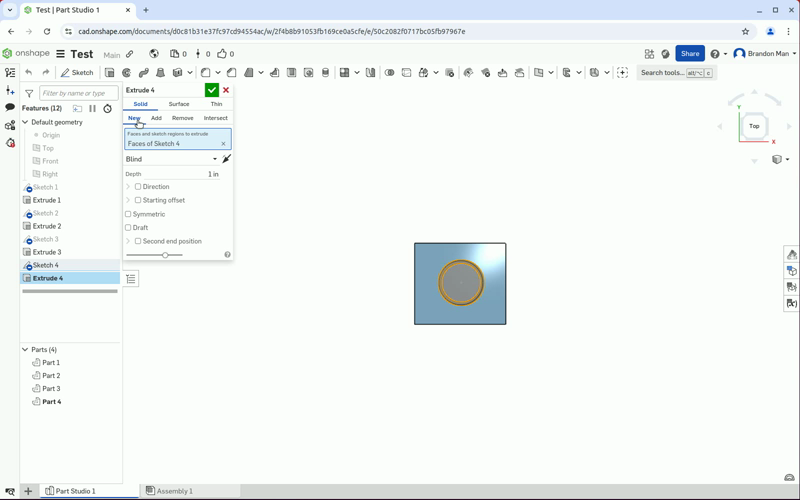
click(137, 120)
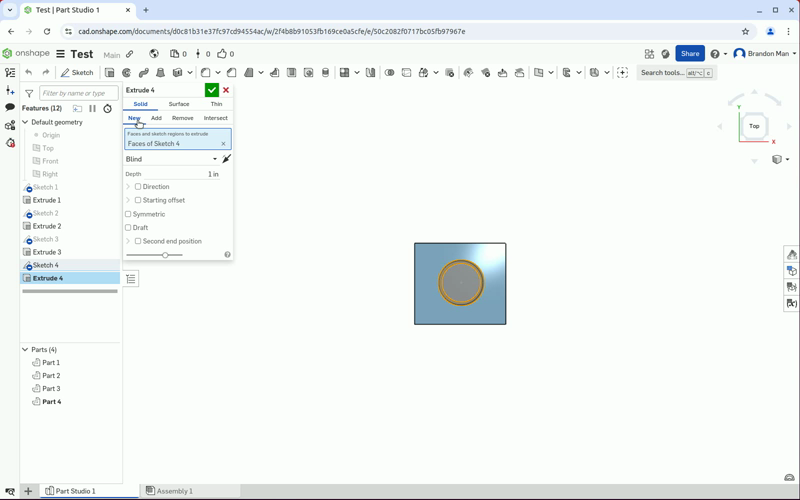
key(tab, 4)
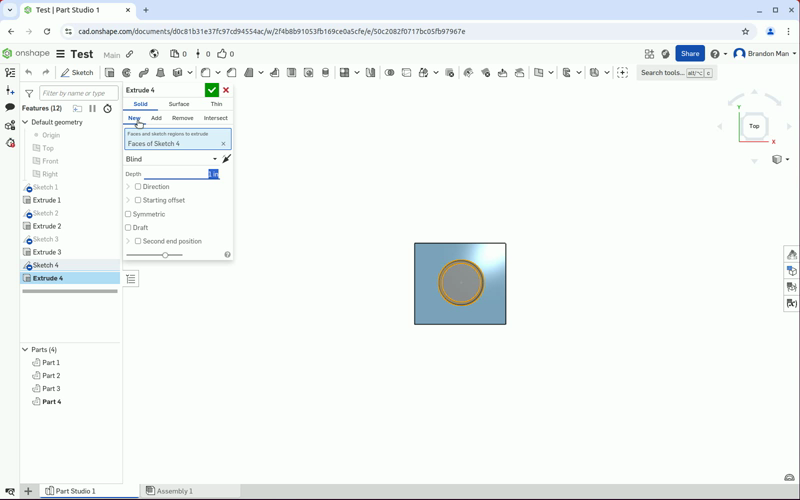
text(-1.926)
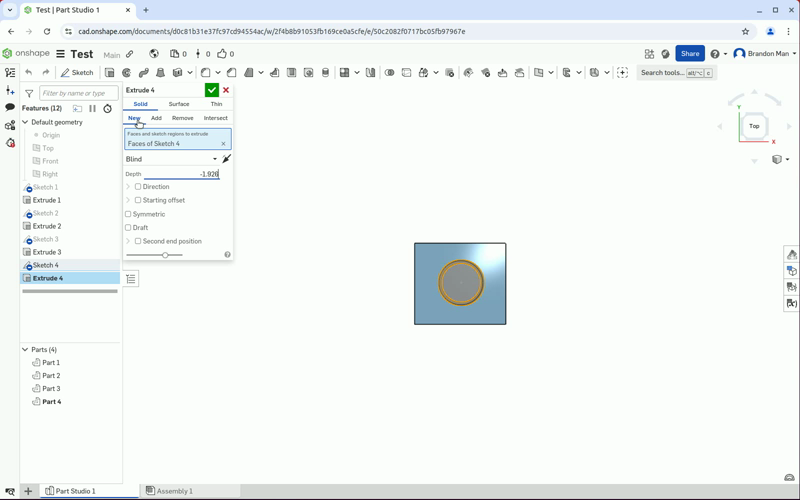
key(enter)
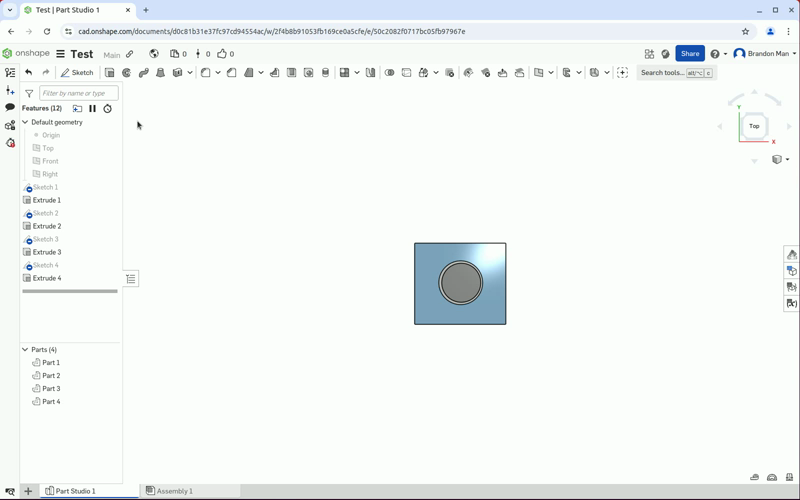
key(shift+h)
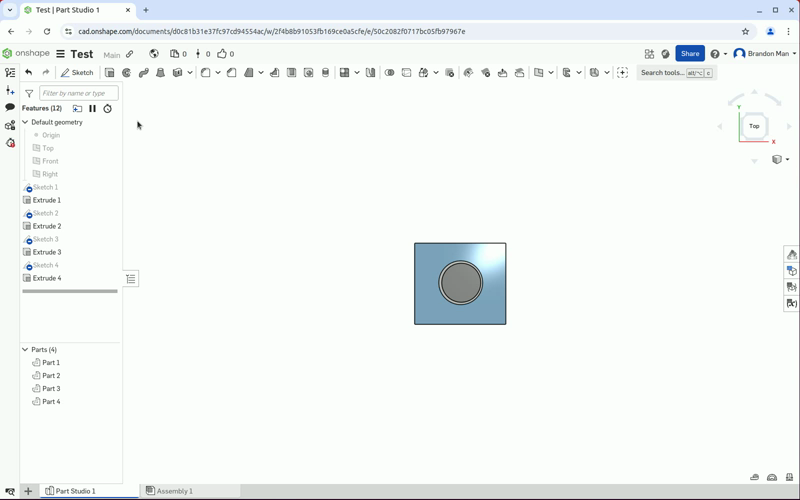
key(shift+h)
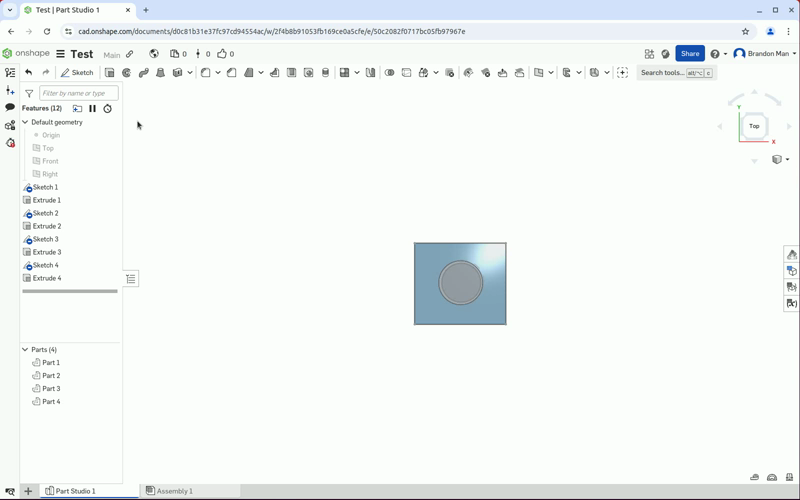
key(shift+7)
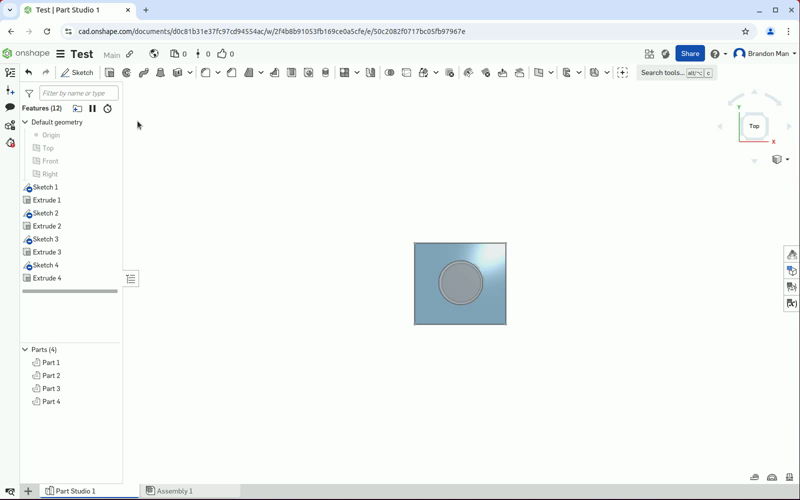
key(up, 3)
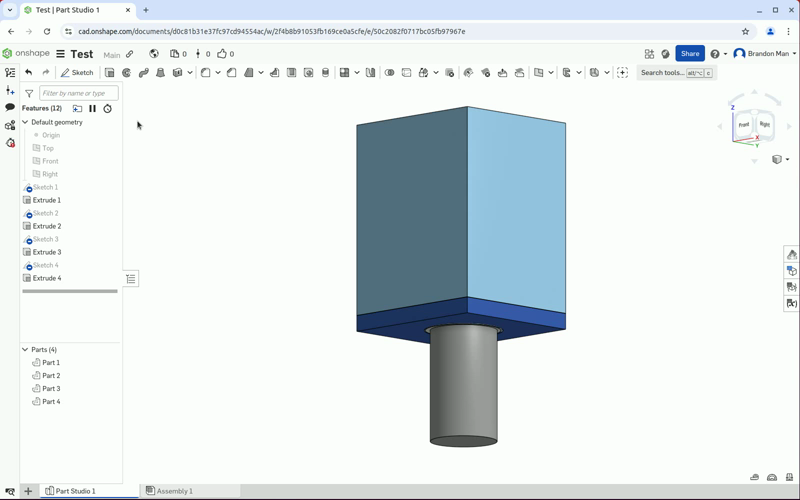
key(left, 3)
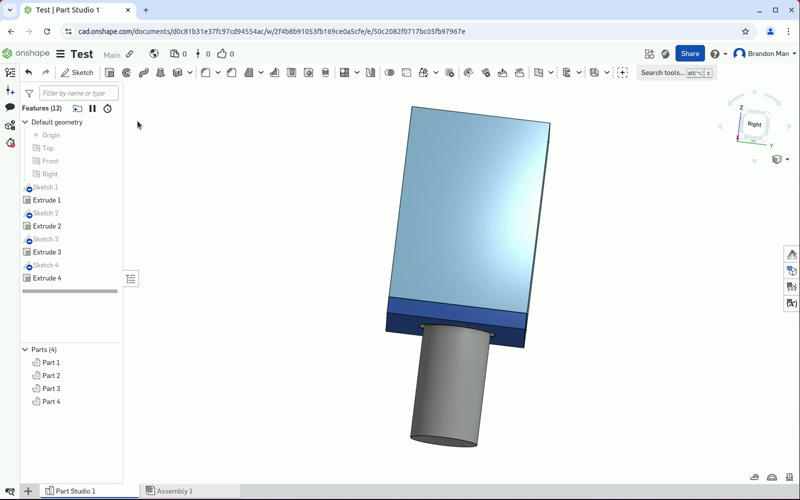
key(right, 3)
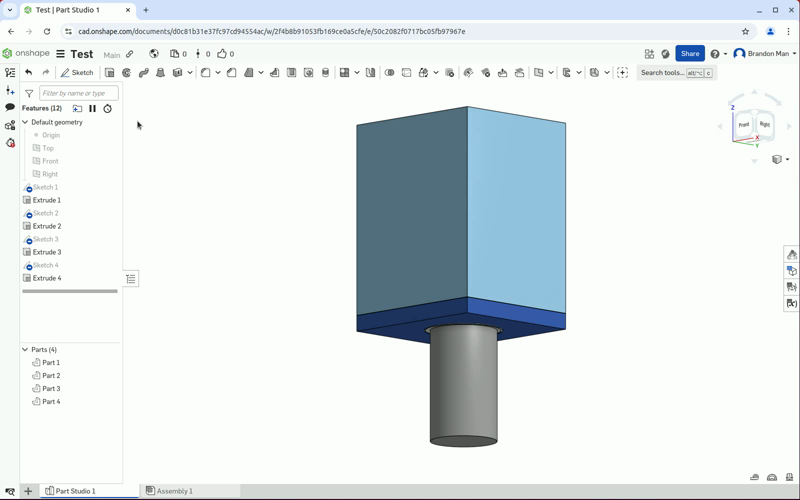
key(down, 3)
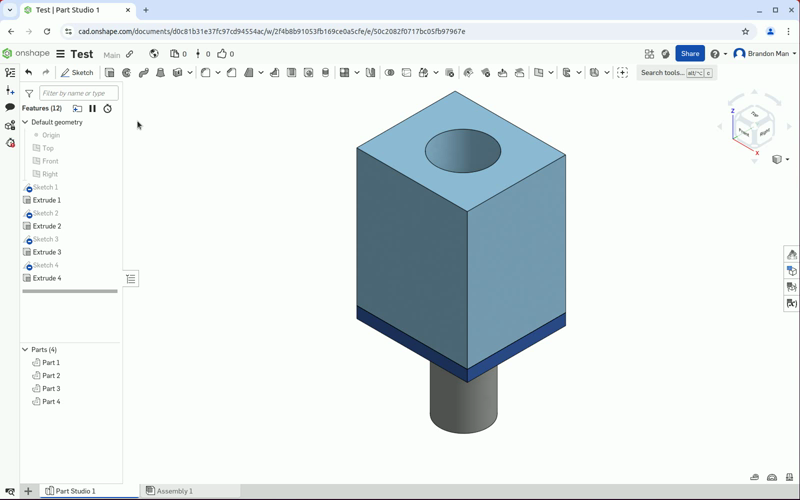
mouse_move(73, 189)
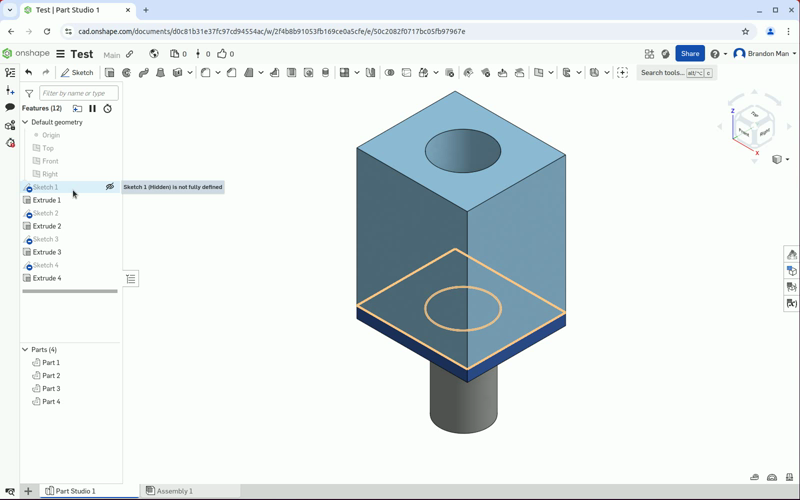
click(73, 189)